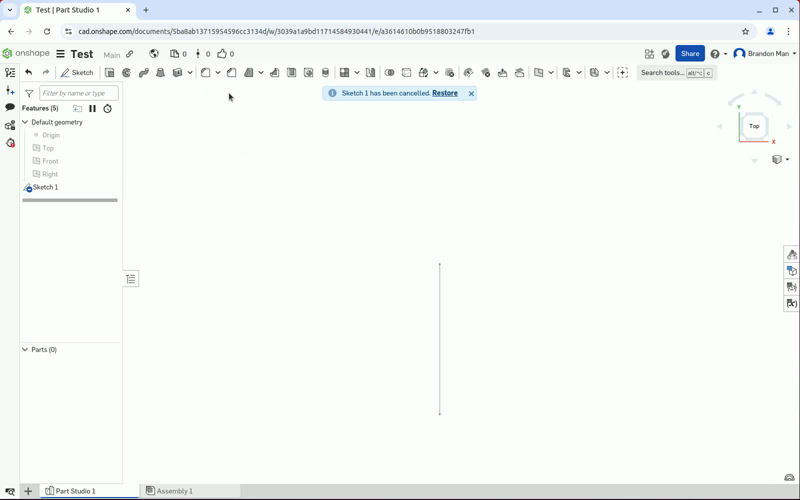
key(shift+h)
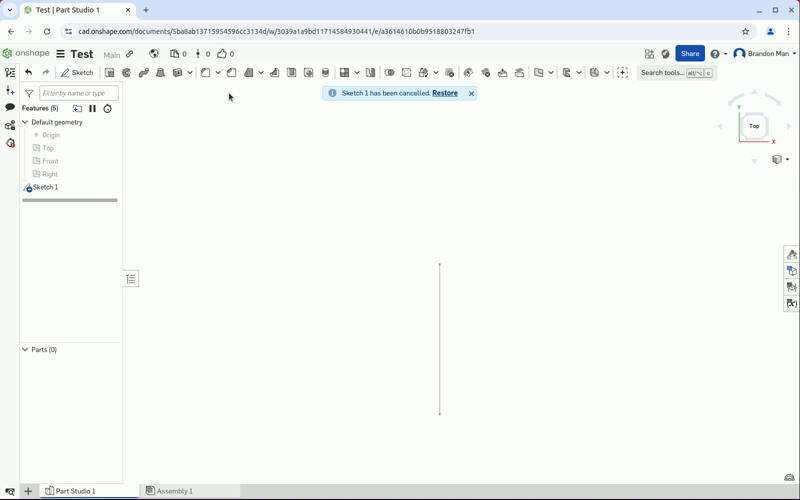
key(shift+s)
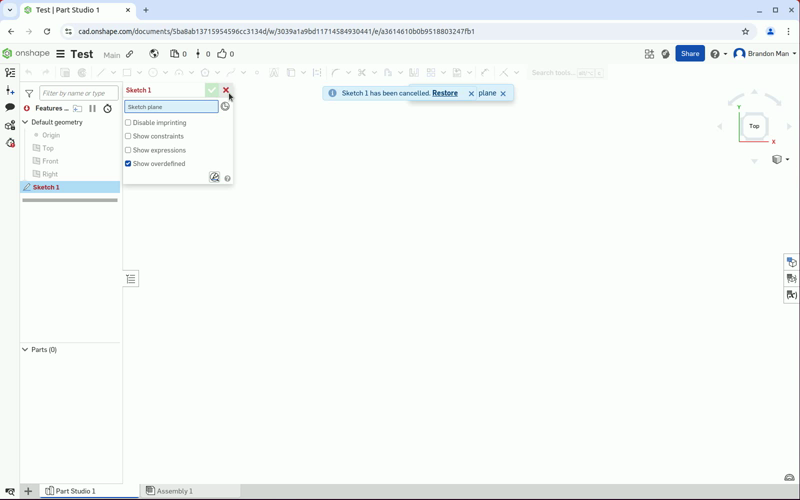
mouse_move(73, 150)
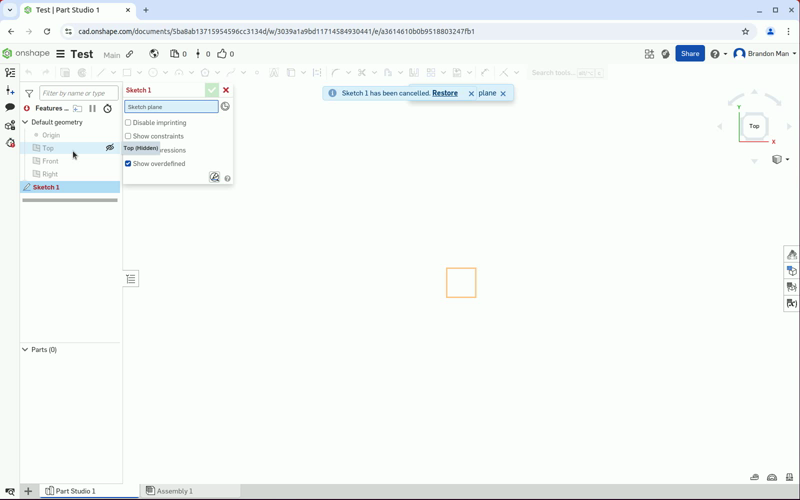
click(73, 150)
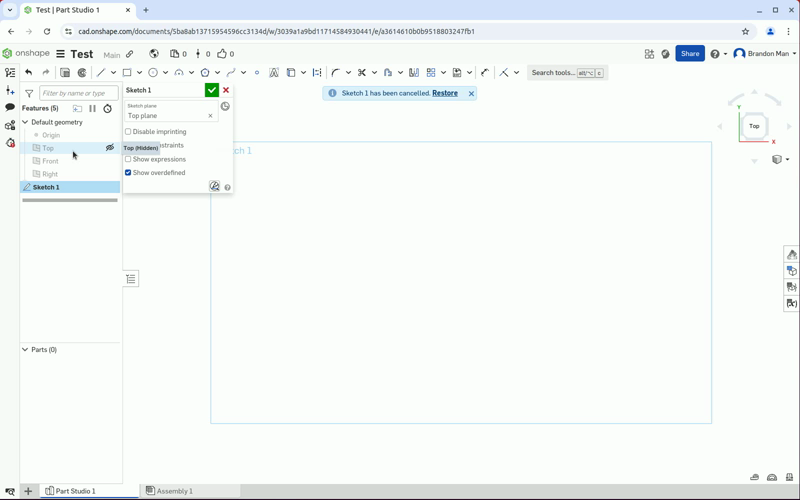
mouse_move(73, 352)
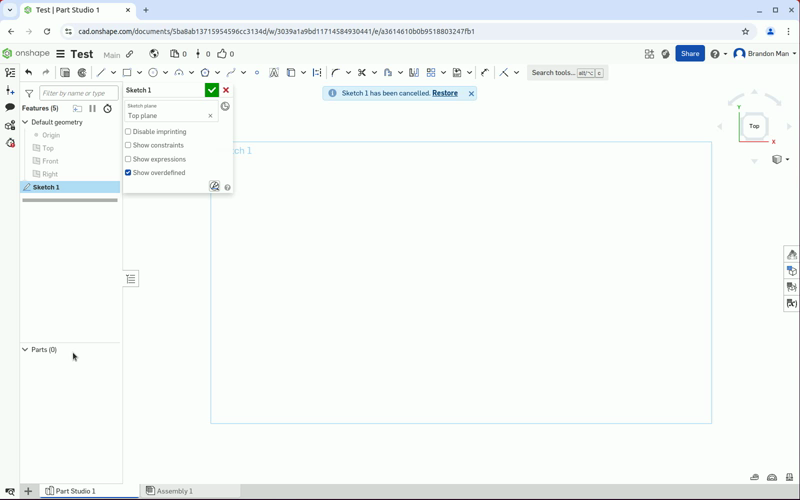
key(y)
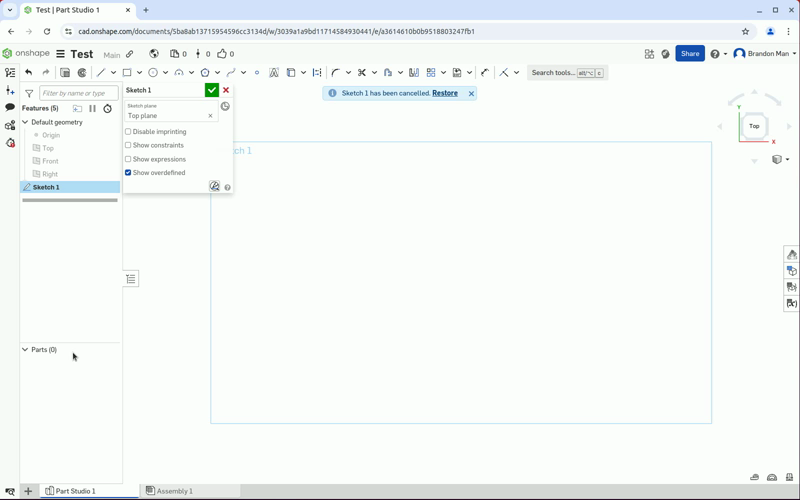
key(l)
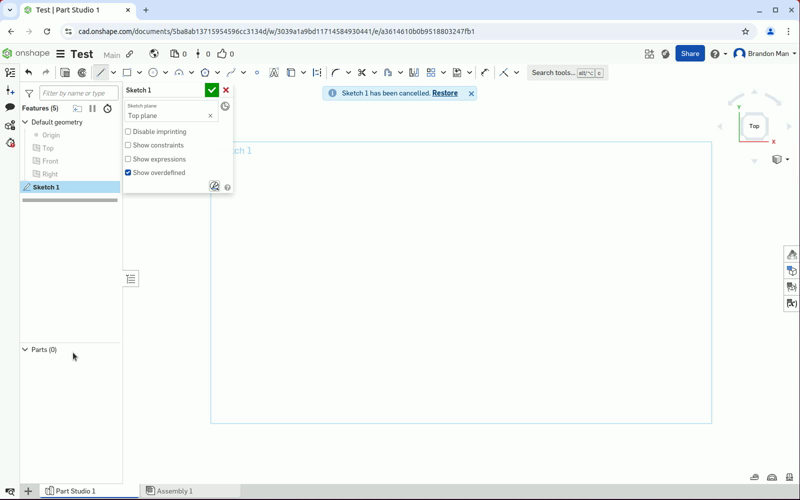
key_down(shift)
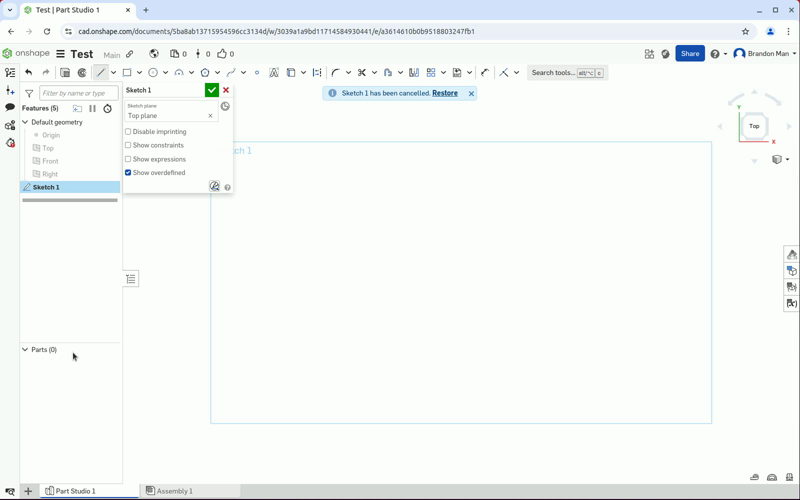
mouse_move(392, 282)
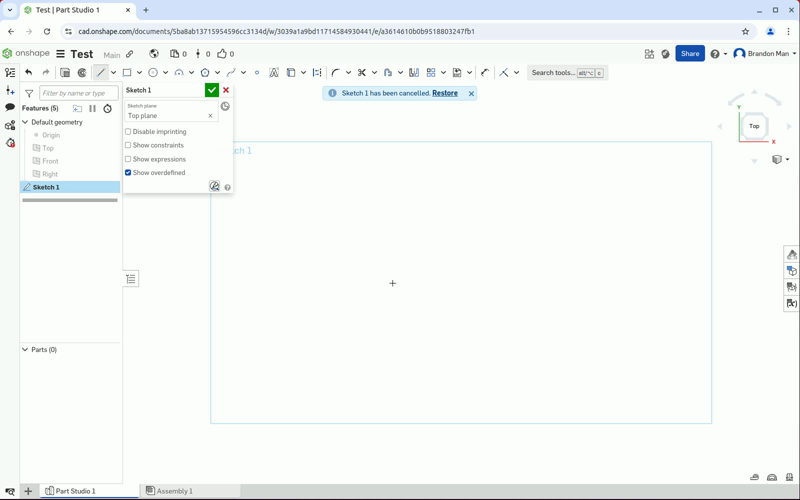
click(392, 282)
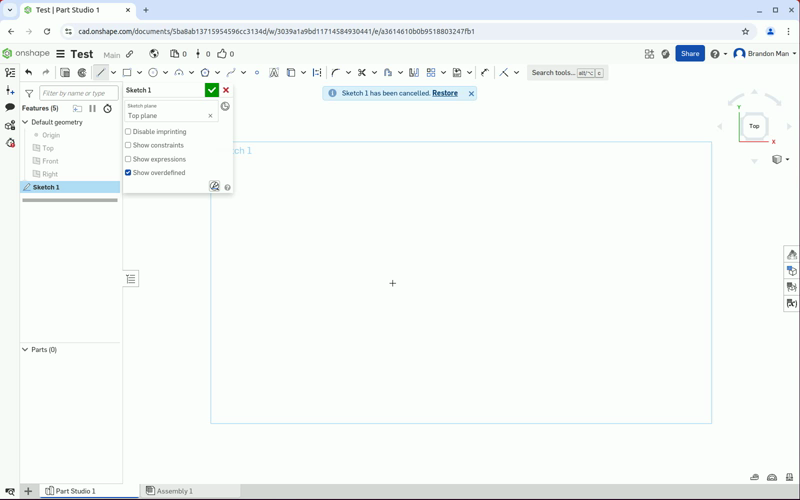
key_up(shift)
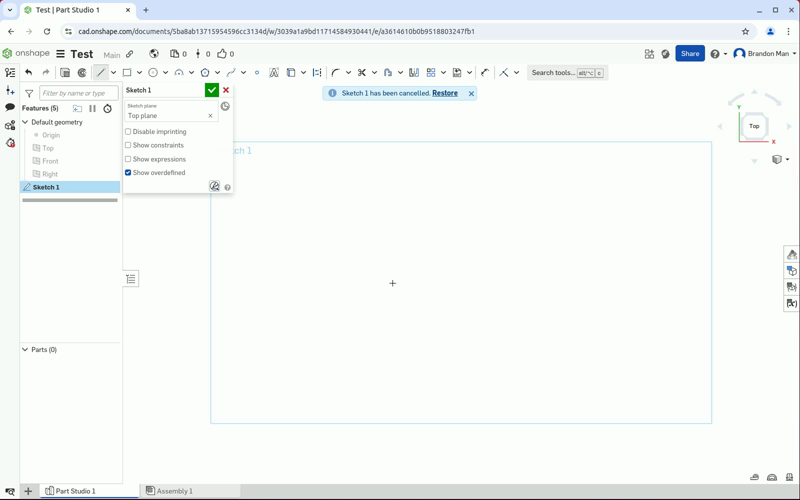
key_down(shift)
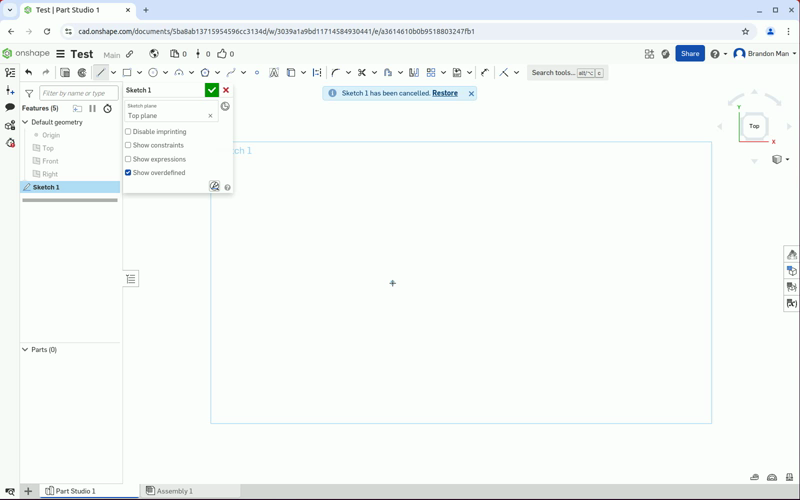
mouse_move(422, 282)
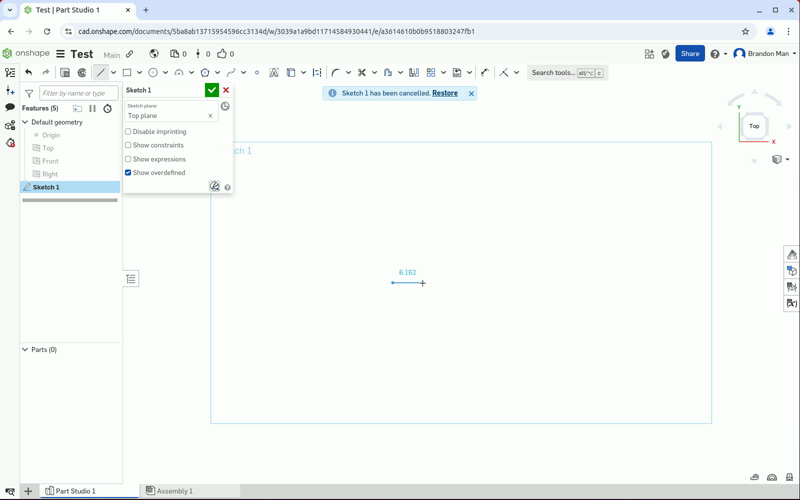
mouse_move(397, 305)
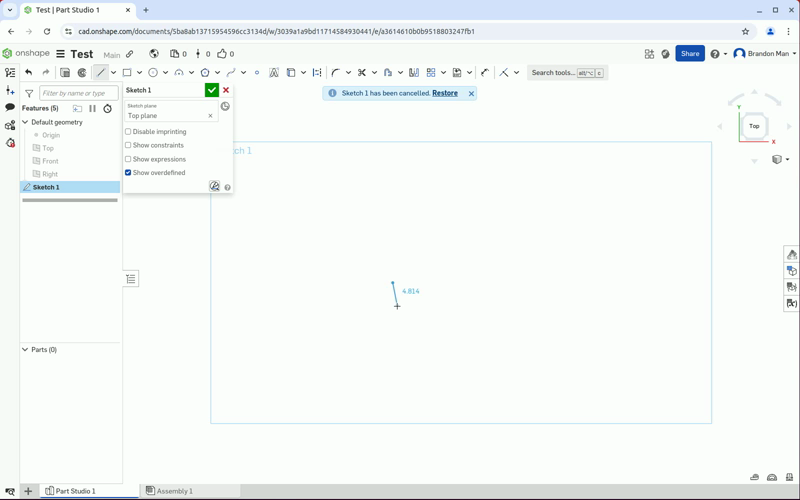
click(397, 305)
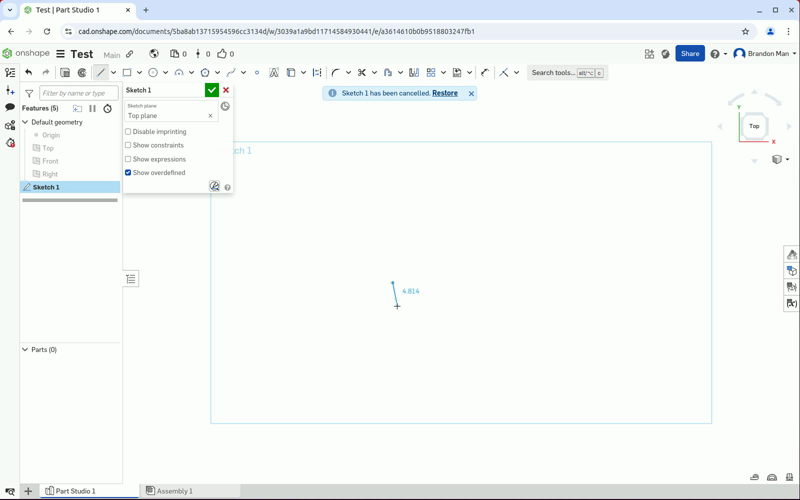
key_up(shift)
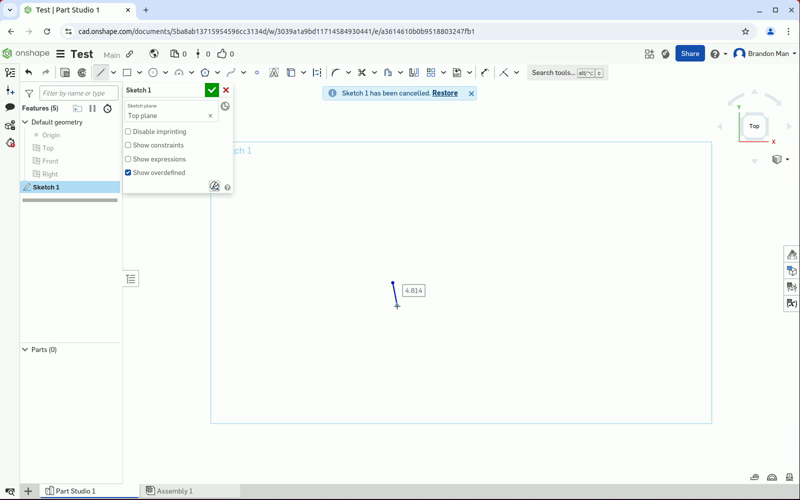
key(esc)
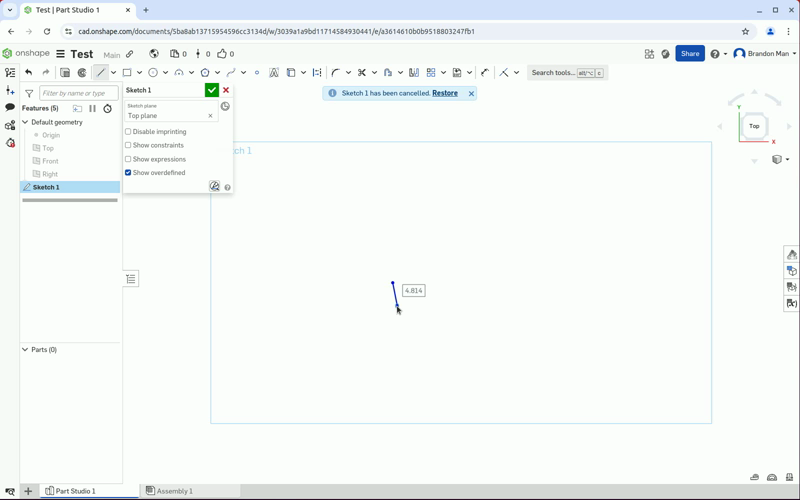
key(a)
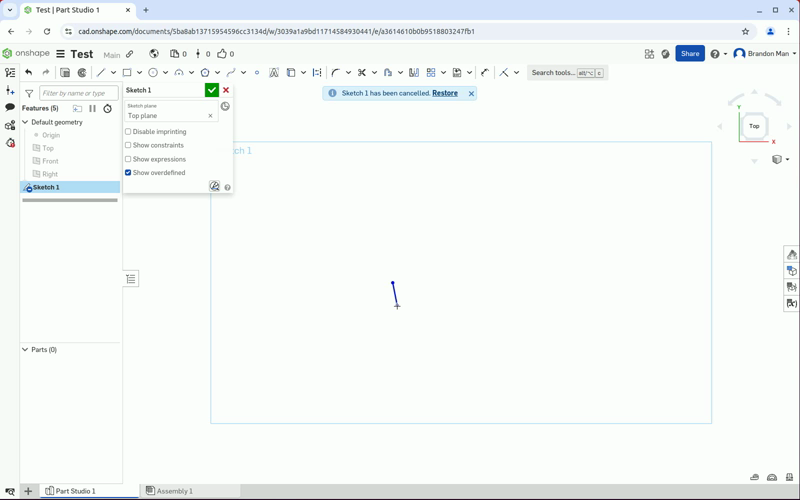
mouse_move(397, 305)
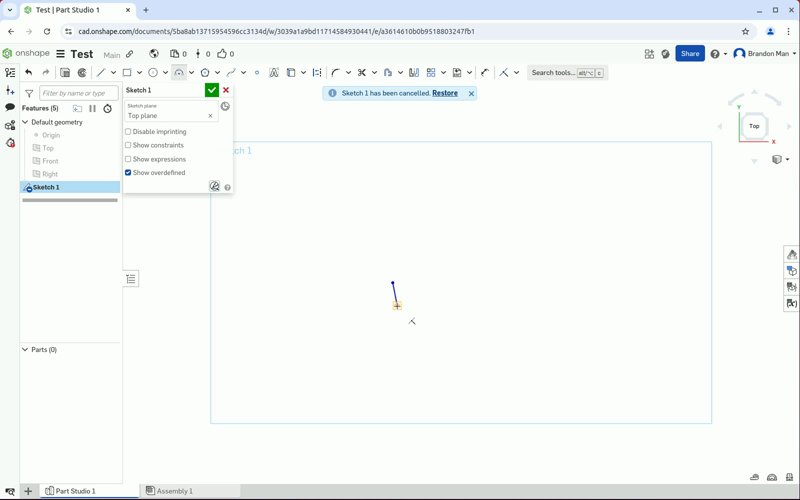
click(397, 305)
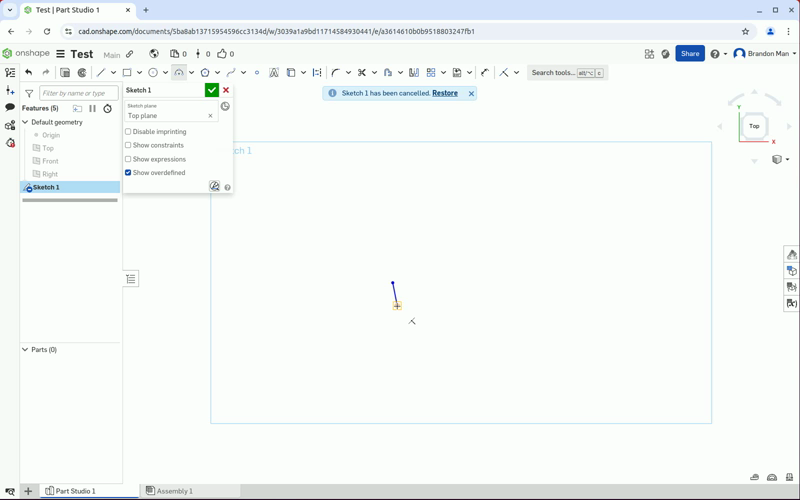
key_down(shift)
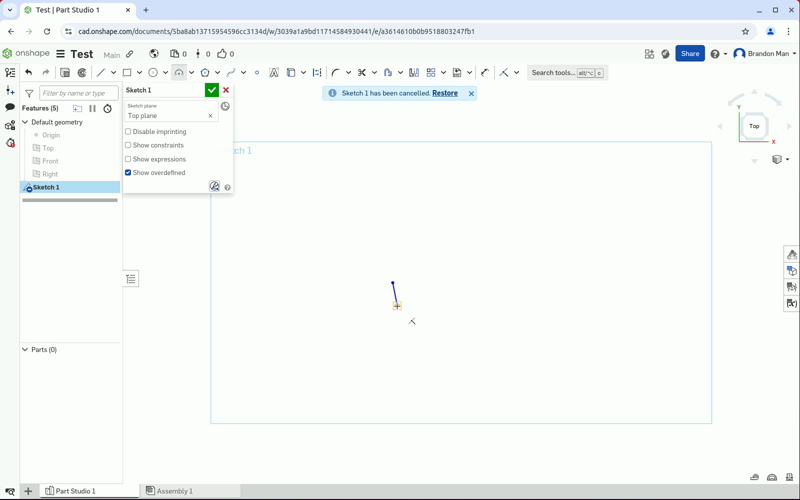
mouse_move(524, 305)
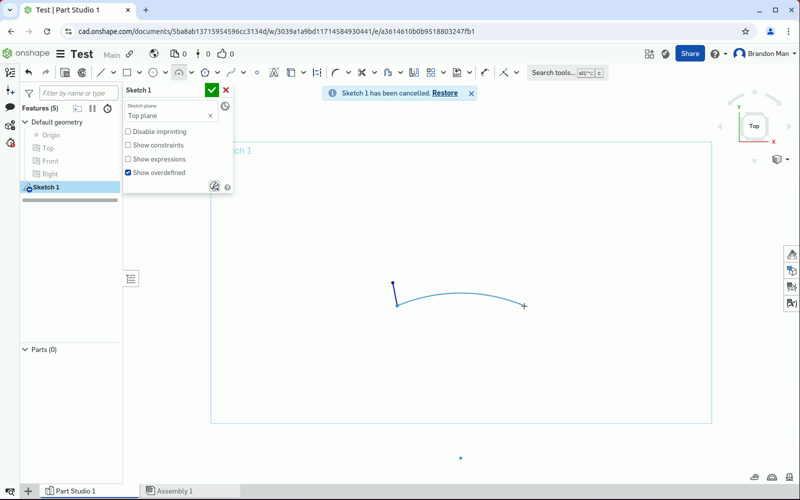
click(524, 305)
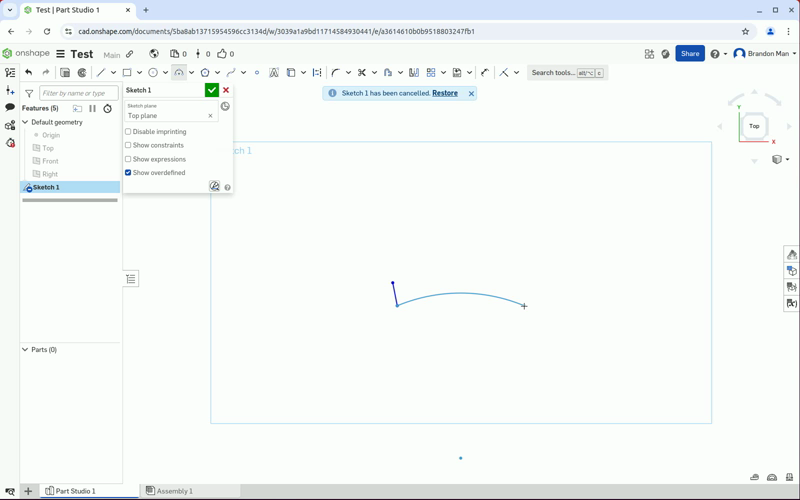
mouse_move(460, 350)
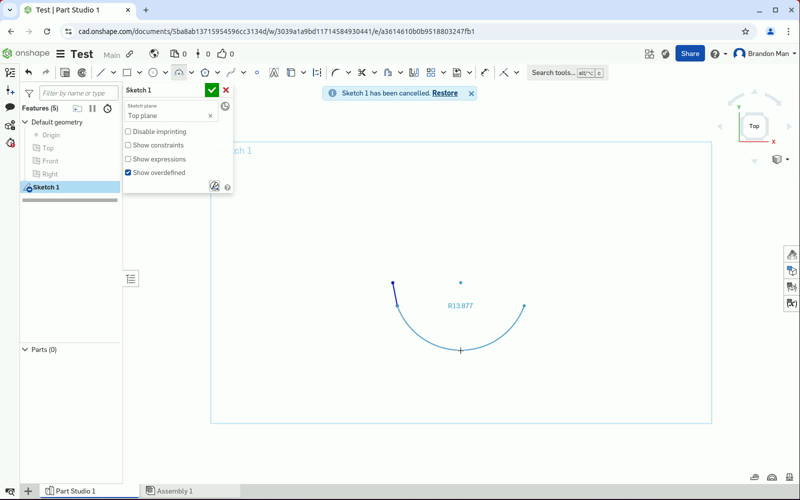
click(460, 350)
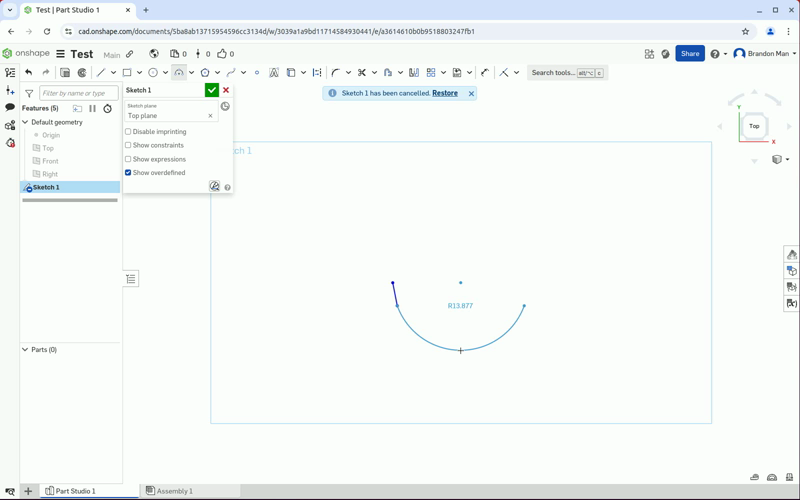
key_up(shift)
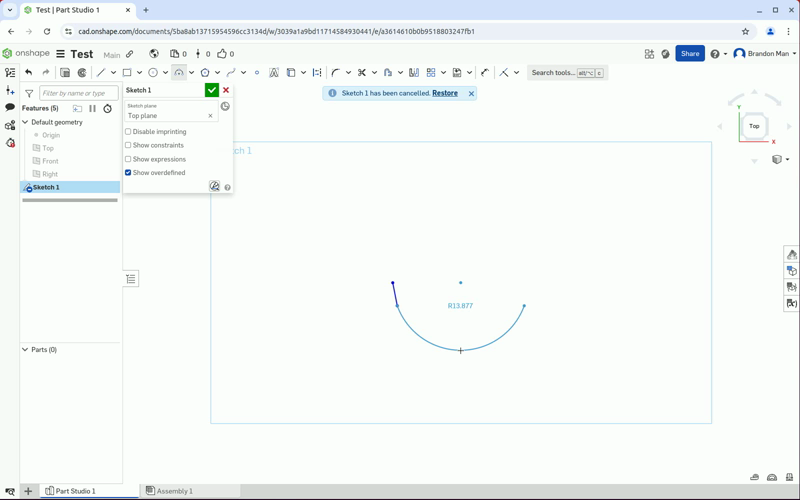
key(esc)
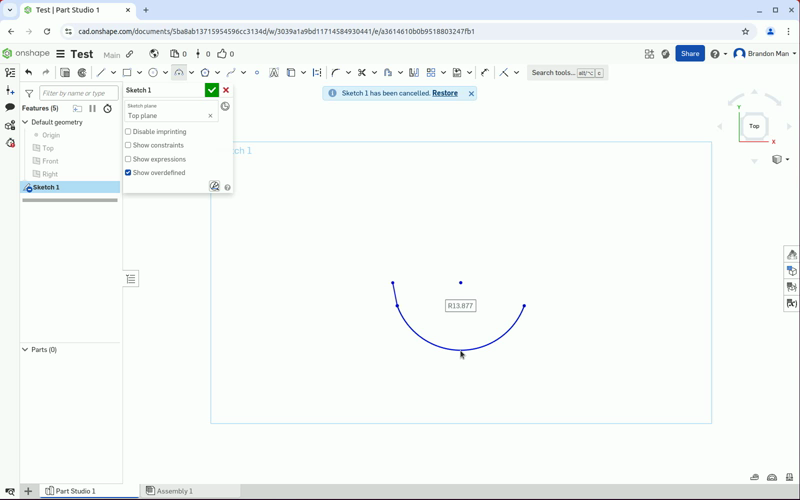
key(l)
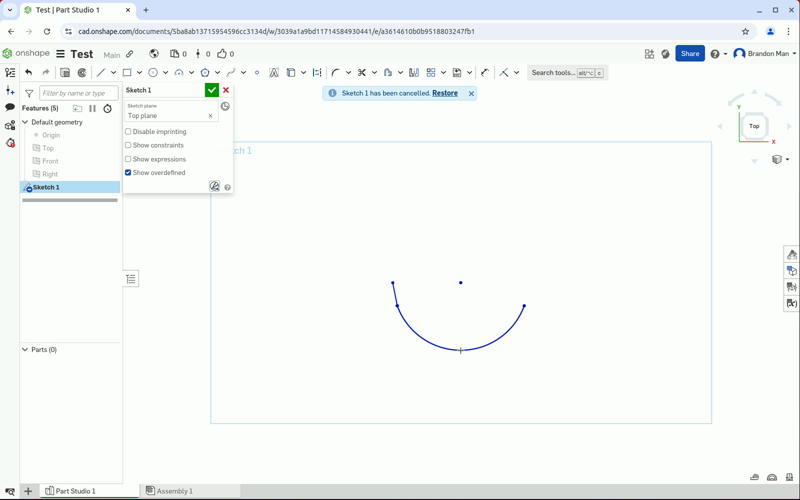
mouse_move(524, 305)
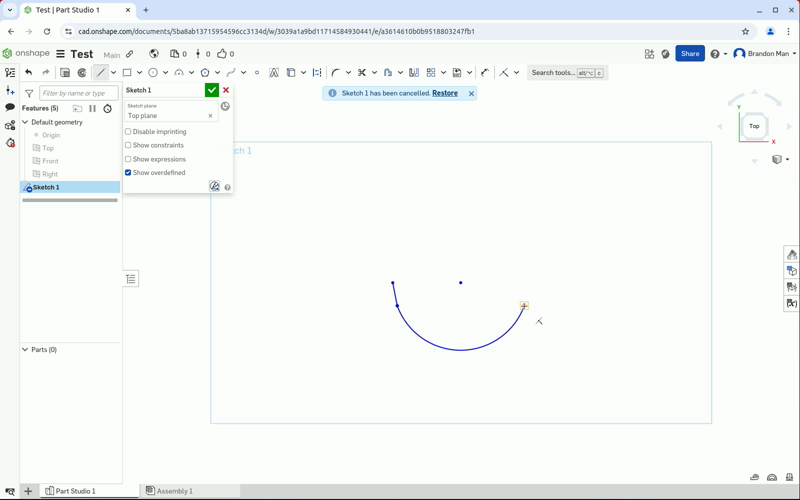
click(524, 305)
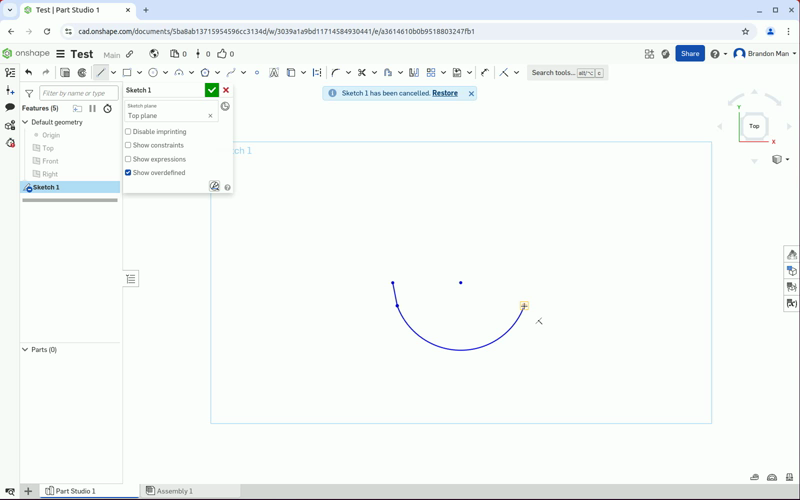
key_down(shift)
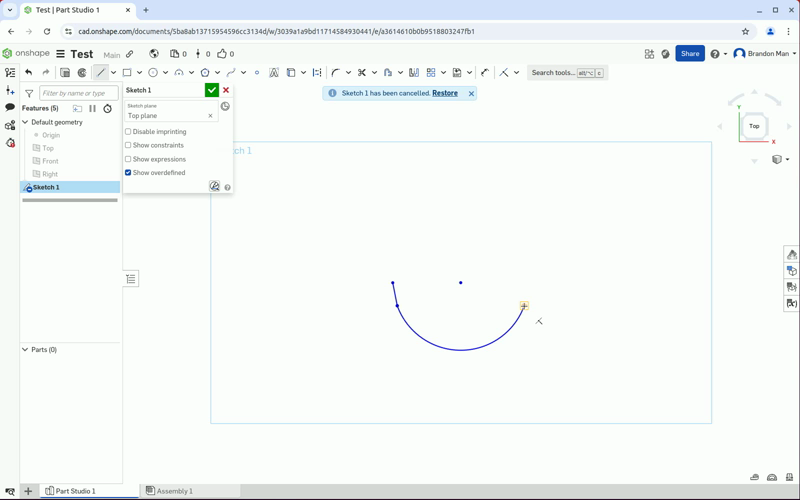
mouse_move(554, 305)
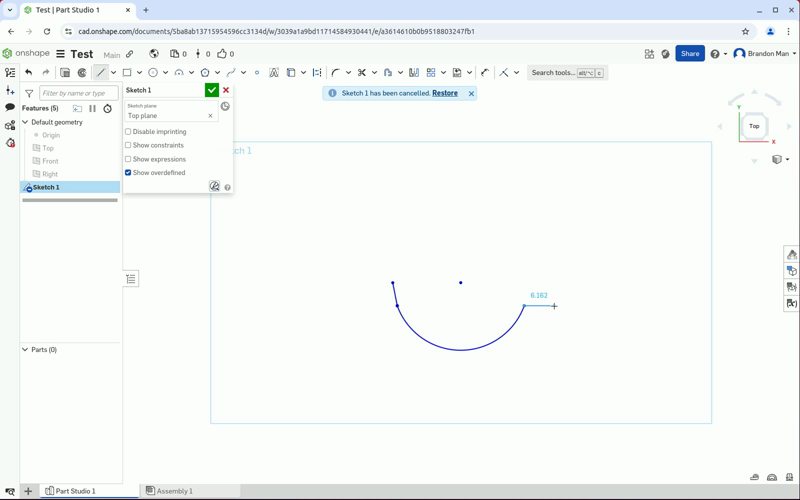
mouse_move(528, 282)
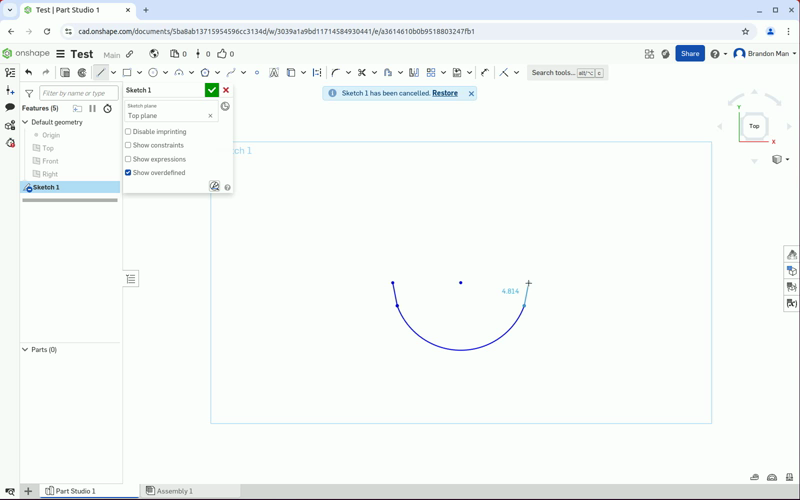
click(528, 282)
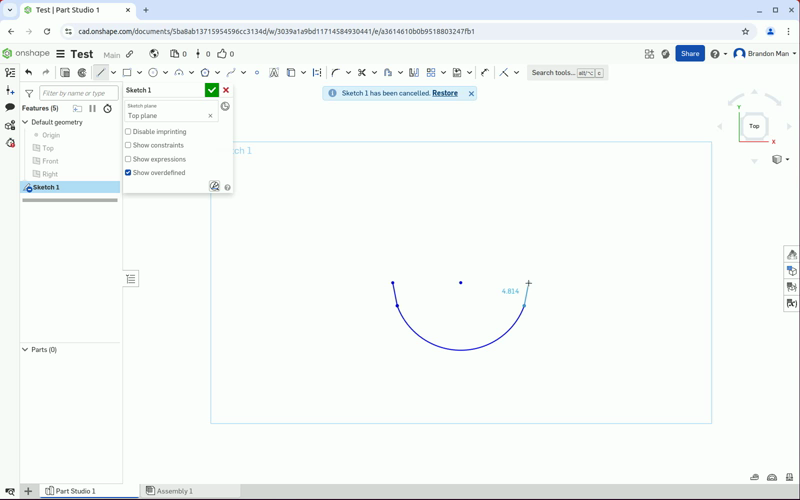
key_up(shift)
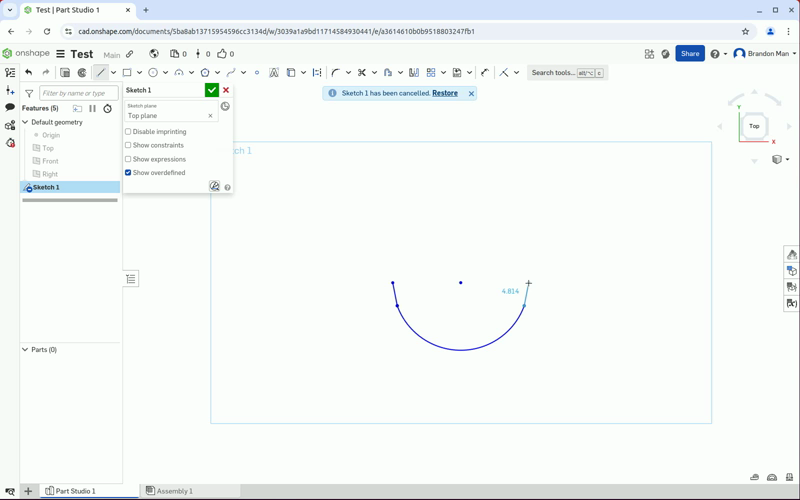
key(esc)
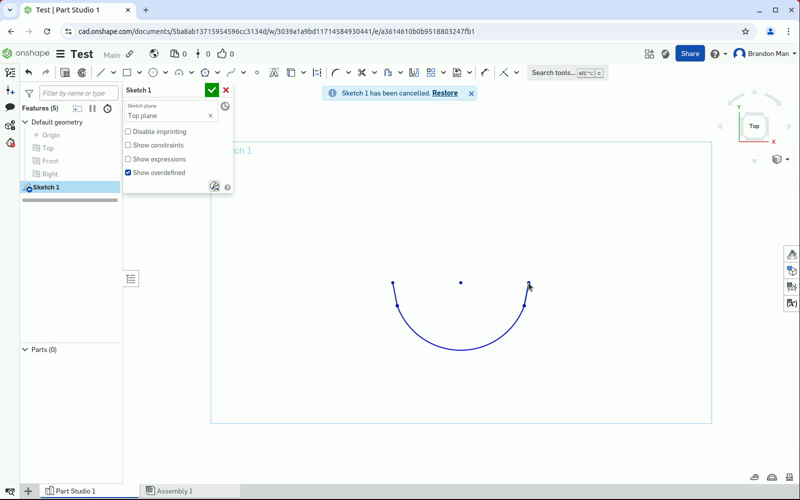
key(a)
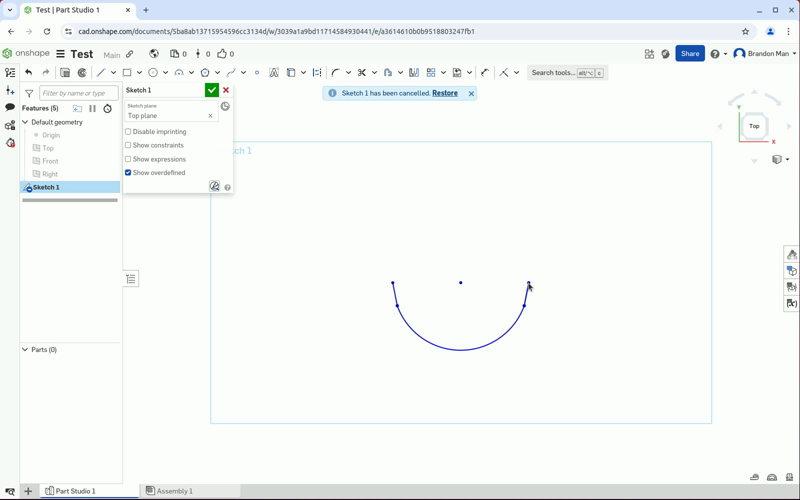
mouse_move(528, 282)
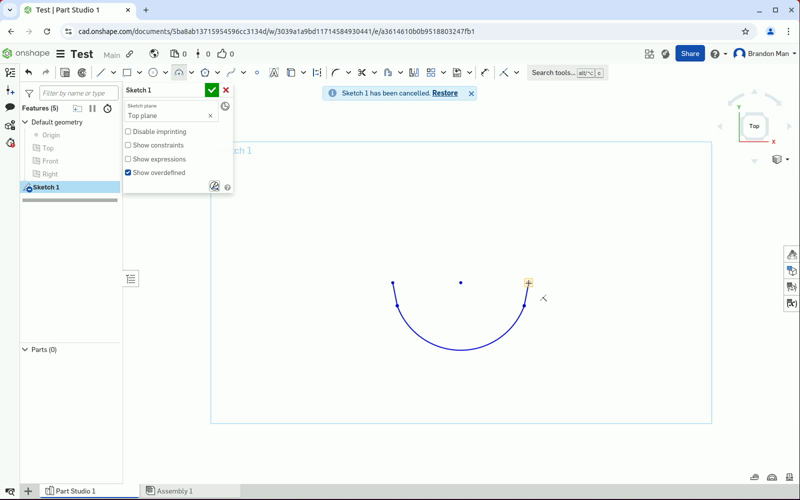
click(528, 282)
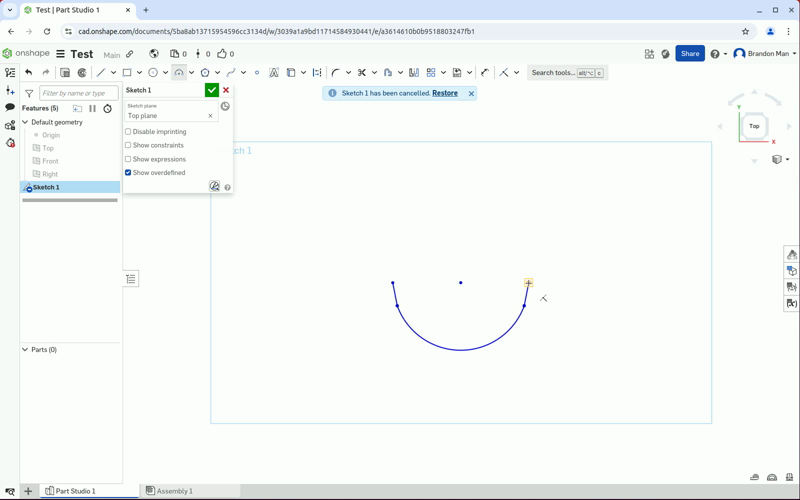
mouse_move(392, 282)
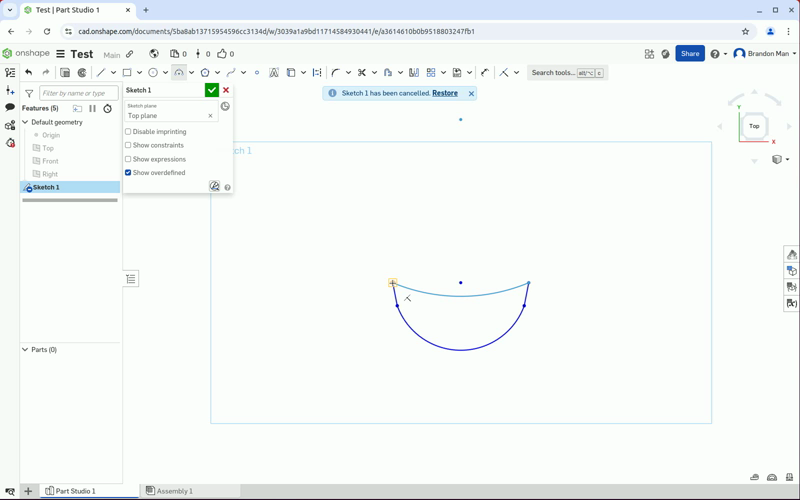
click(392, 282)
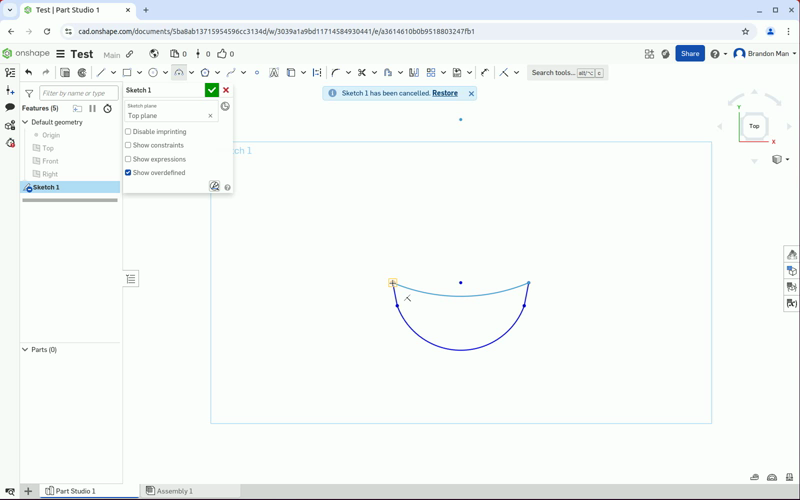
key_down(shift)
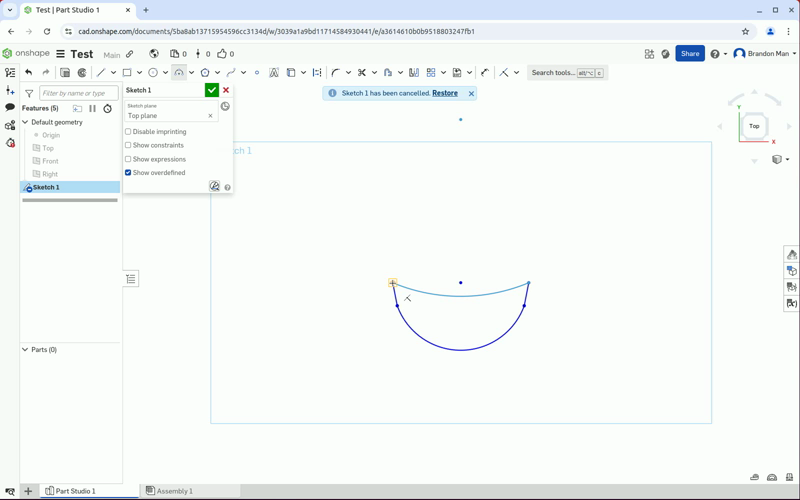
mouse_move(460, 215)
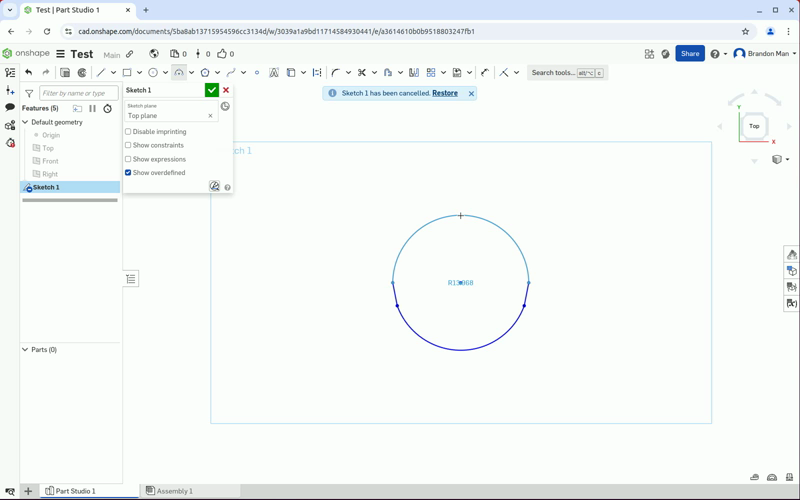
click(460, 215)
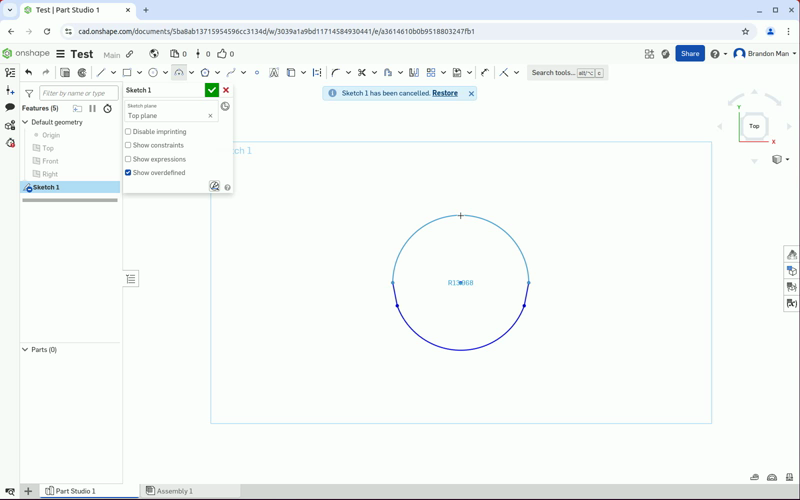
key_up(shift)
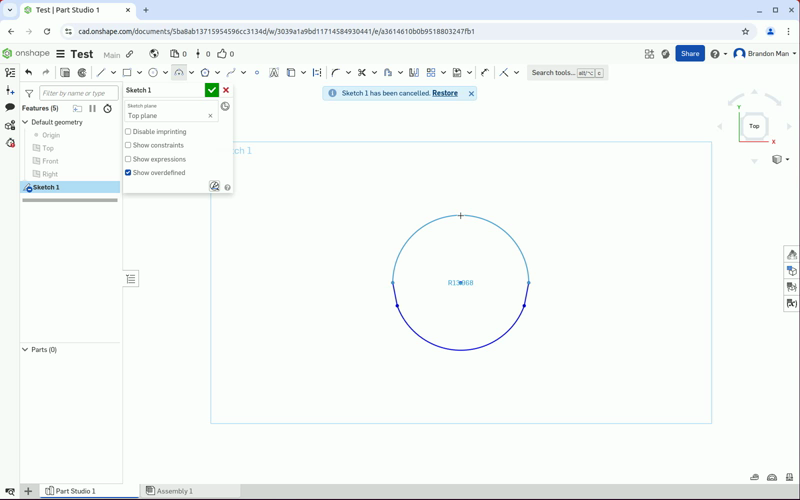
key(esc)
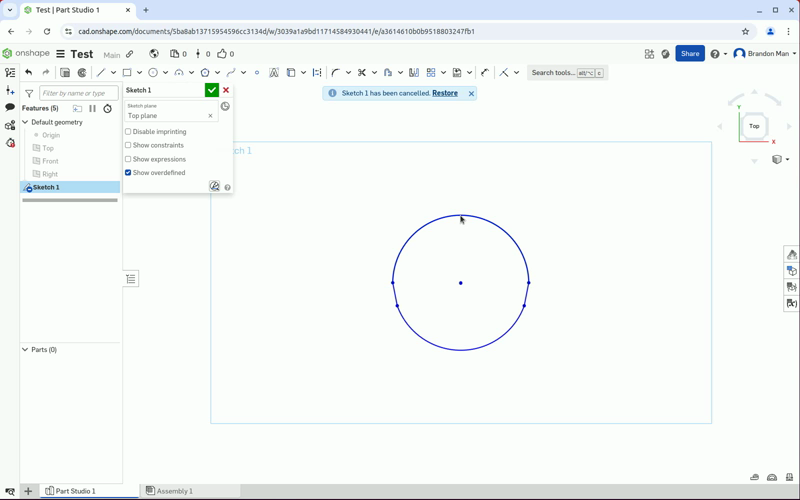
key(l)
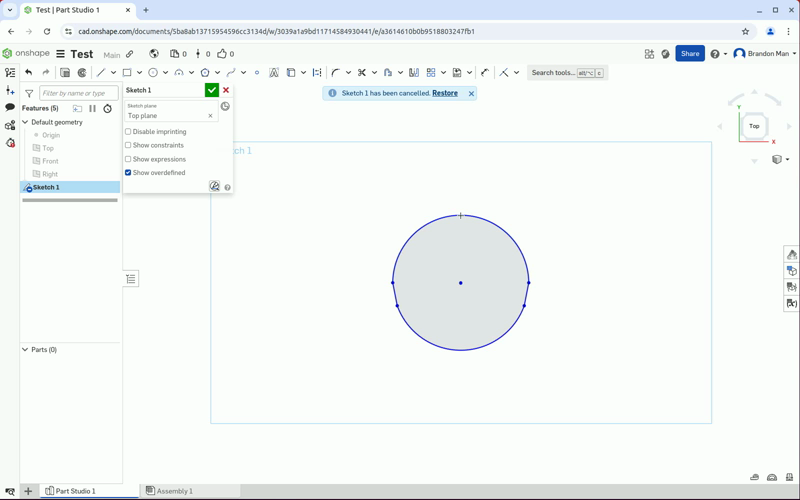
key_down(shift)
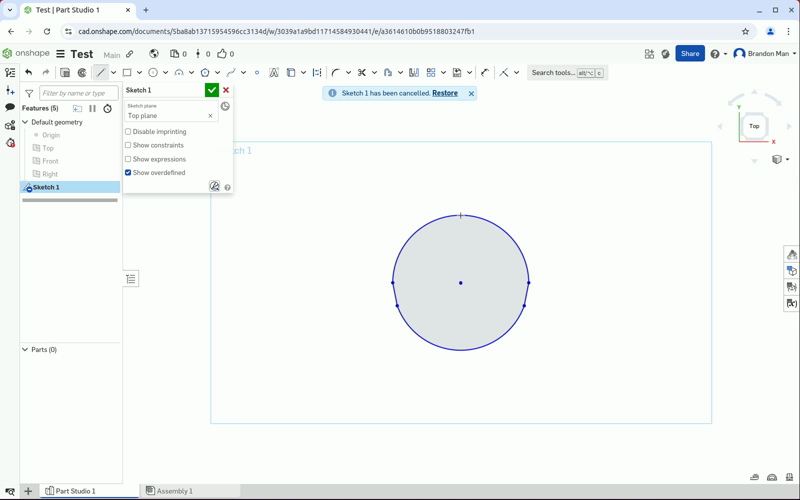
mouse_move(445, 338)
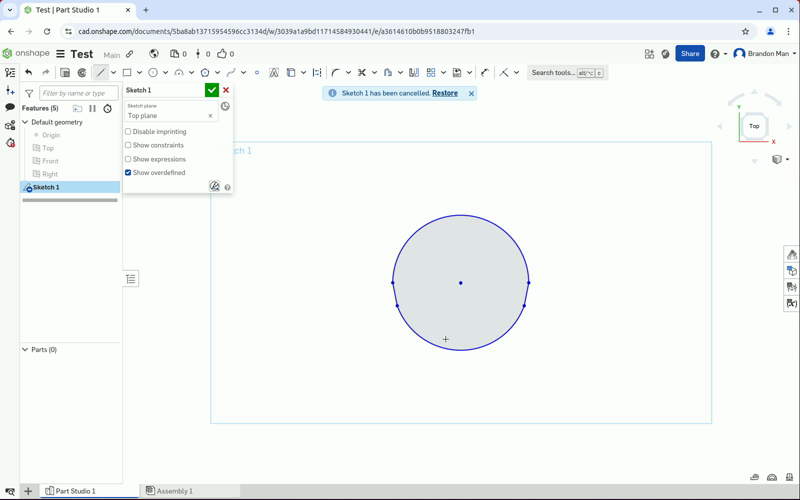
click(445, 338)
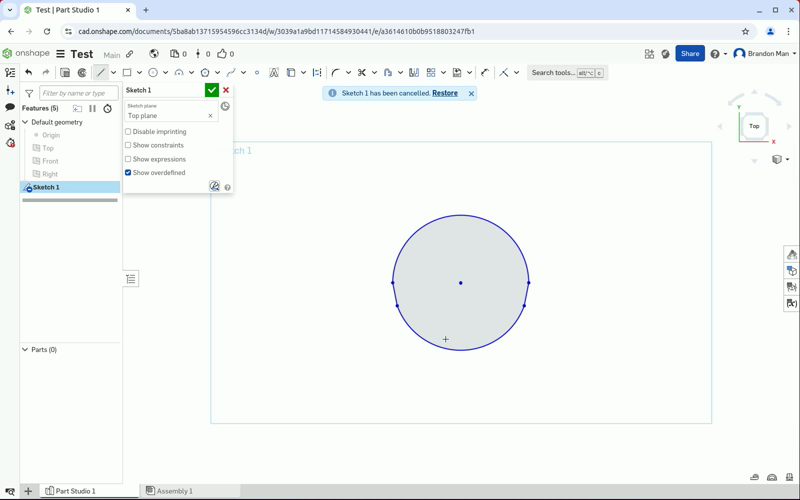
key_up(shift)
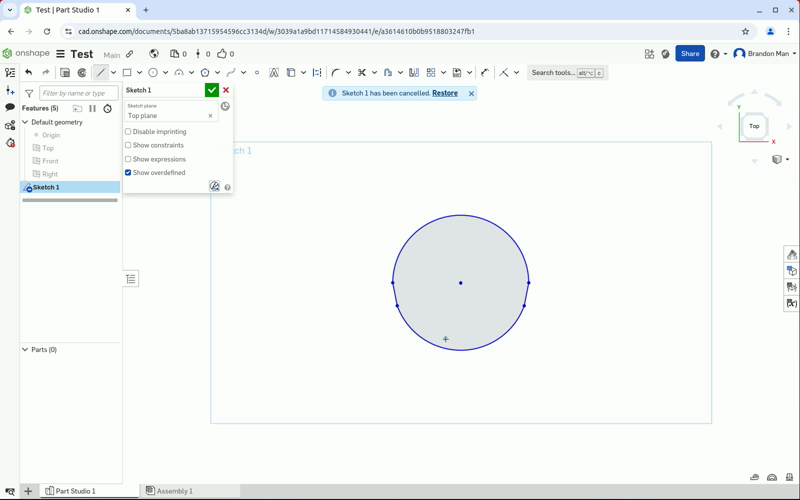
key_down(shift)
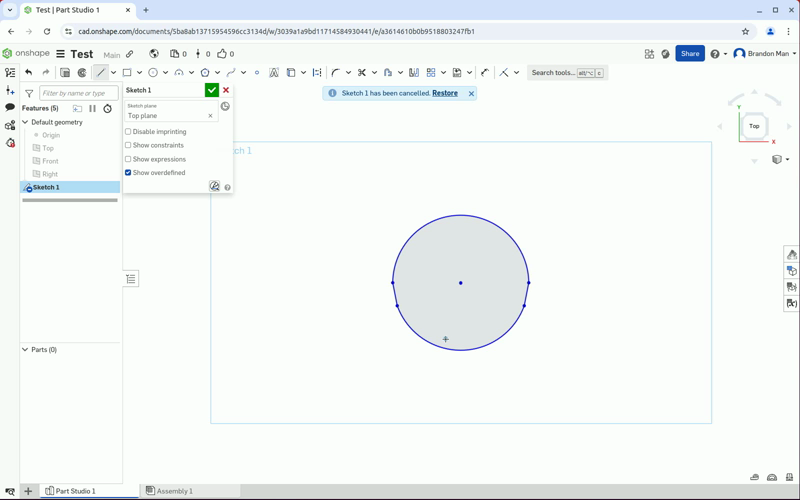
mouse_move(475, 338)
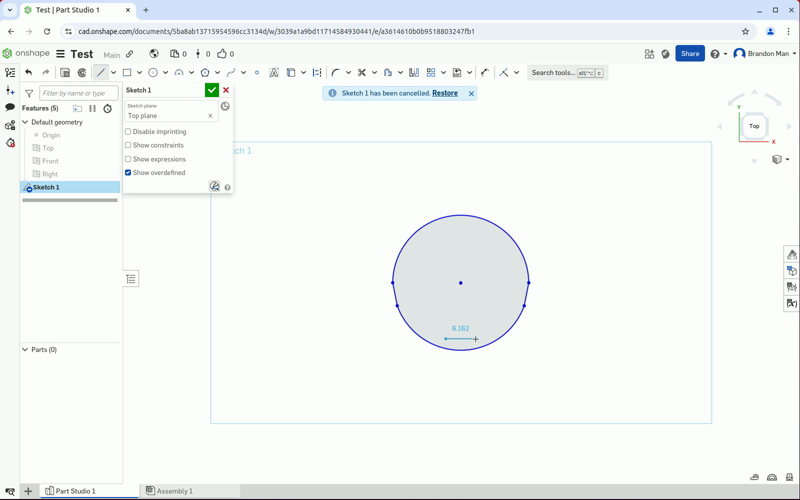
mouse_move(475, 338)
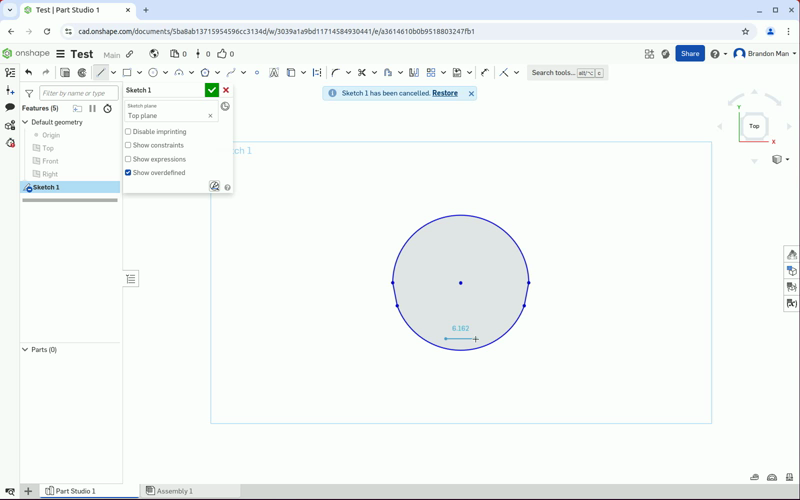
click(475, 338)
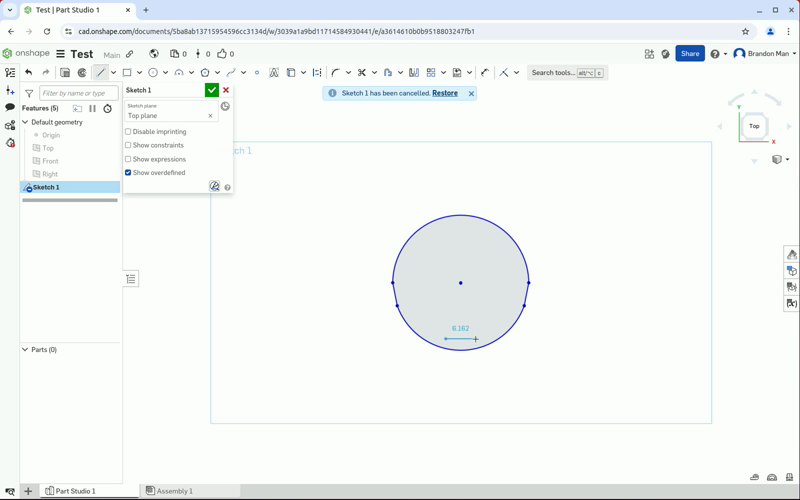
key_up(shift)
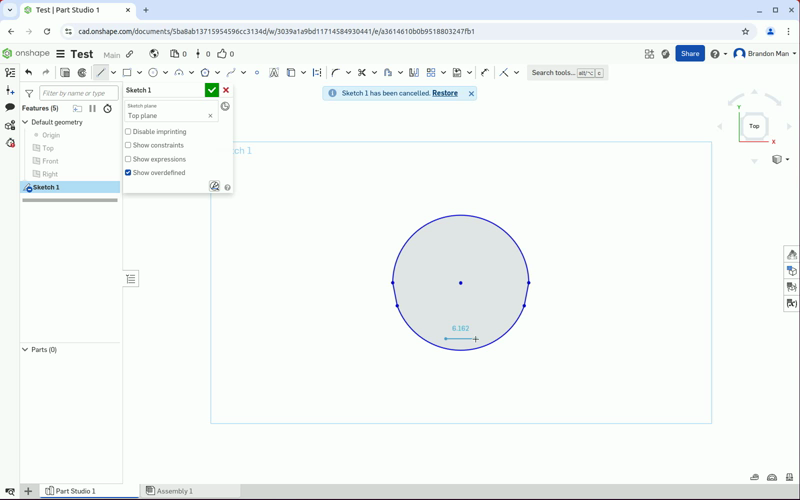
key_down(shift)
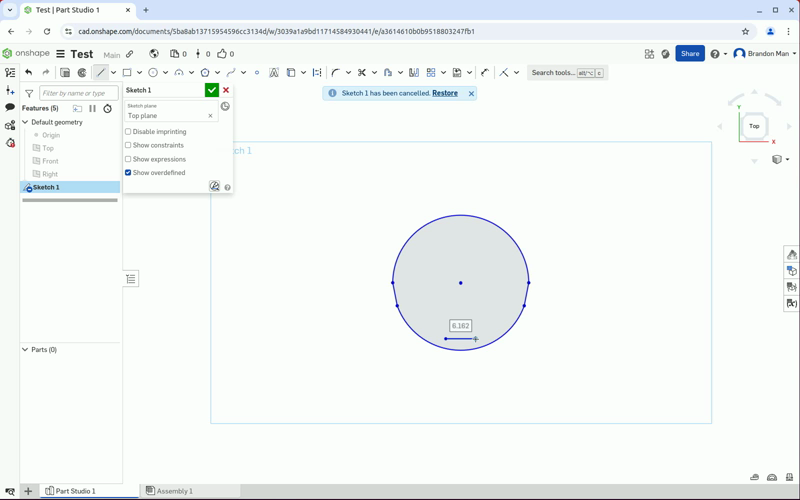
mouse_move(505, 338)
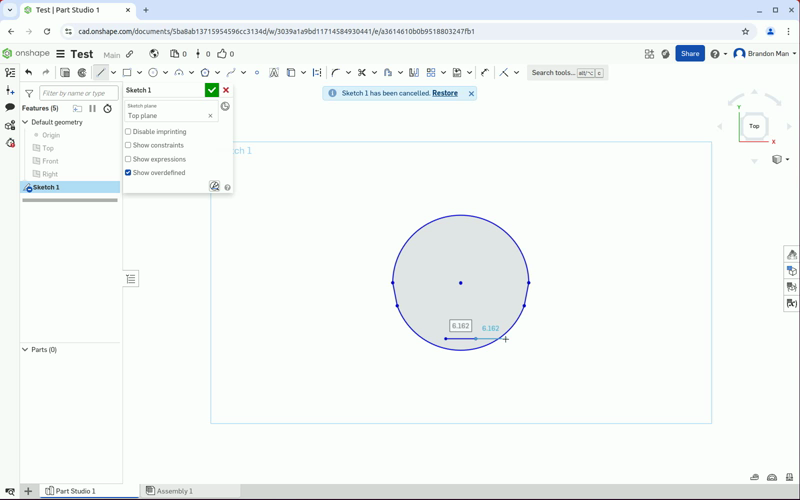
mouse_move(475, 324)
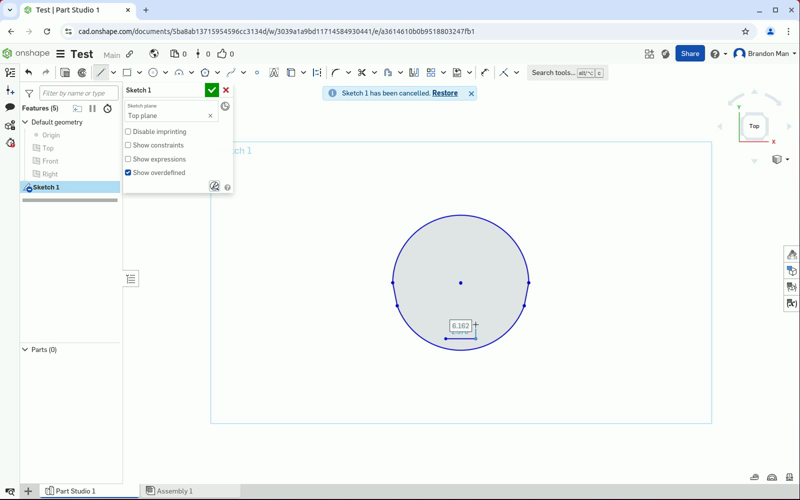
click(475, 324)
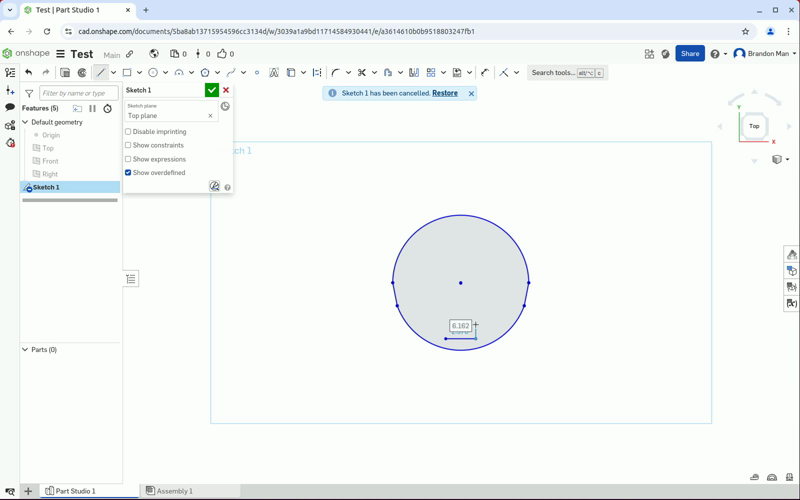
key_up(shift)
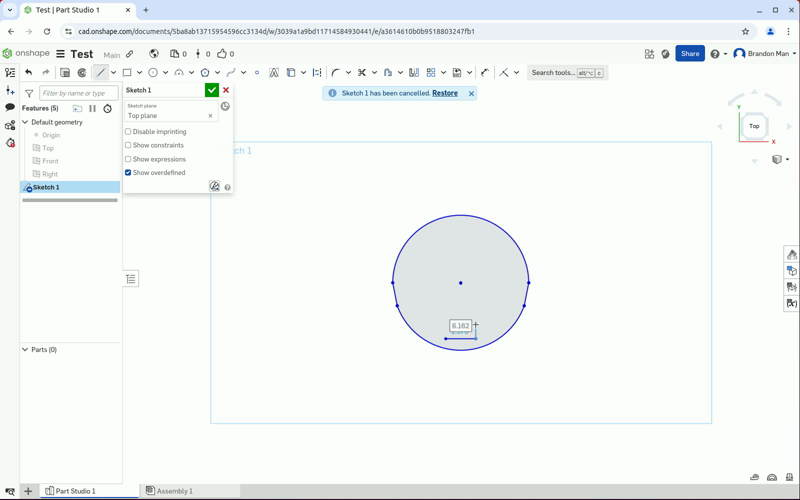
key(esc)
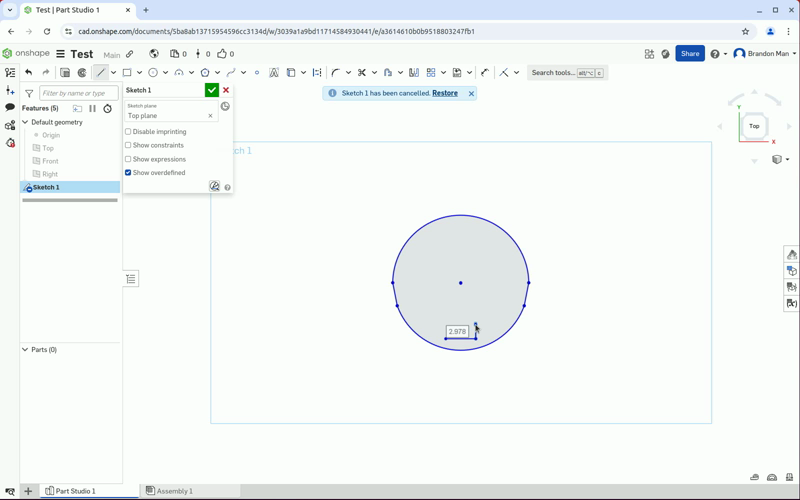
key(a)
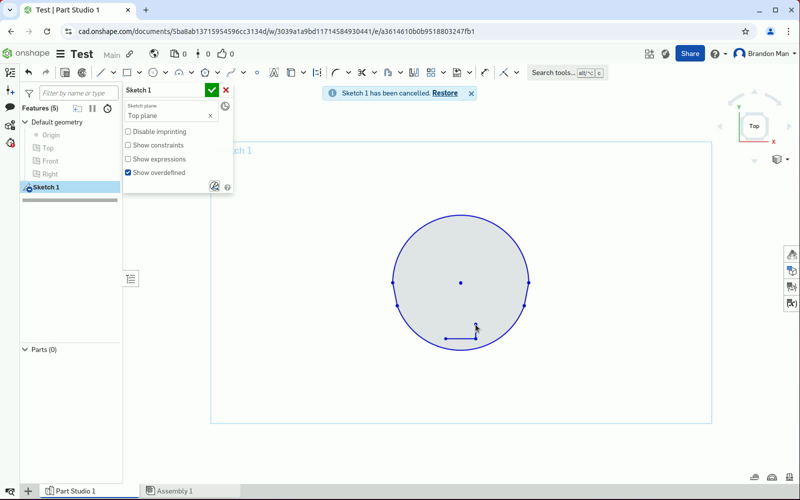
mouse_move(475, 324)
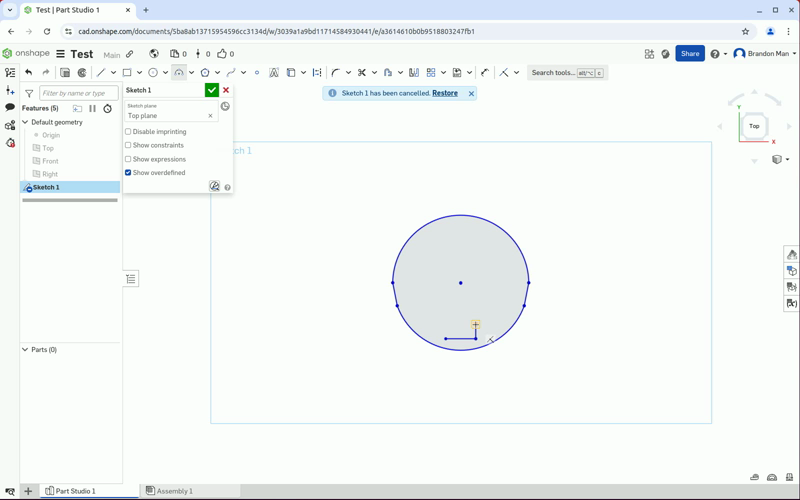
click(475, 324)
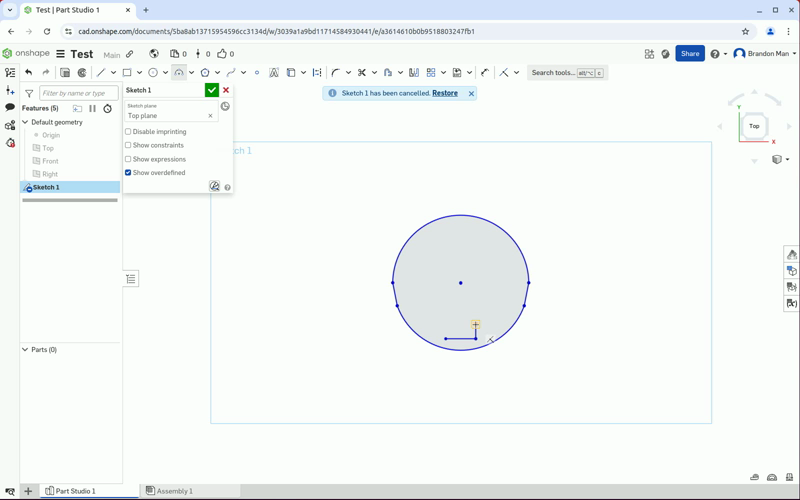
key_down(shift)
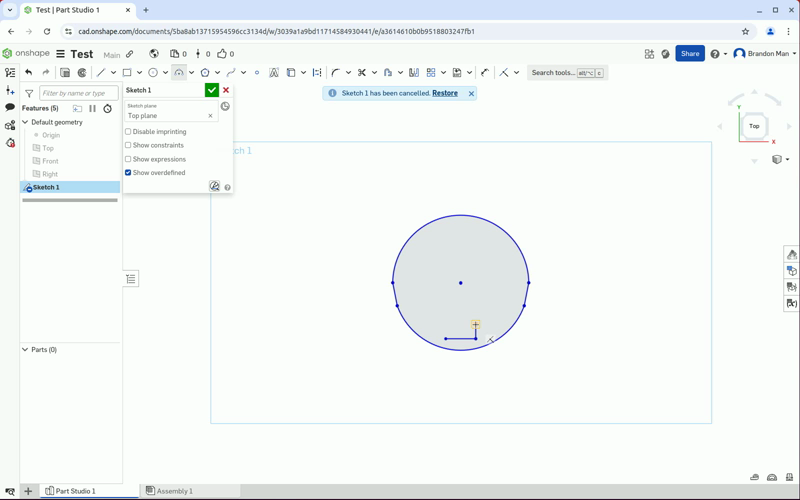
mouse_move(475, 241)
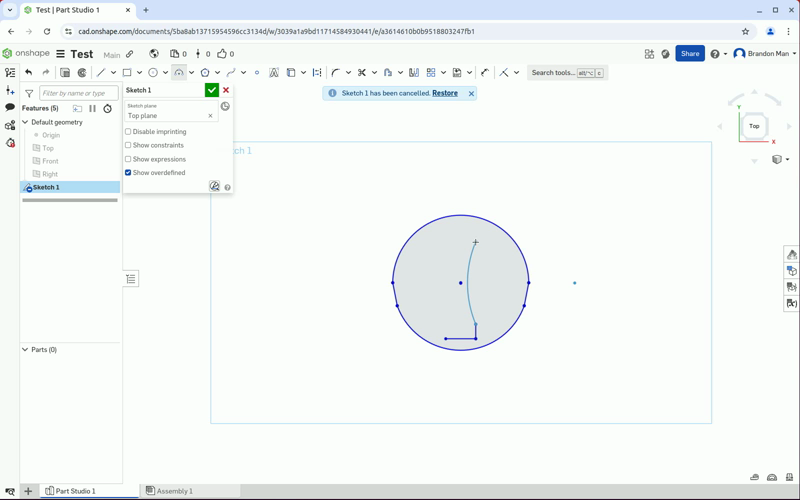
click(475, 241)
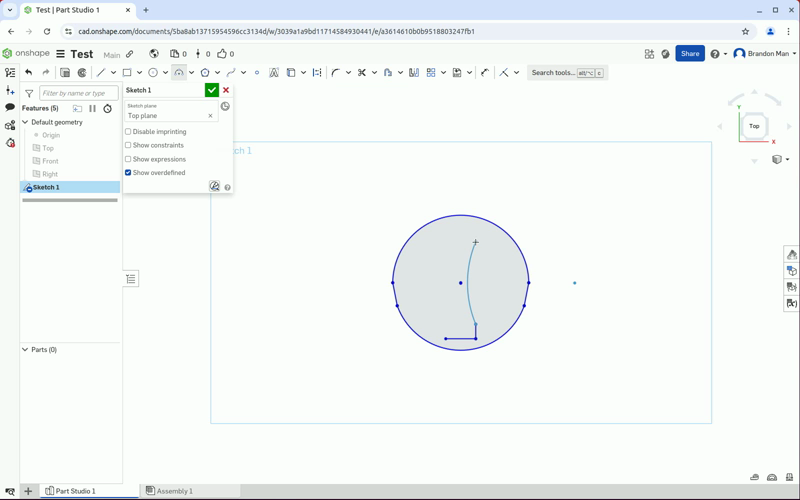
mouse_move(504, 282)
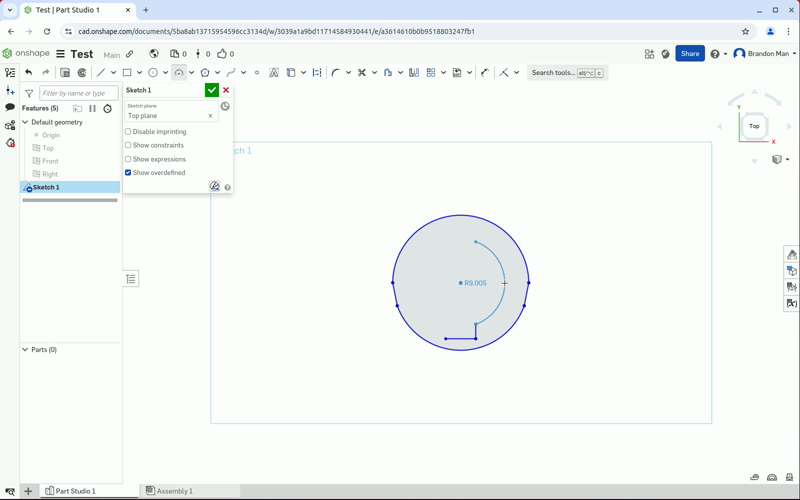
click(504, 282)
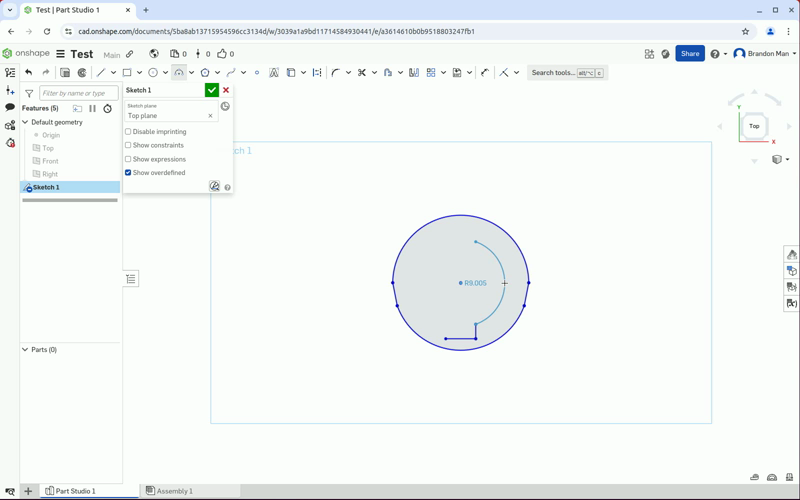
key_up(shift)
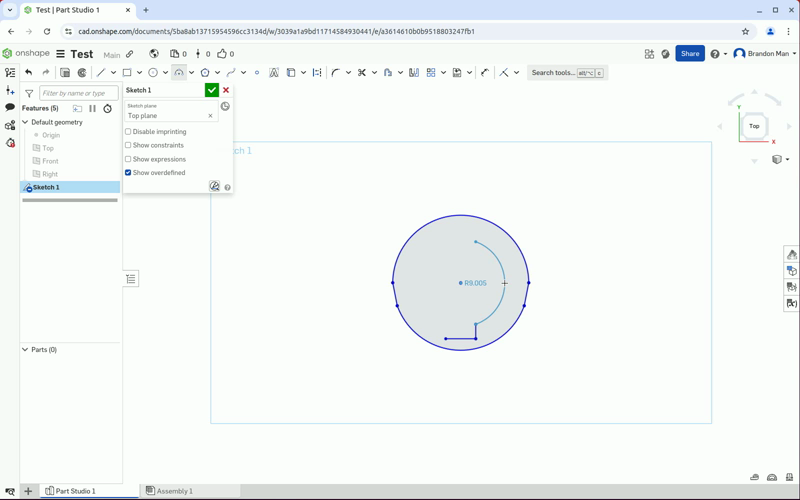
key(esc)
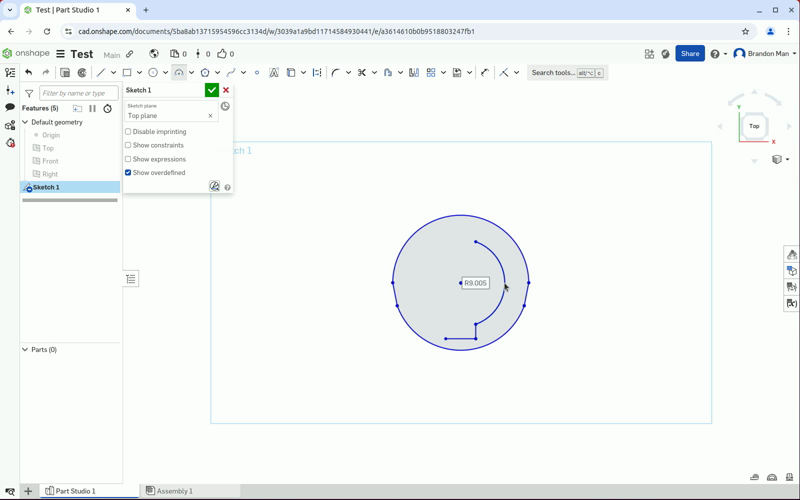
key(l)
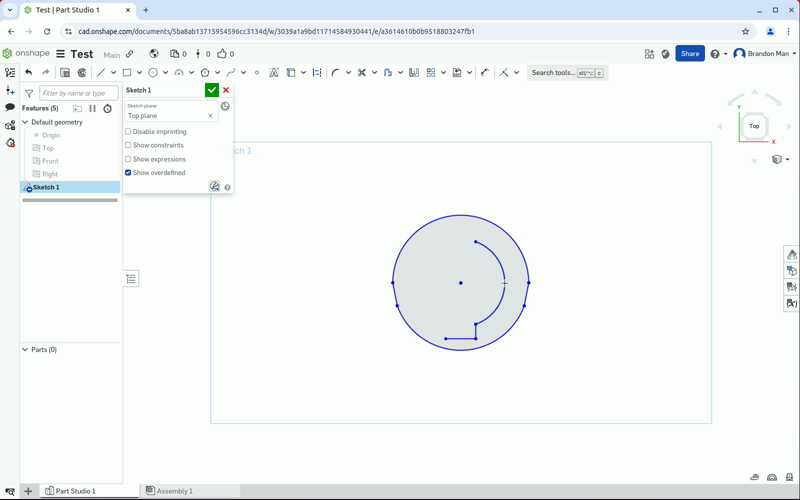
mouse_move(475, 241)
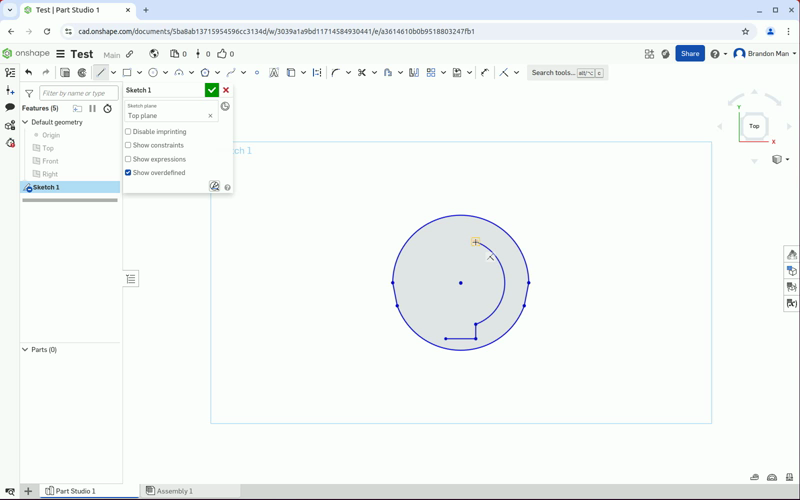
click(475, 241)
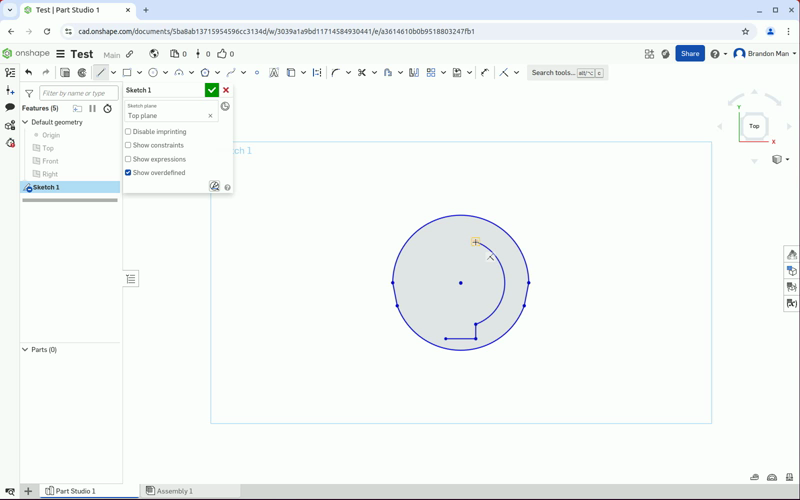
key_down(shift)
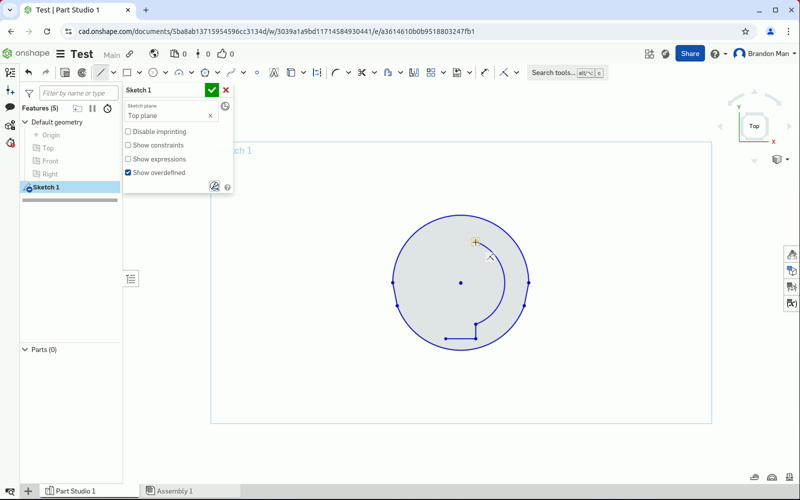
mouse_move(505, 241)
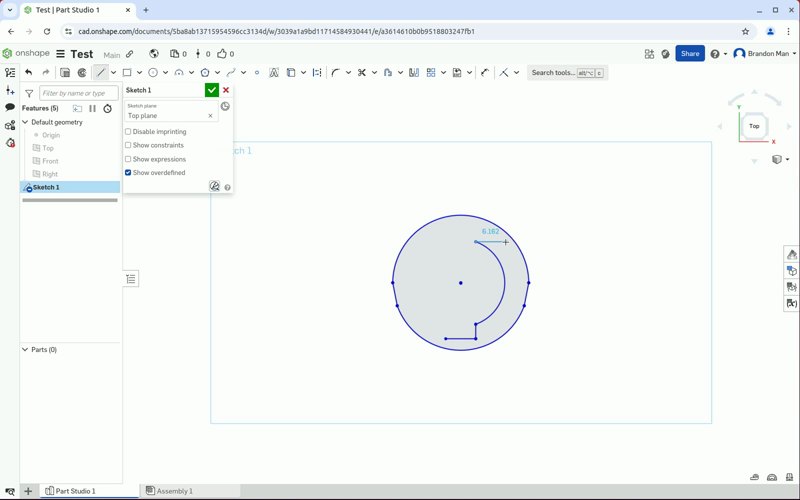
mouse_move(475, 227)
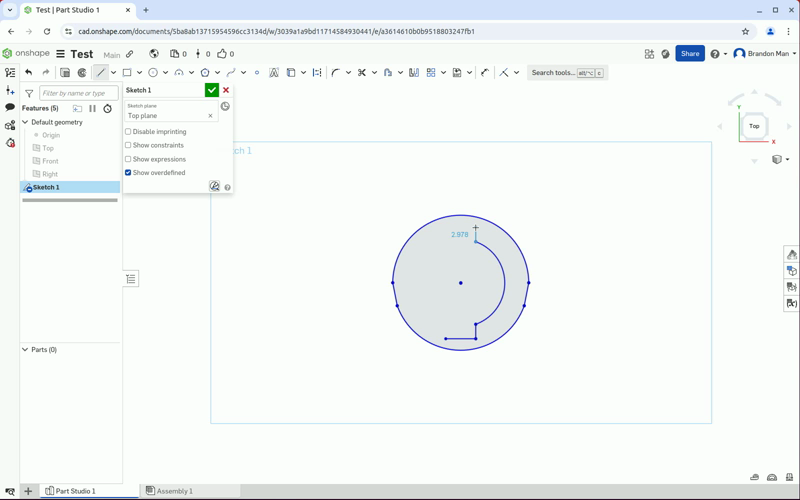
click(475, 227)
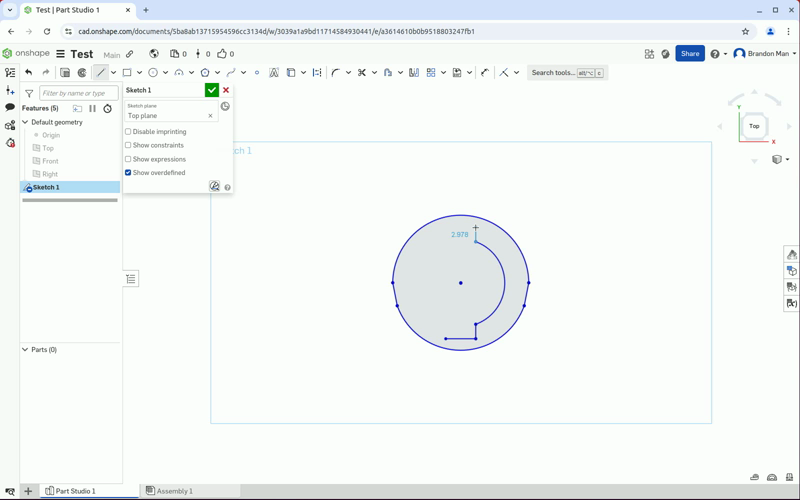
key_up(shift)
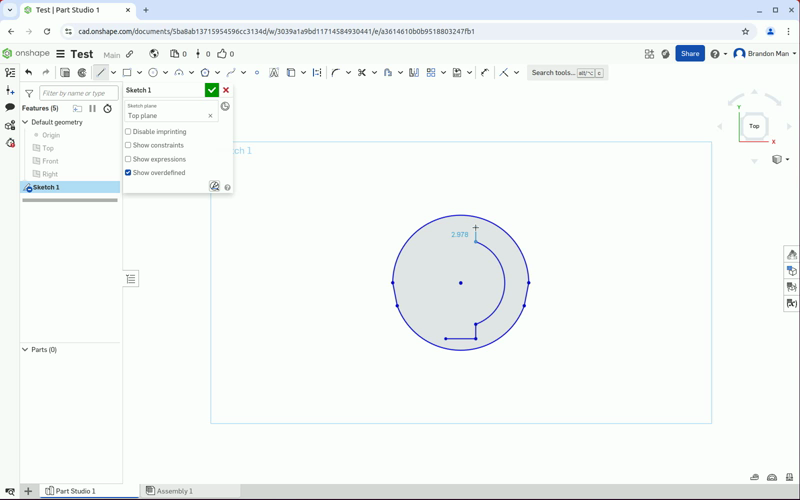
key_down(shift)
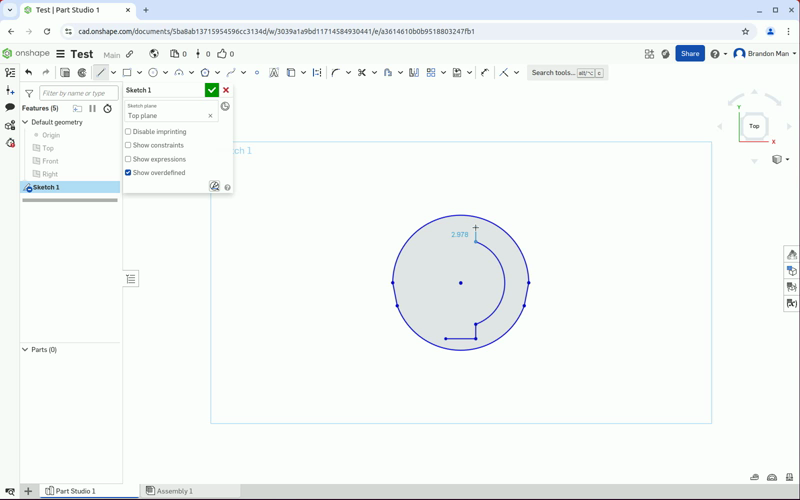
mouse_move(505, 227)
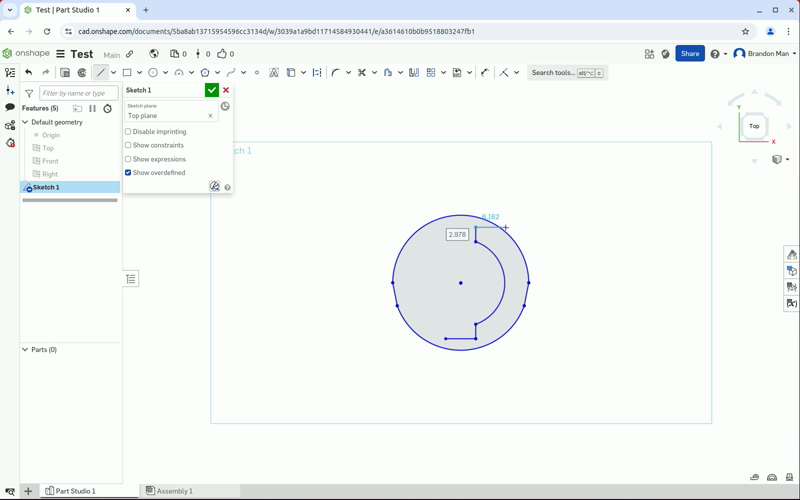
mouse_move(445, 227)
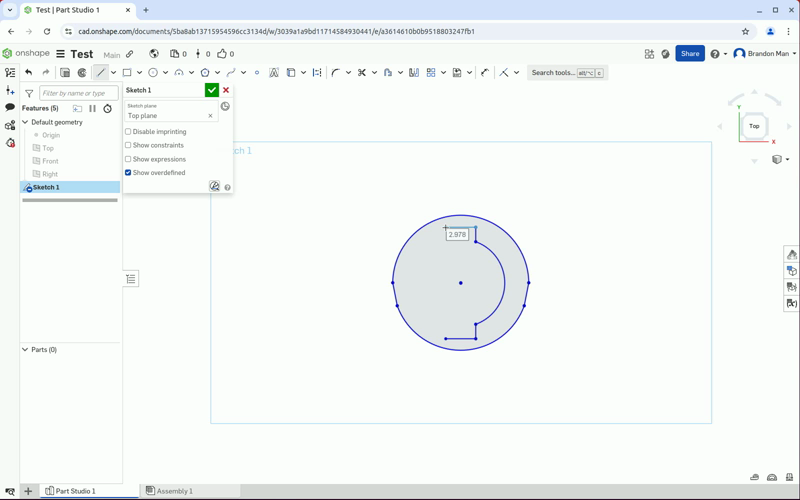
click(445, 227)
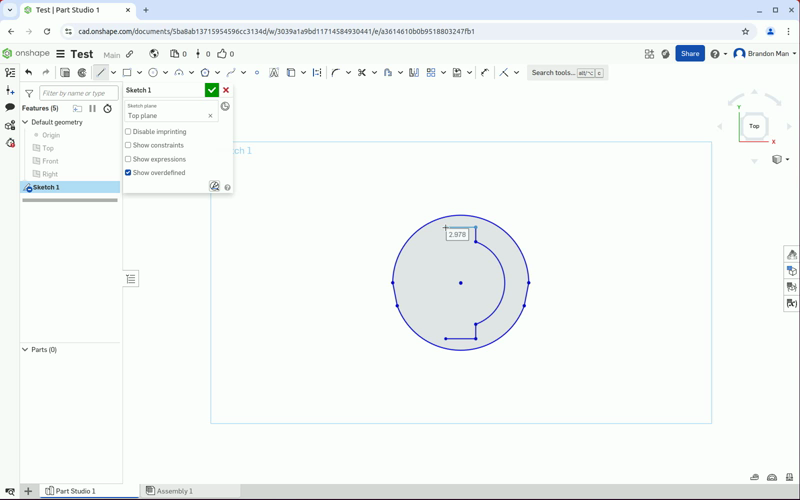
key_up(shift)
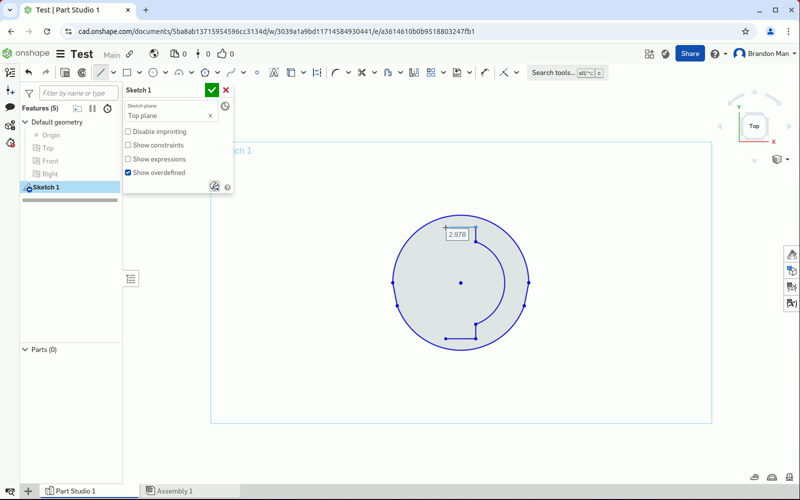
key_down(shift)
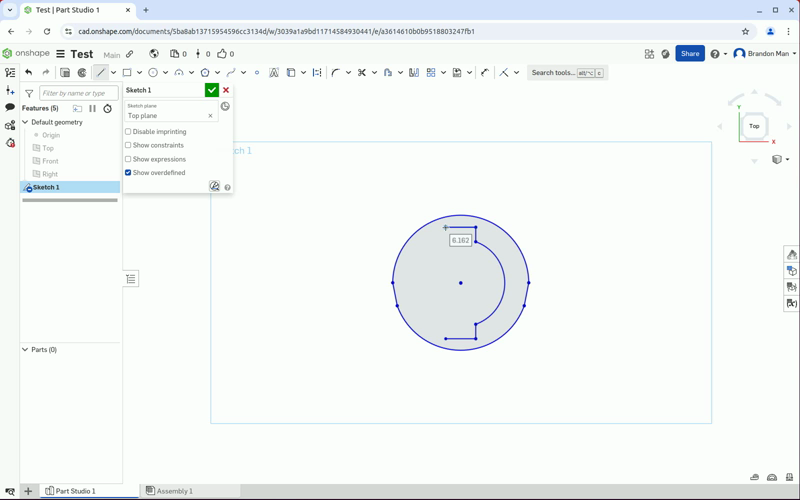
mouse_move(475, 227)
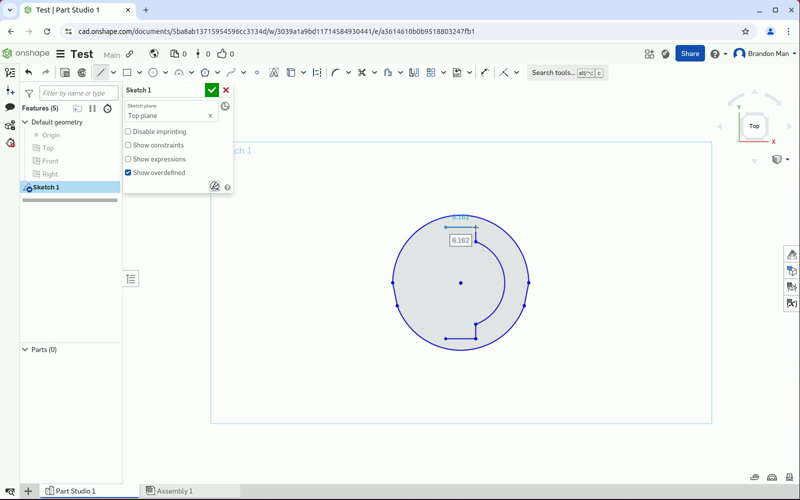
mouse_move(445, 241)
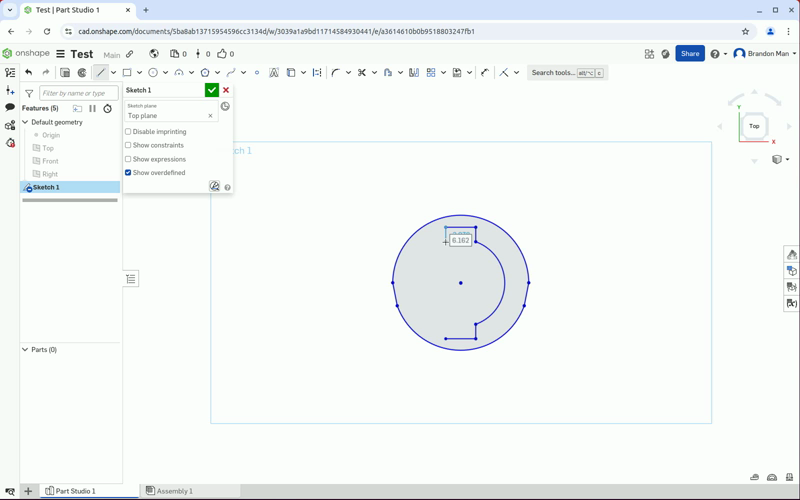
click(445, 241)
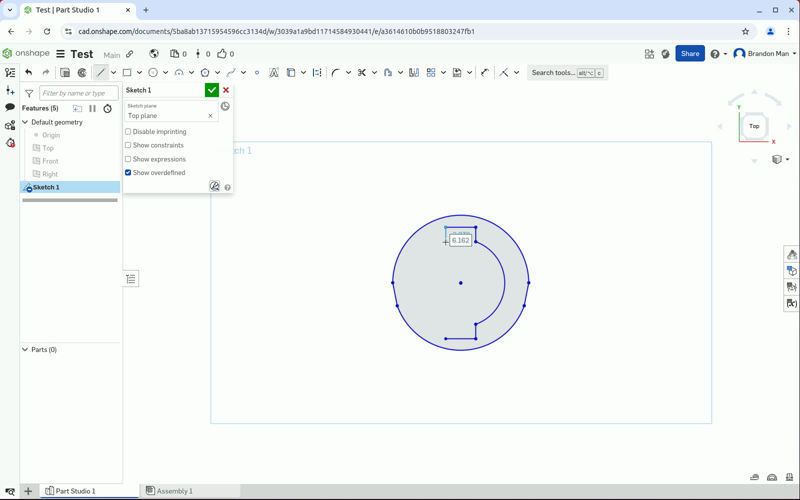
key_up(shift)
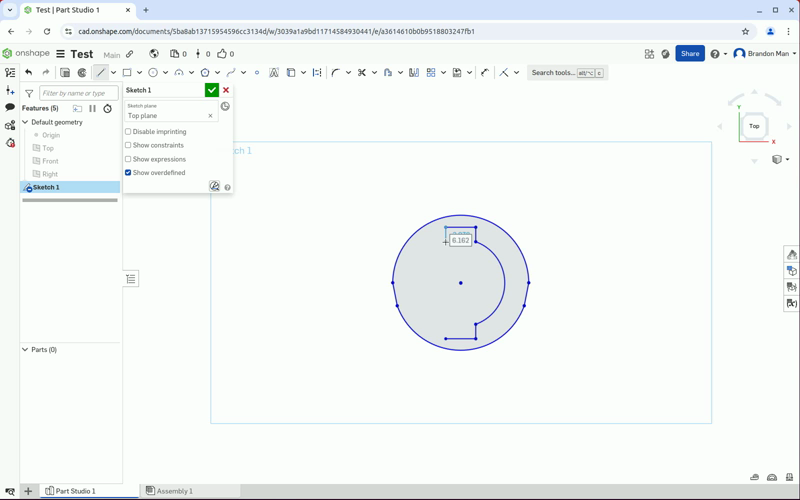
key(esc)
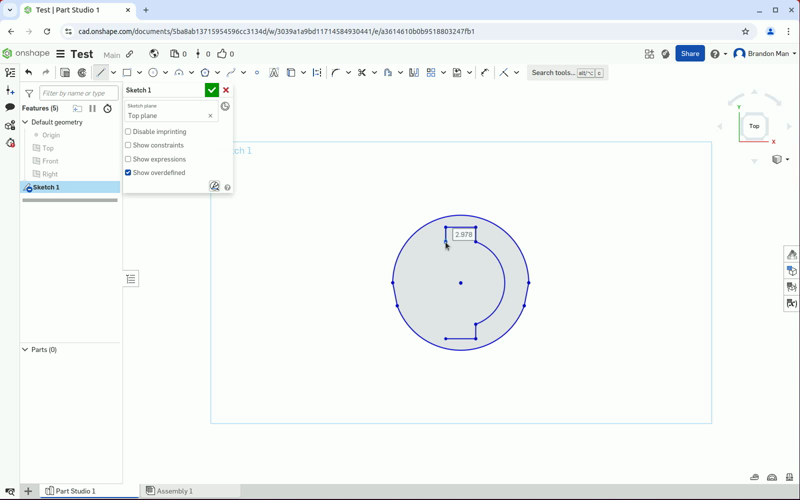
key(a)
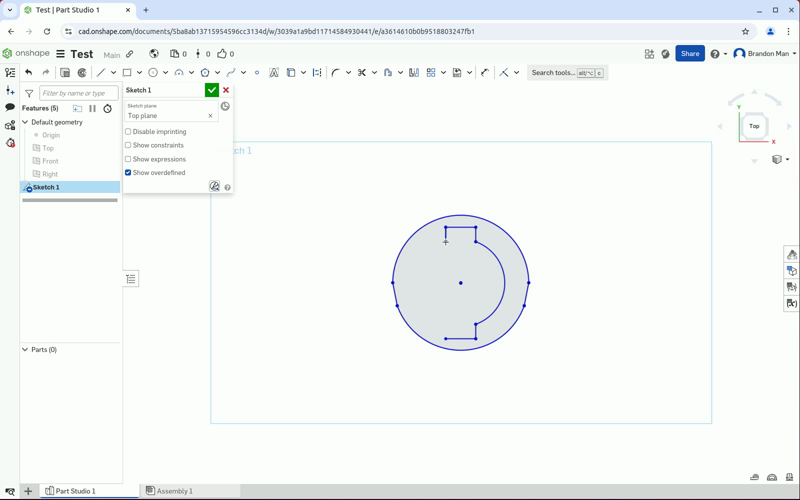
mouse_move(445, 241)
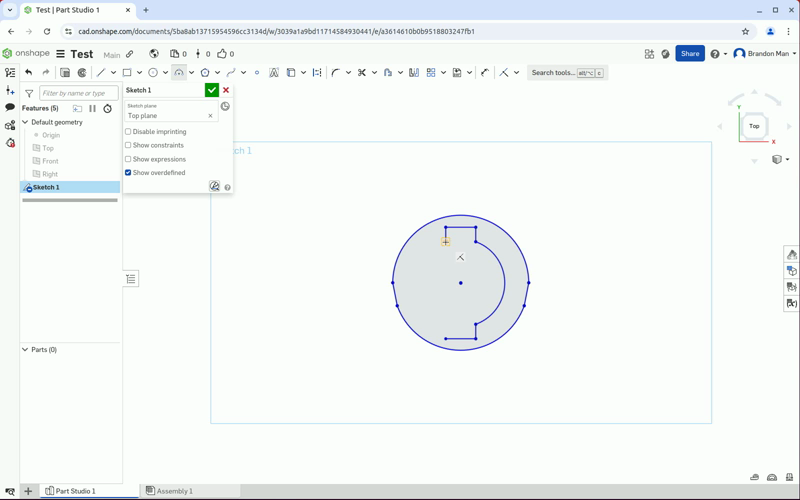
click(445, 241)
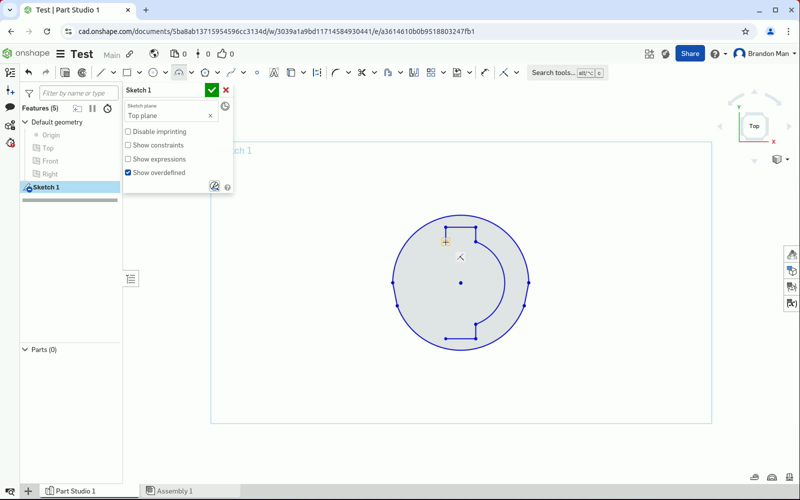
key_down(shift)
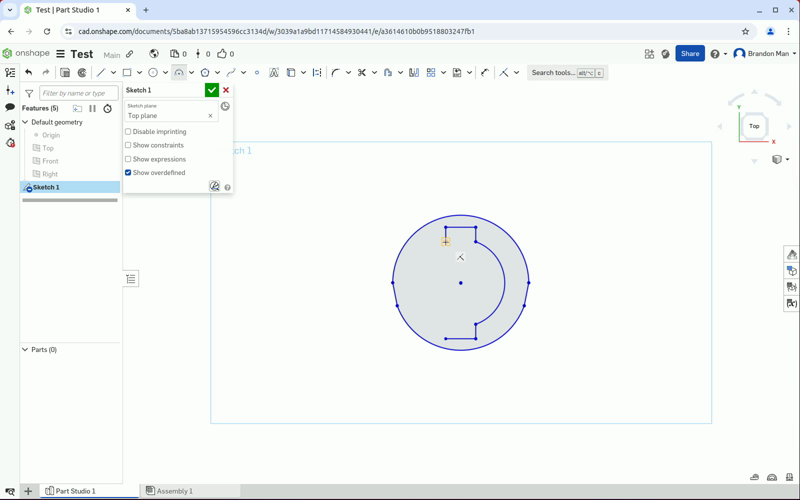
mouse_move(445, 324)
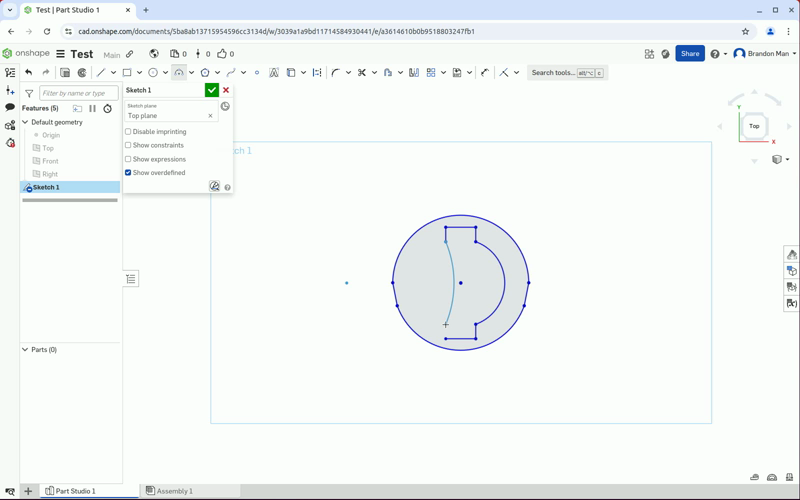
click(445, 324)
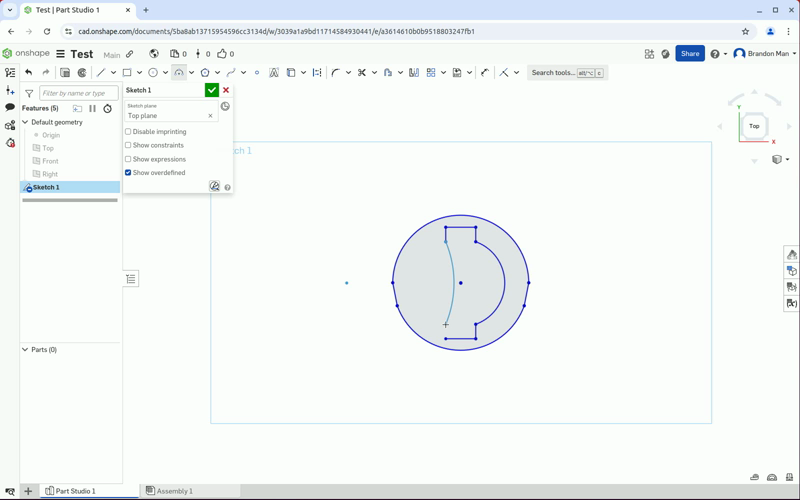
mouse_move(416, 282)
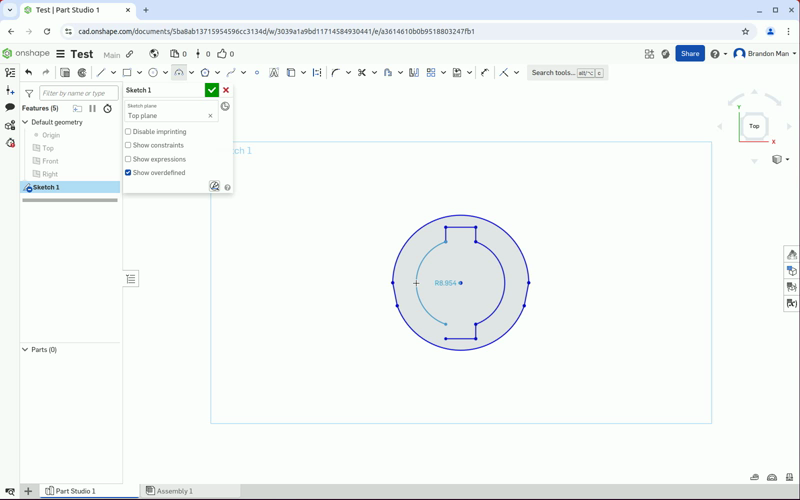
click(416, 282)
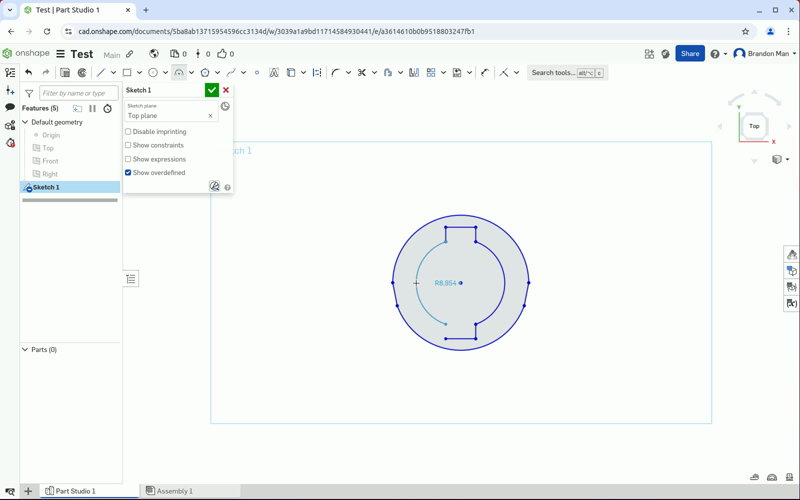
key_up(shift)
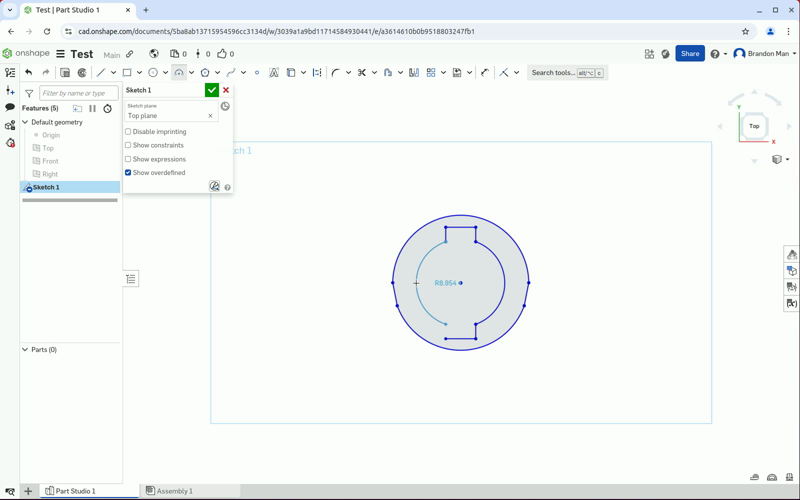
key(esc)
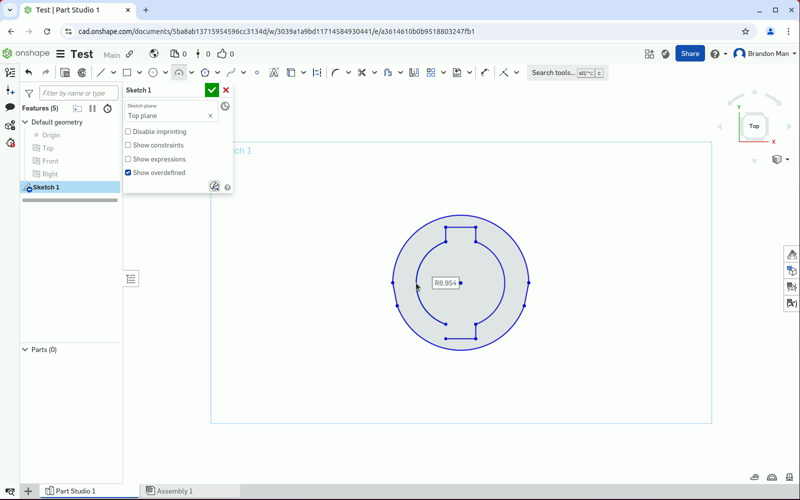
key(l)
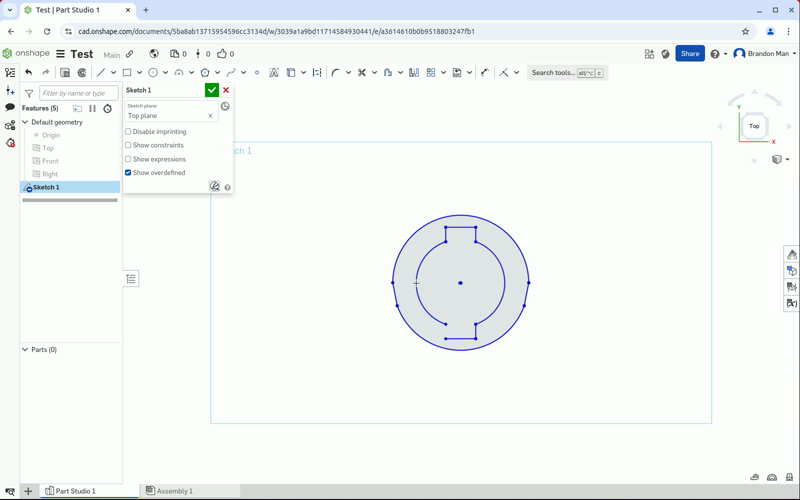
mouse_move(445, 324)
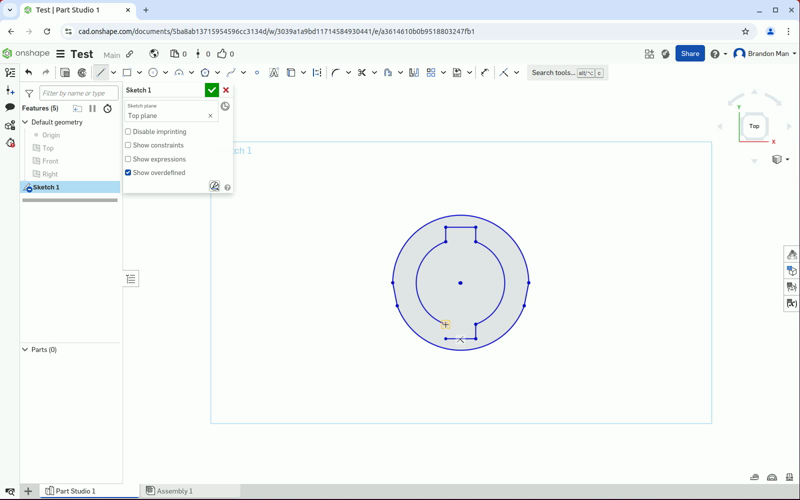
click(445, 324)
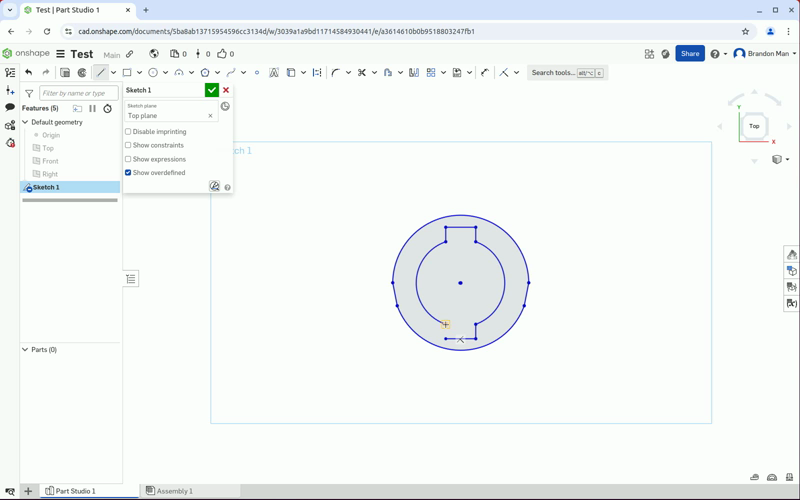
mouse_move(475, 324)
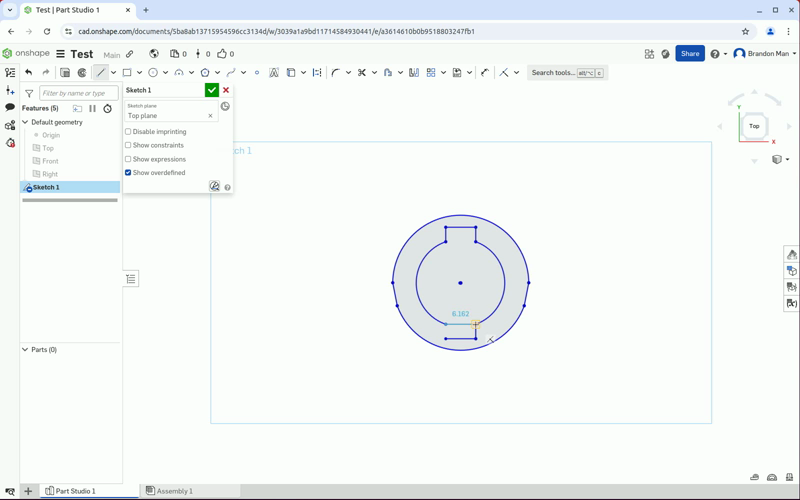
key_down(shift)
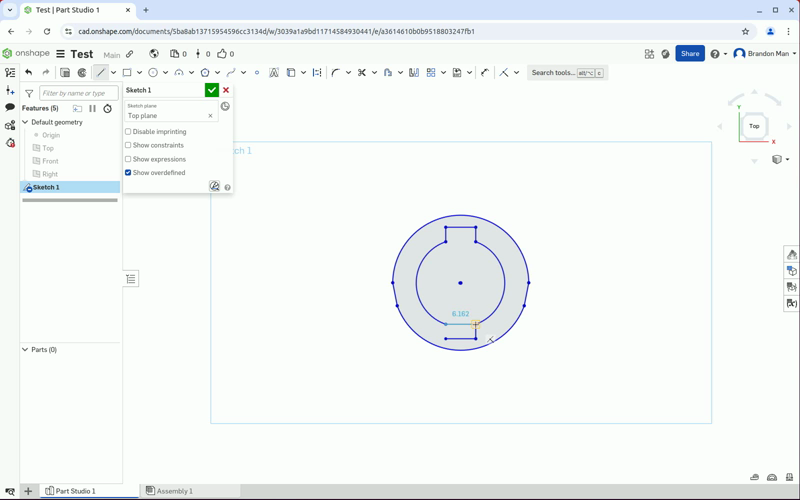
mouse_move(445, 338)
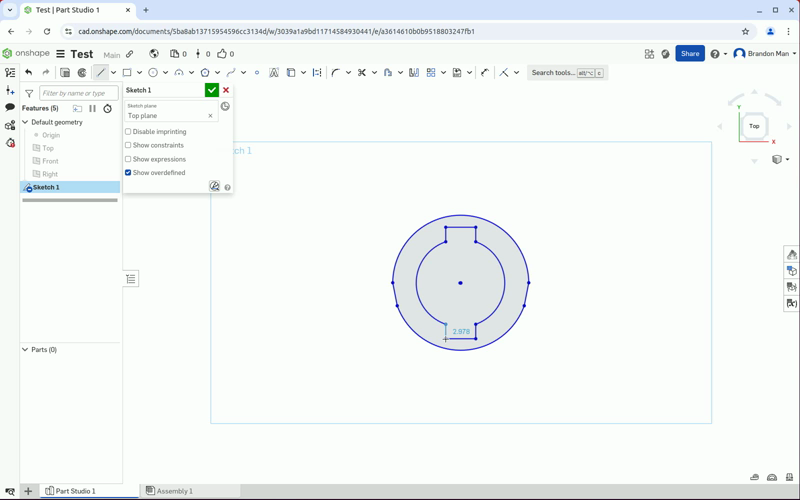
key_up(shift)
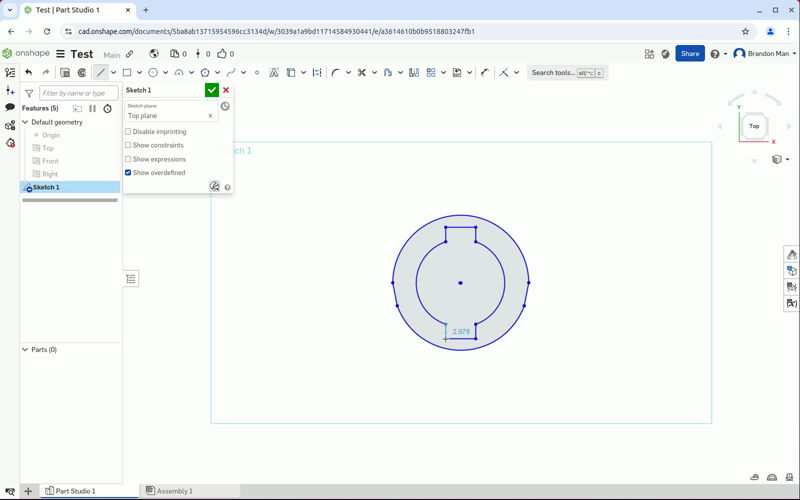
click(445, 338)
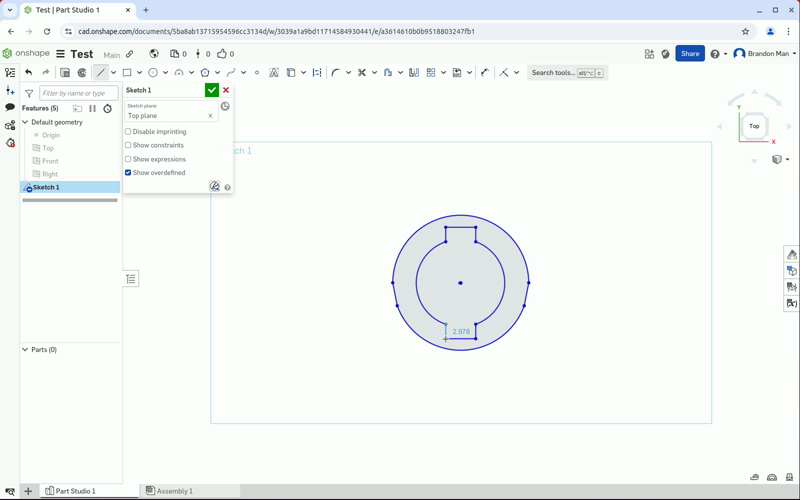
key(esc)
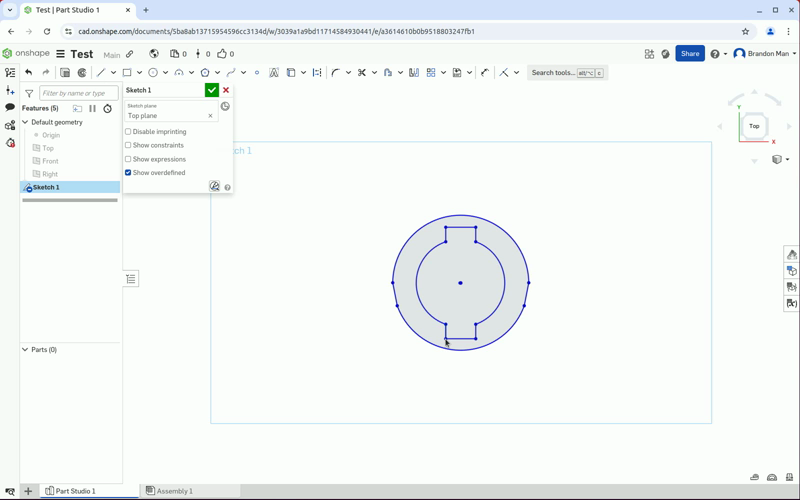
mouse_move(507, 303)
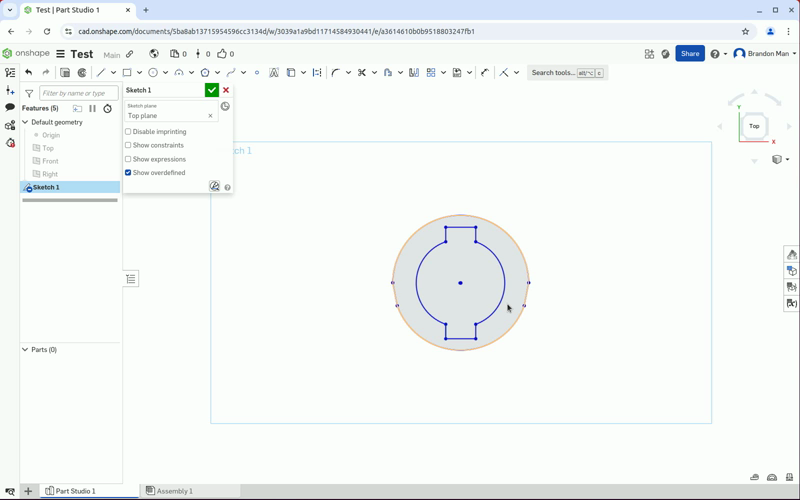
click(507, 303)
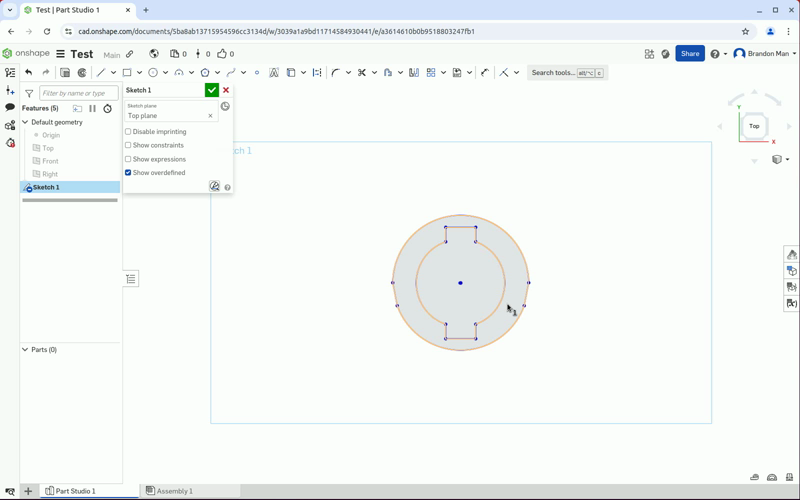
mouse_move(73, 352)
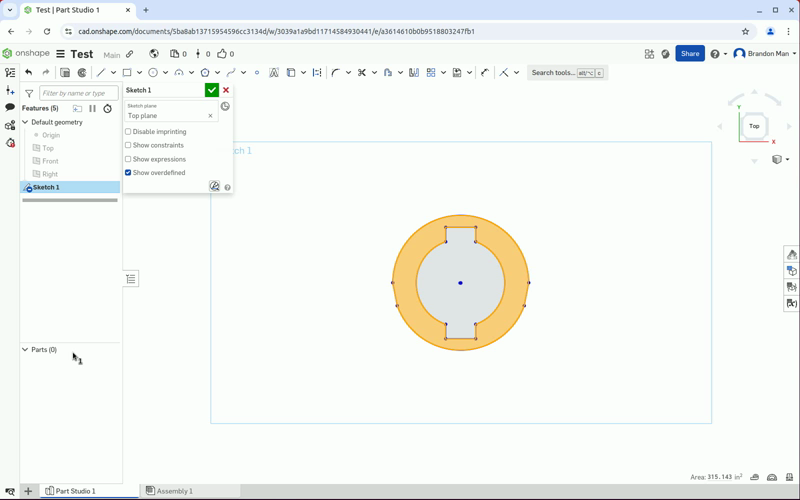
key(shift+y)
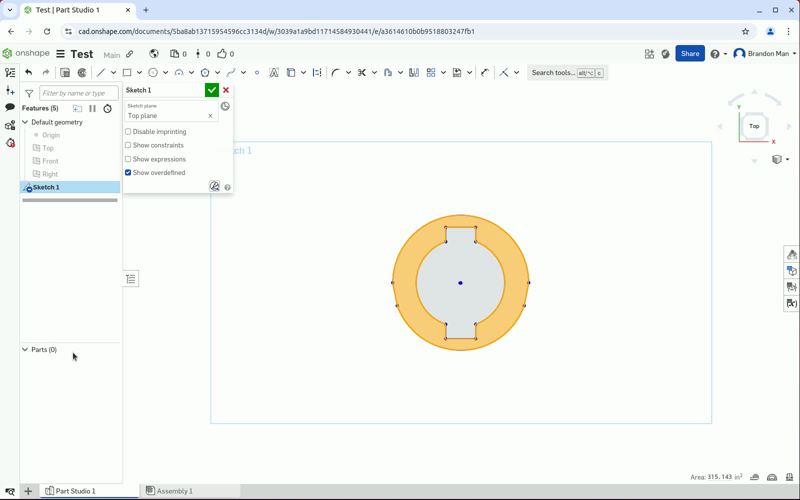
key(shift+e)
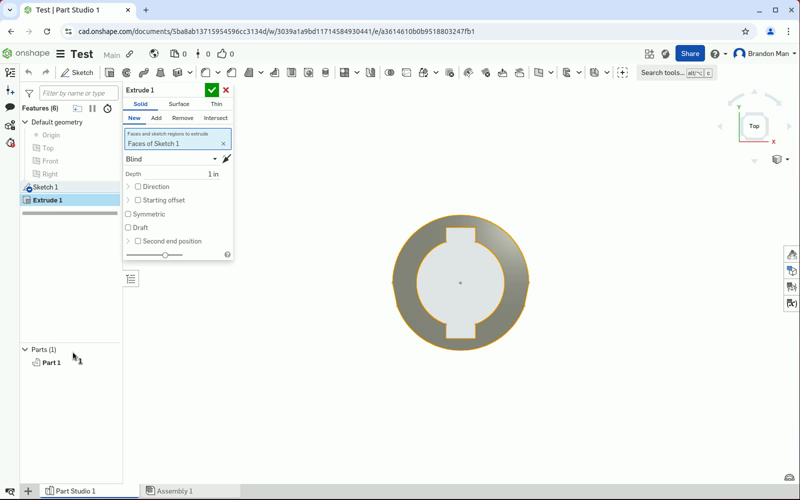
mouse_move(143, 106)
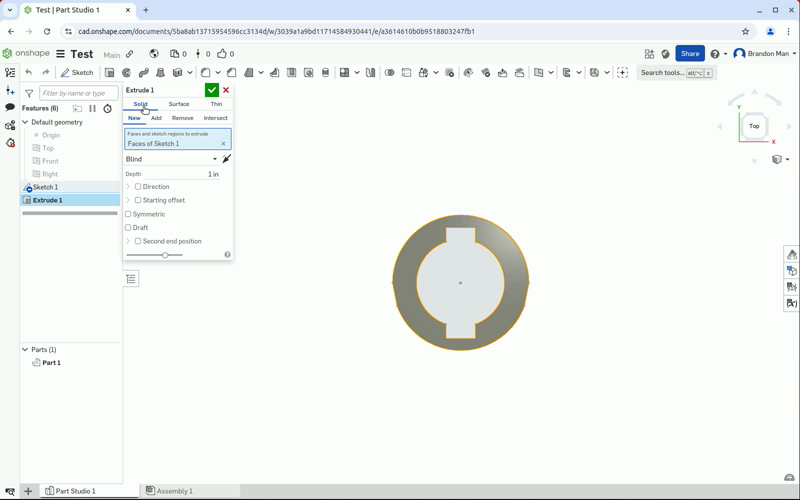
click(143, 106)
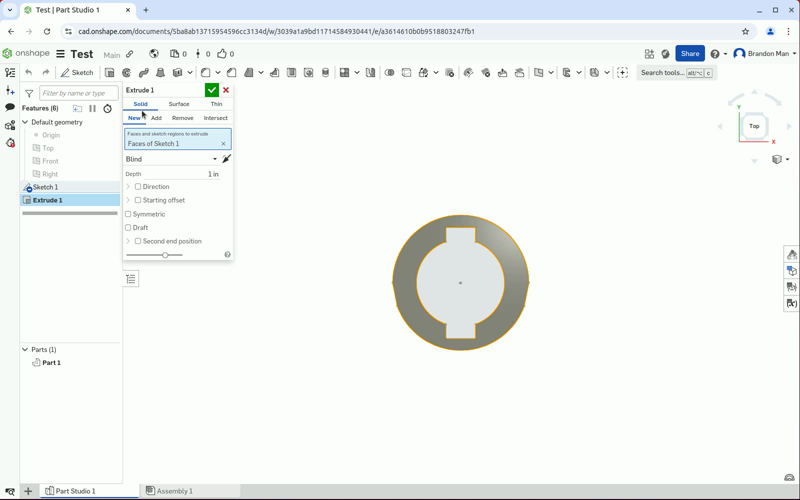
mouse_move(137, 120)
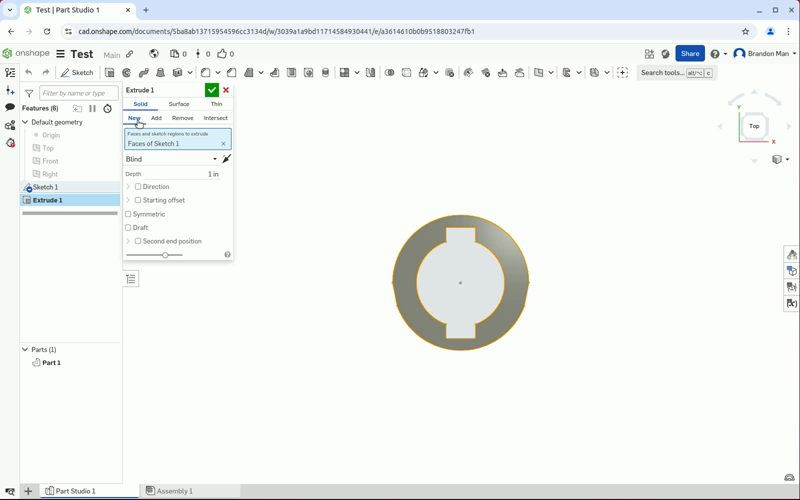
click(137, 120)
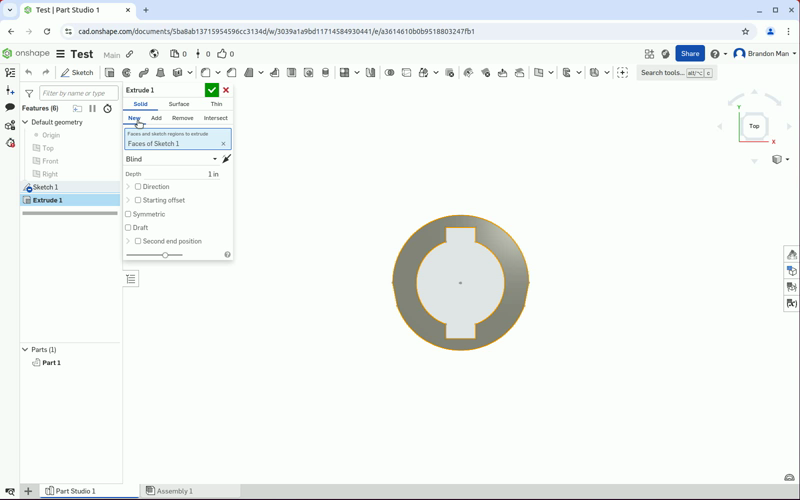
key(tab, 4)
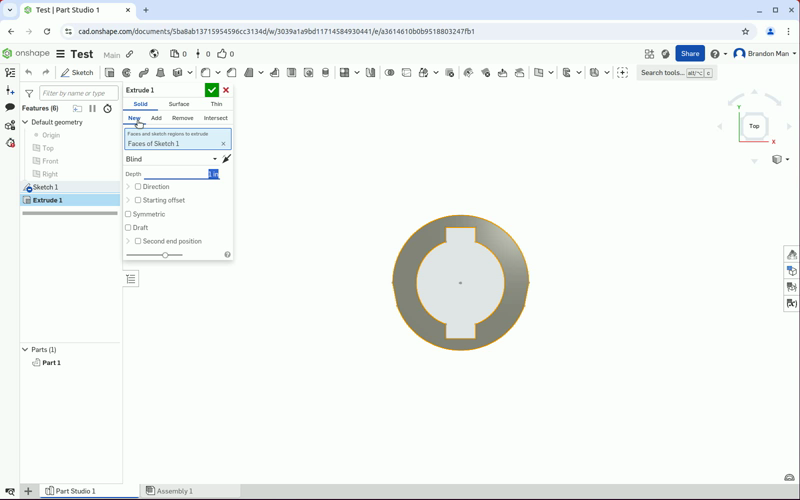
text(23.108)
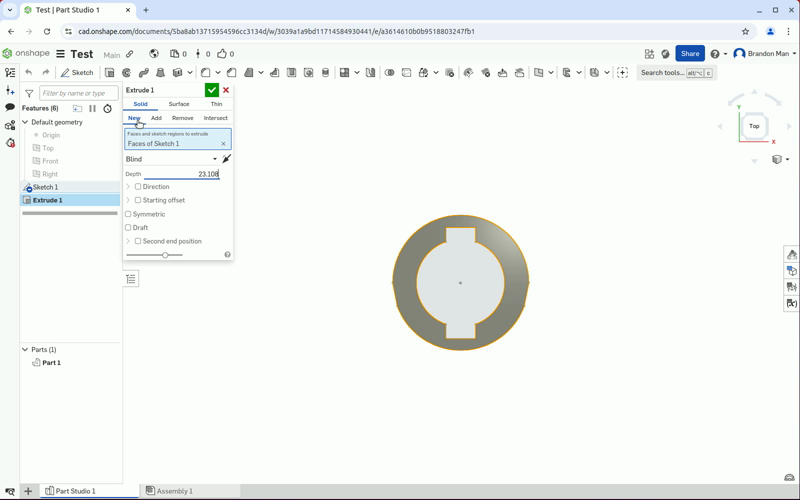
key(enter)
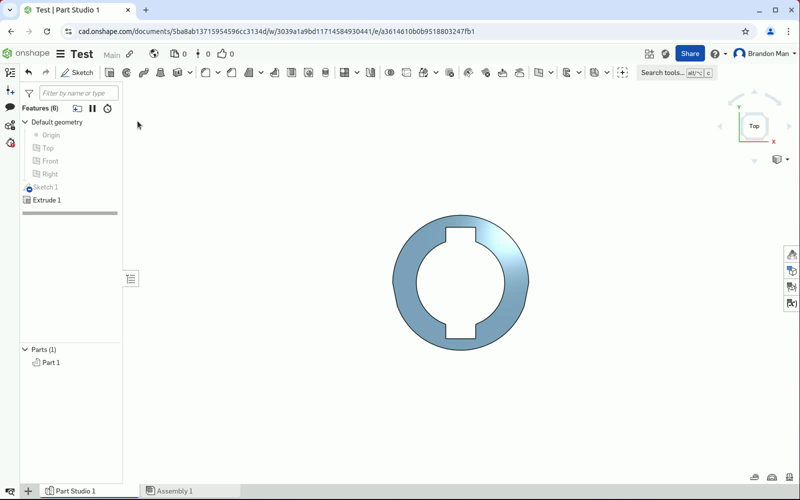
key(shift+h)
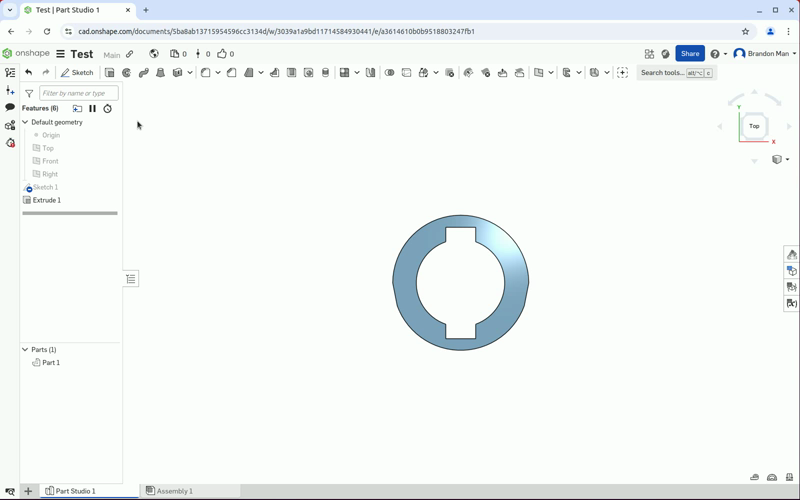
key(shift+h)
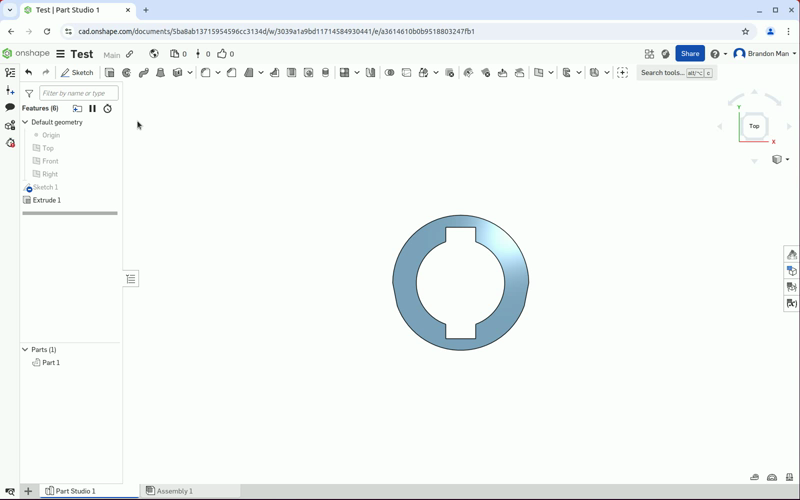
mouse_move(73, 189)
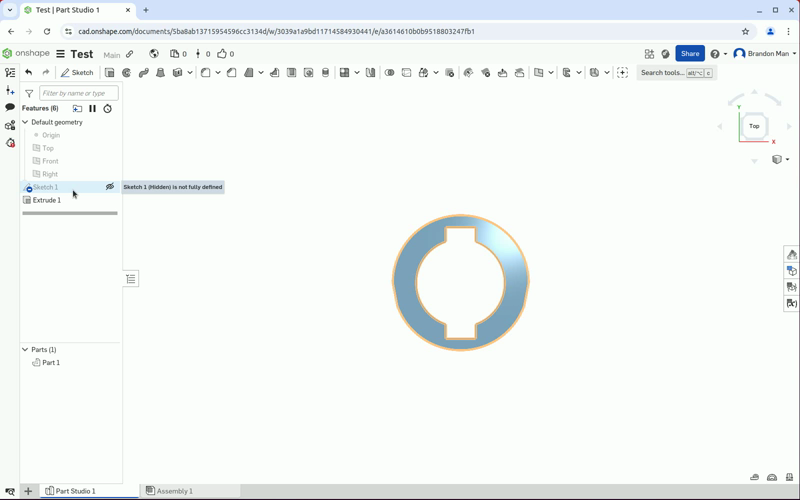
click(73, 189)
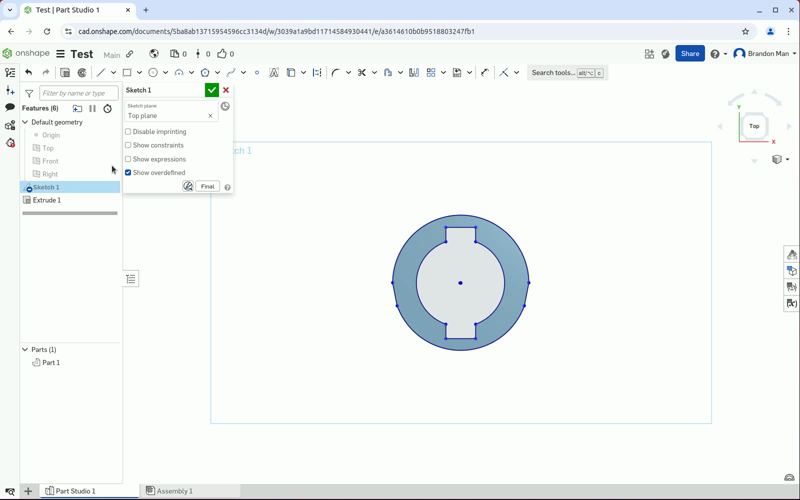
mouse_move(229, 92)
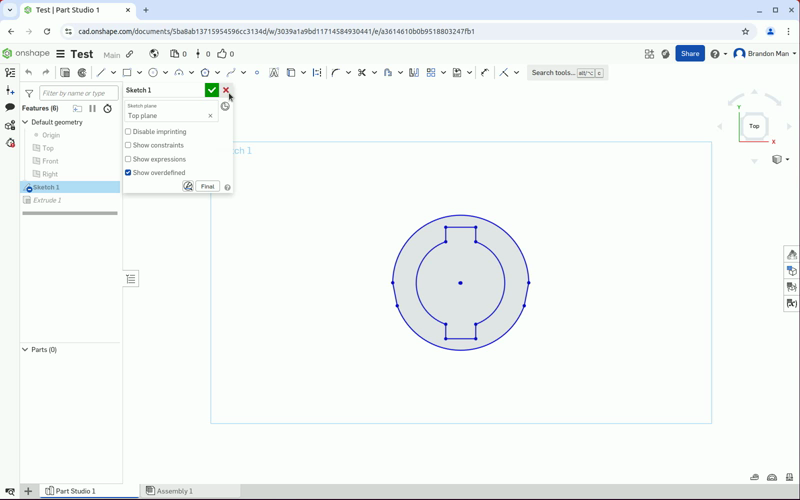
click(229, 92)
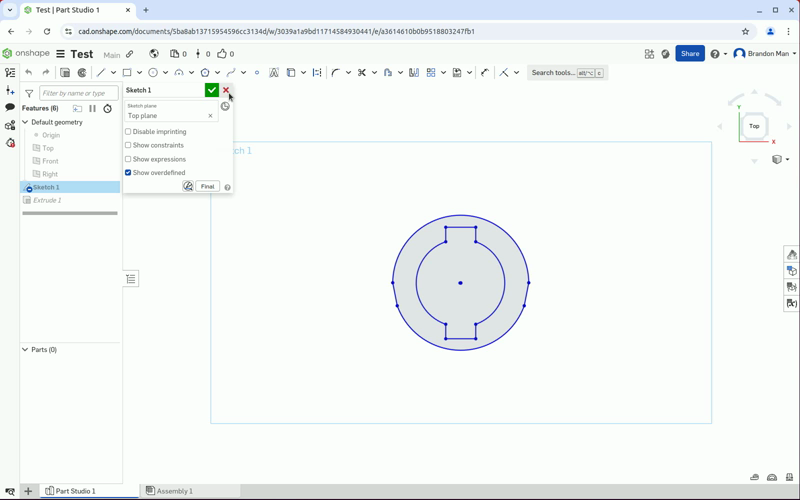
key(shift+s)
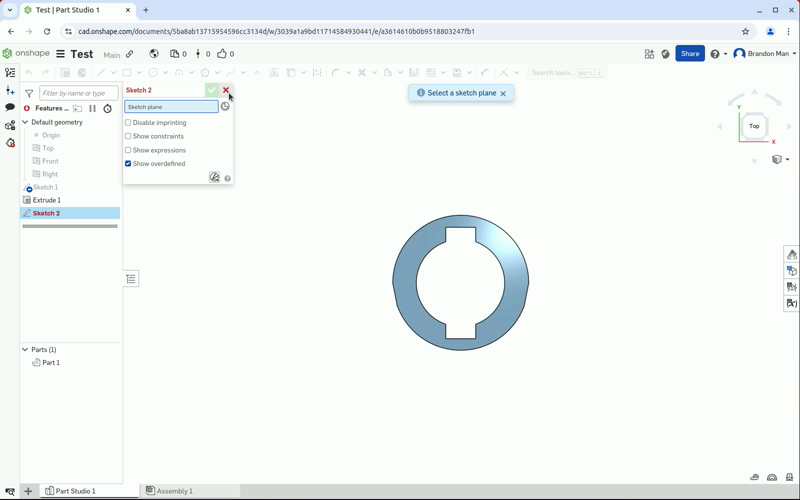
mouse_move(73, 150)
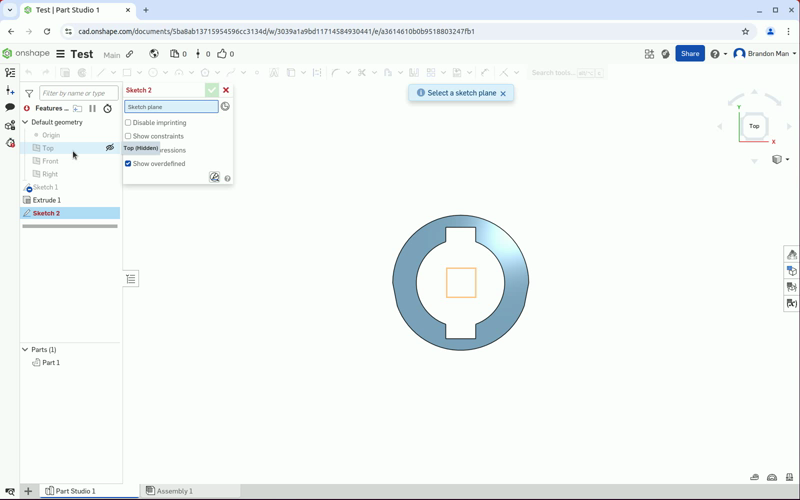
click(73, 150)
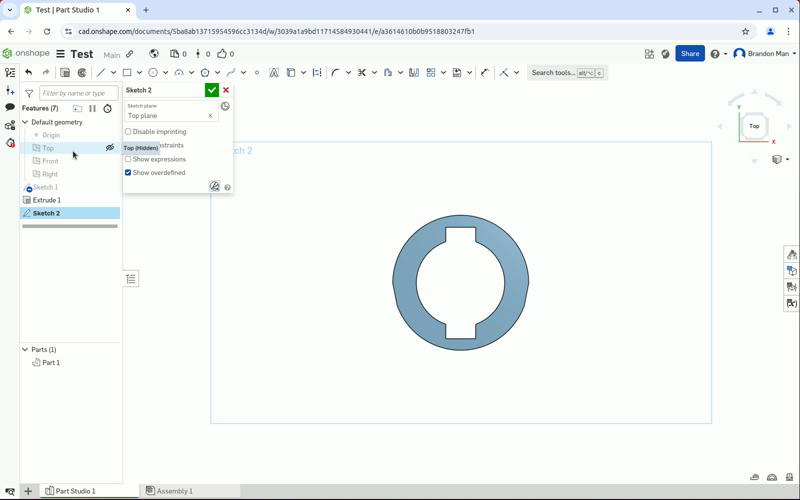
mouse_move(73, 352)
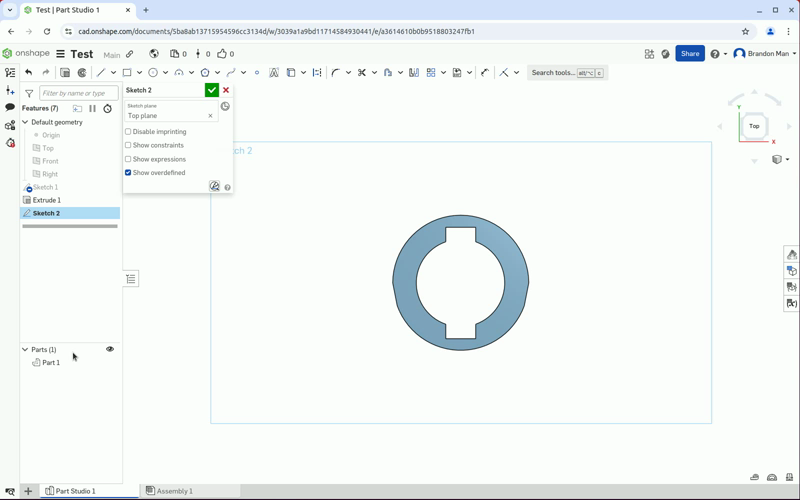
key(y)
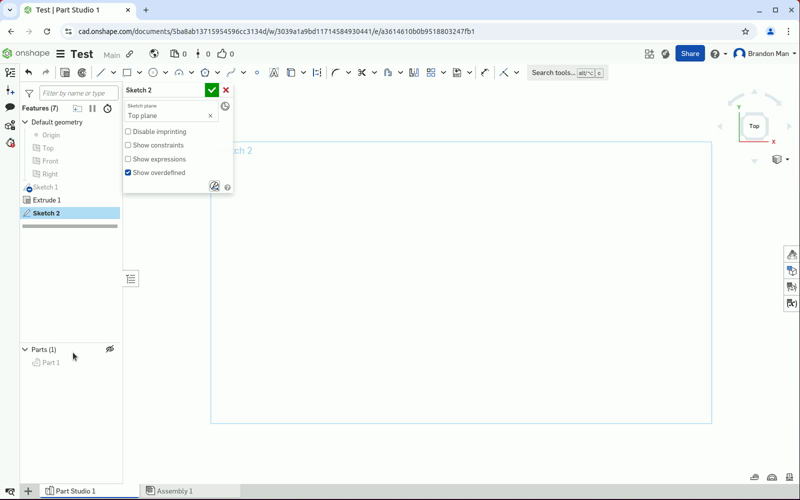
key(a)
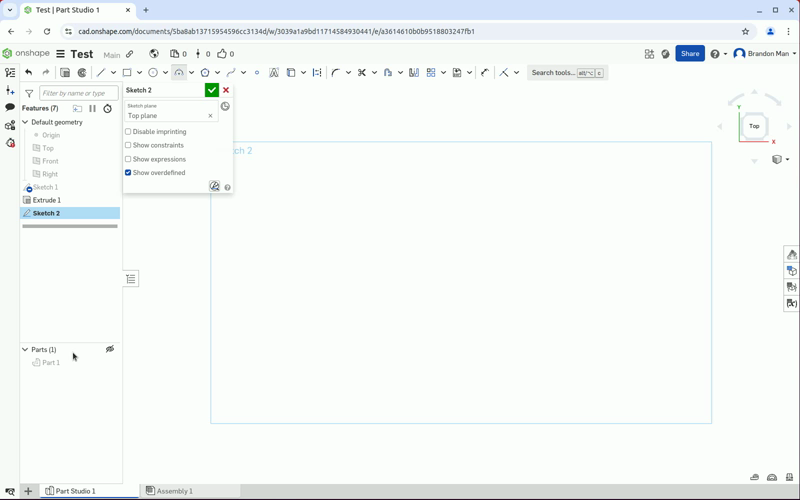
key_down(shift)
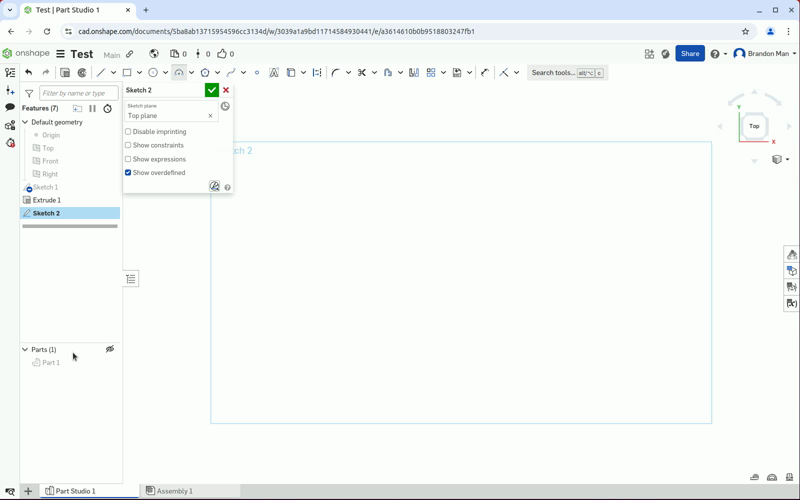
mouse_move(445, 241)
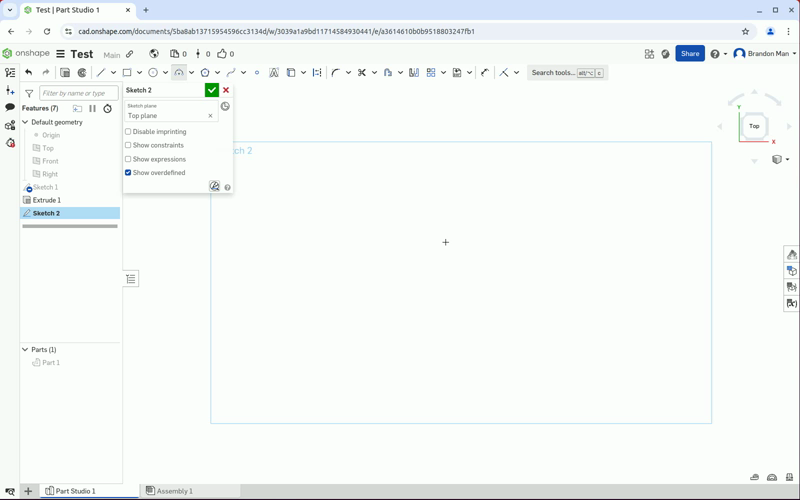
click(445, 241)
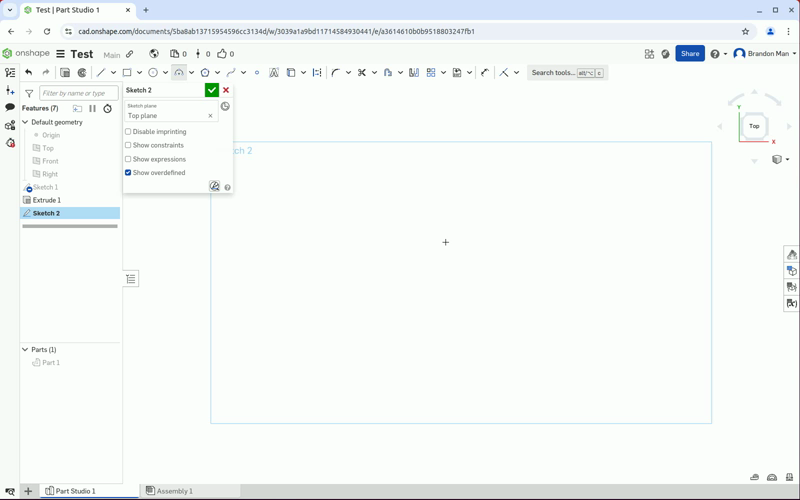
key_up(shift)
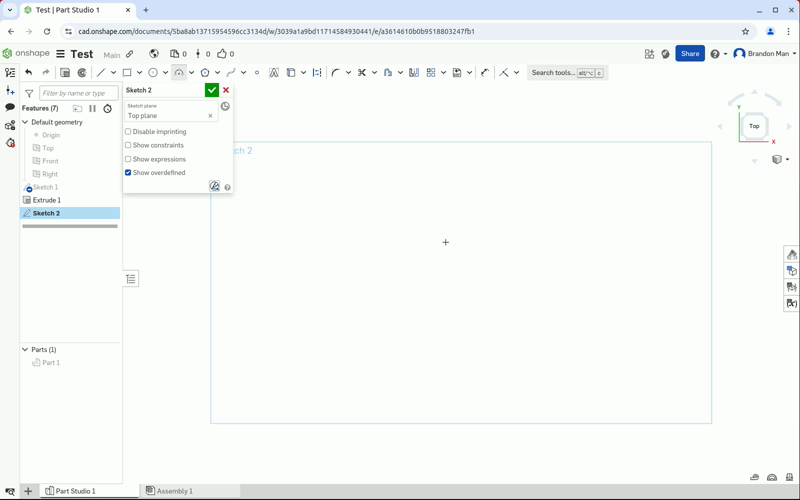
key_down(shift)
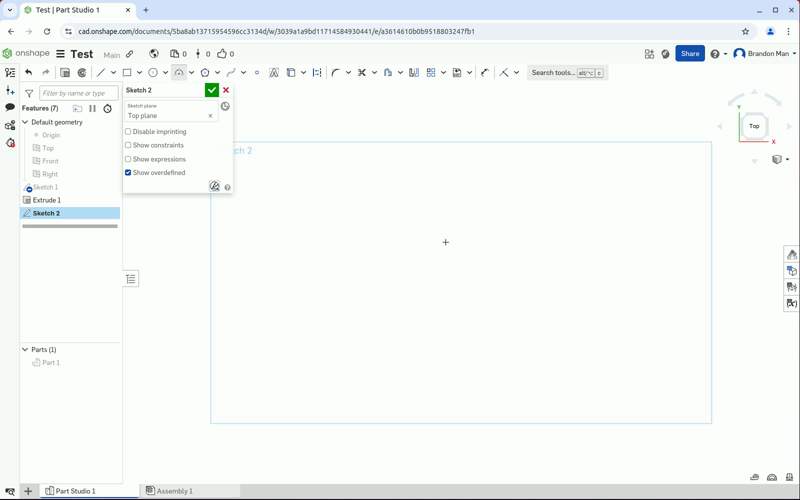
mouse_move(475, 241)
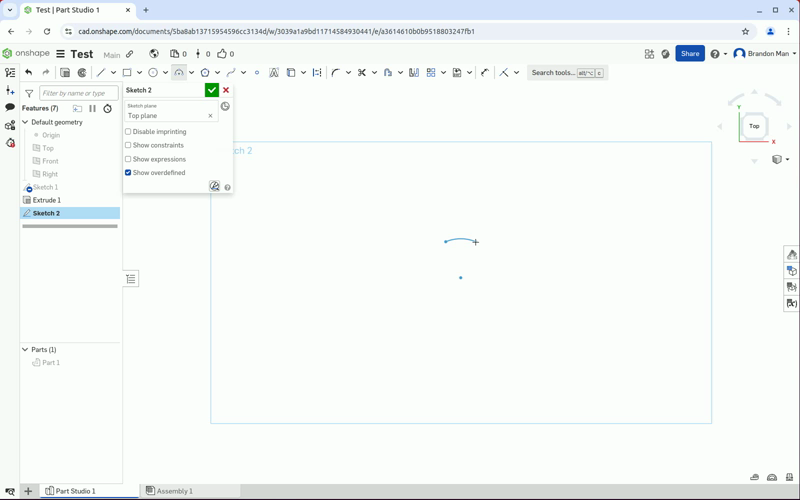
click(475, 241)
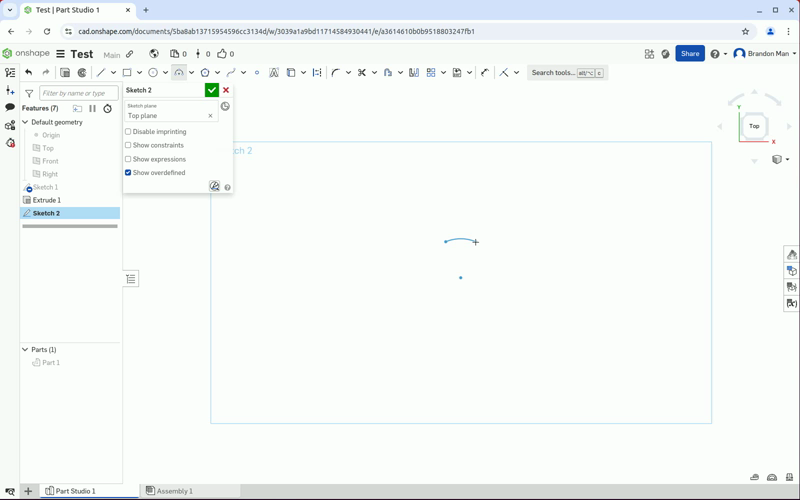
mouse_move(460, 239)
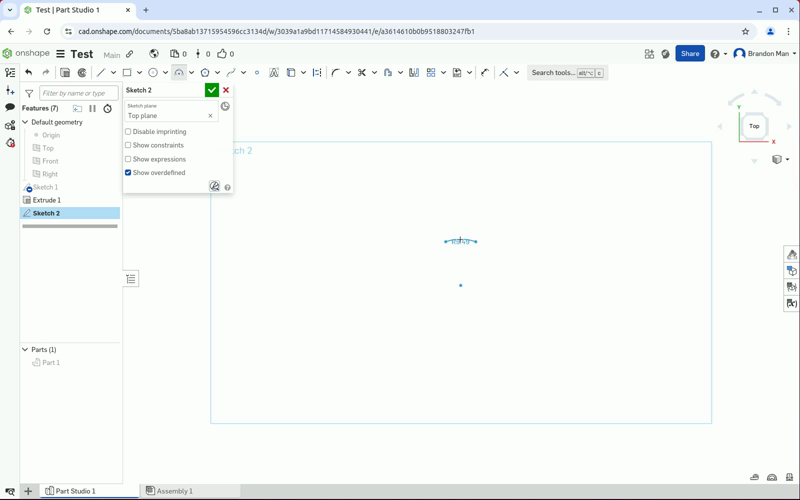
click(460, 239)
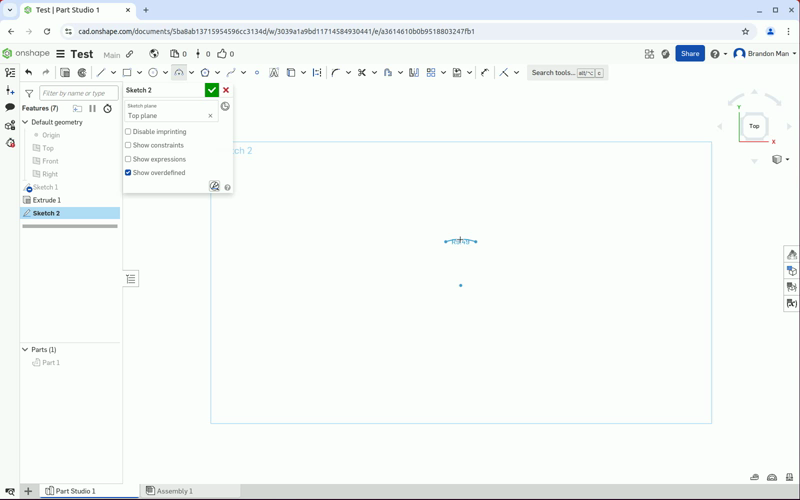
key_up(shift)
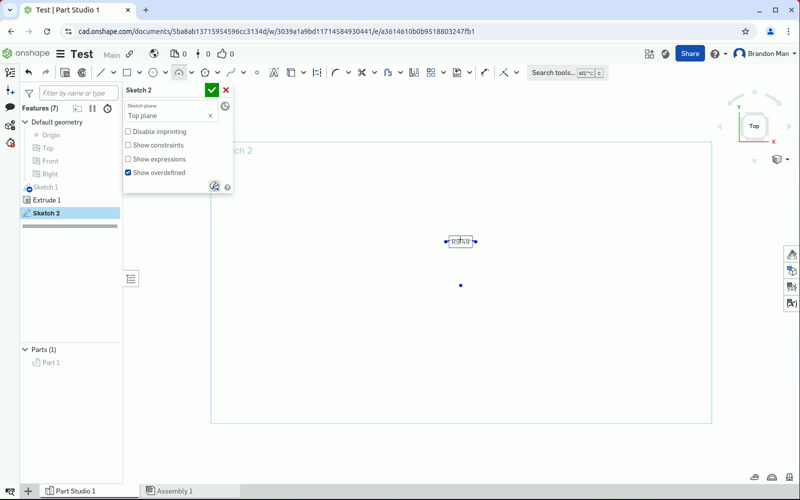
key(esc)
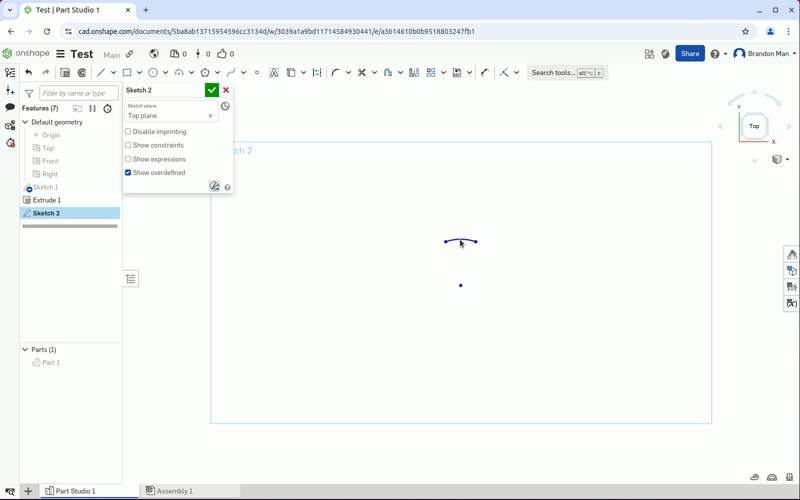
key(l)
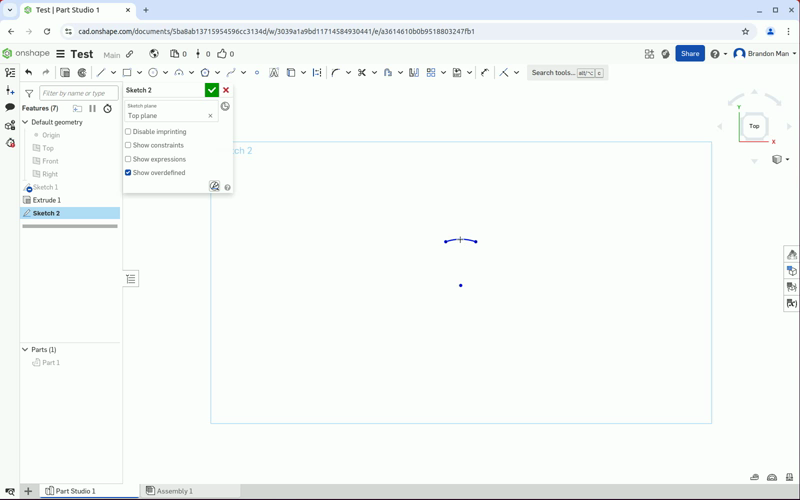
mouse_move(475, 241)
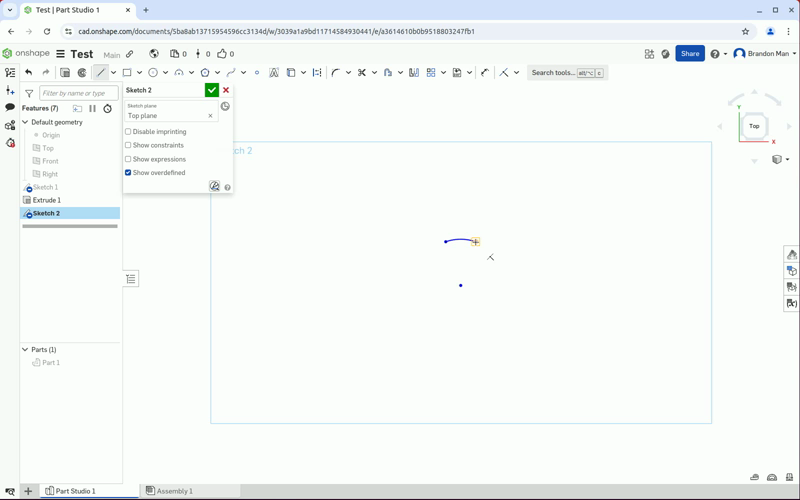
click(475, 241)
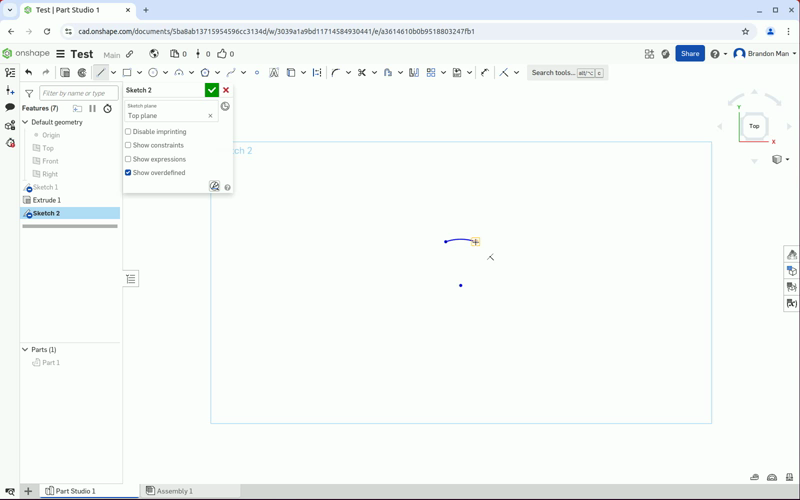
key_down(shift)
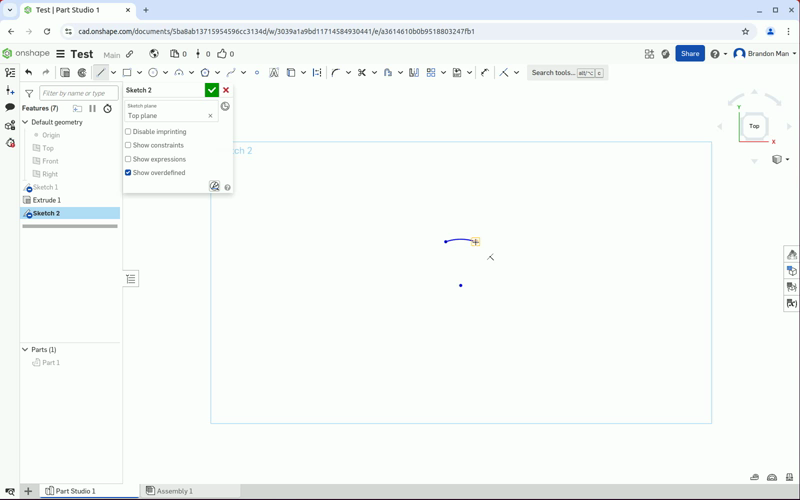
mouse_move(505, 241)
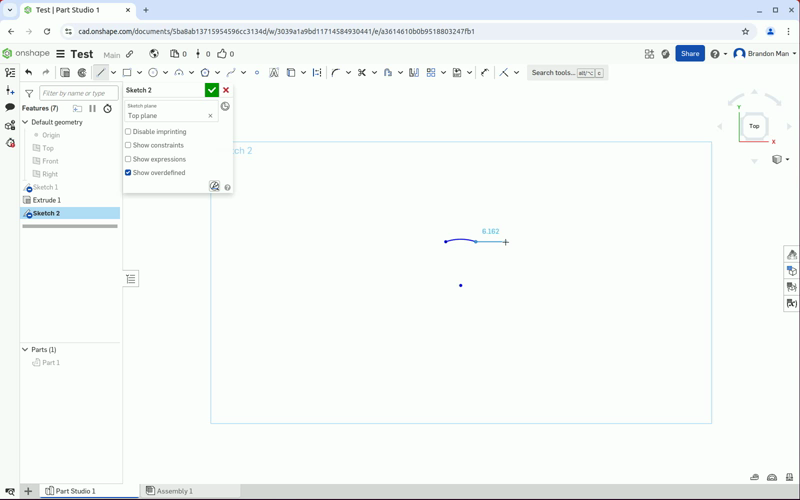
mouse_move(475, 227)
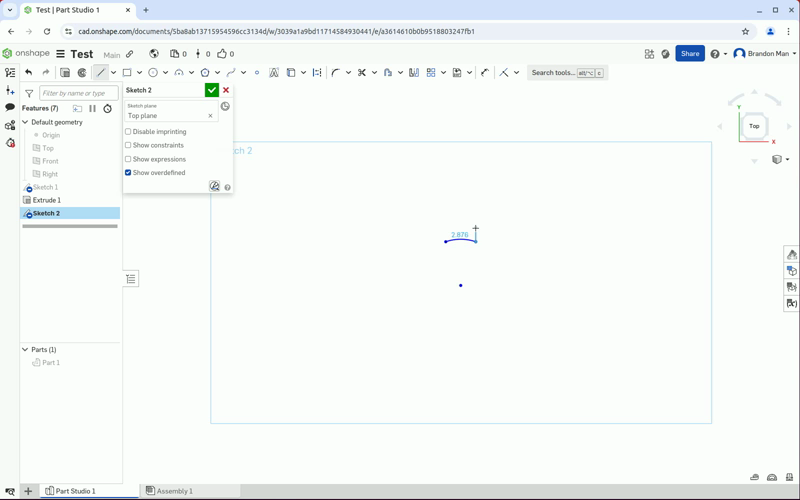
click(475, 227)
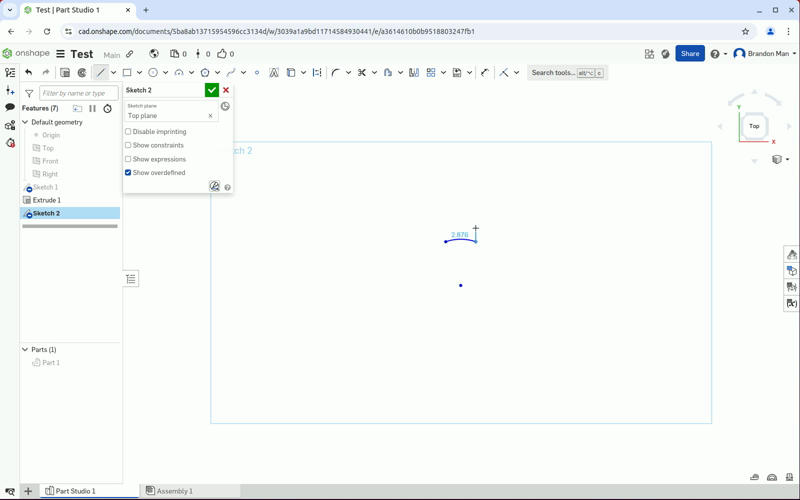
key_up(shift)
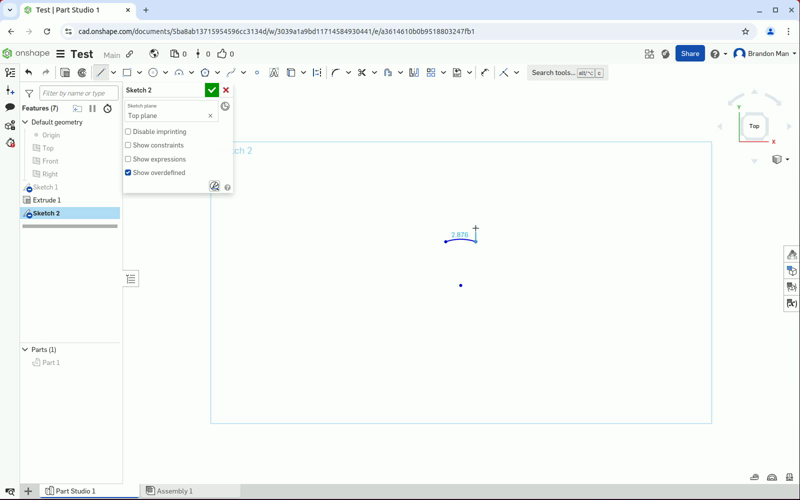
key_down(shift)
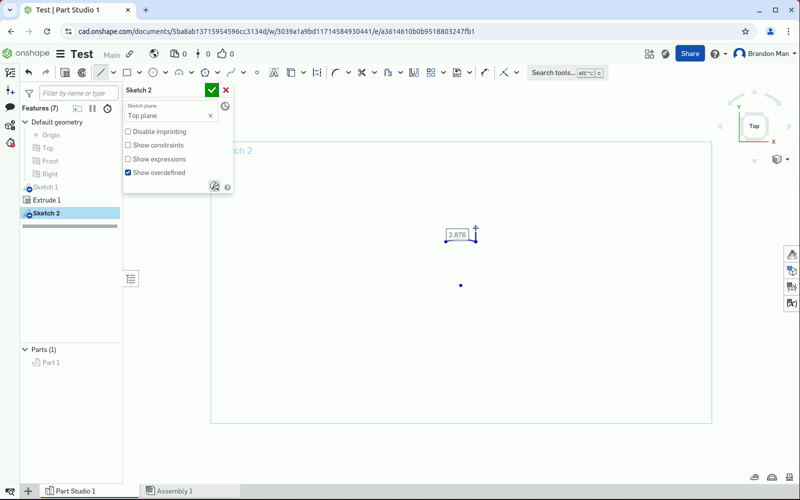
mouse_move(505, 227)
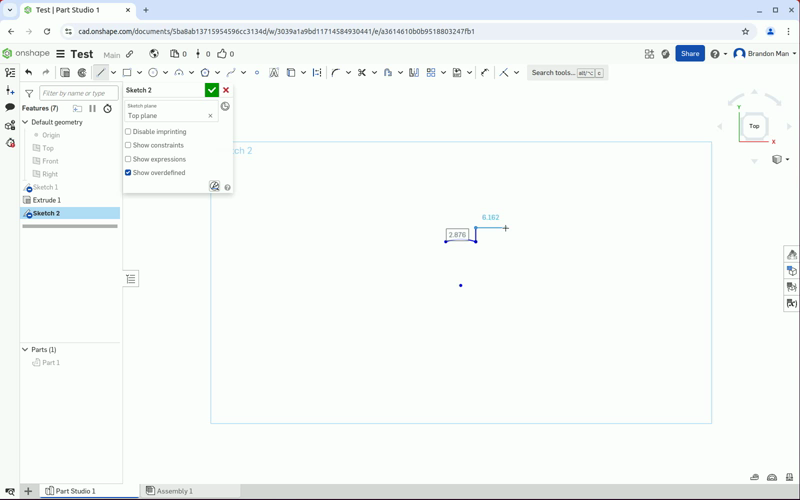
mouse_move(445, 227)
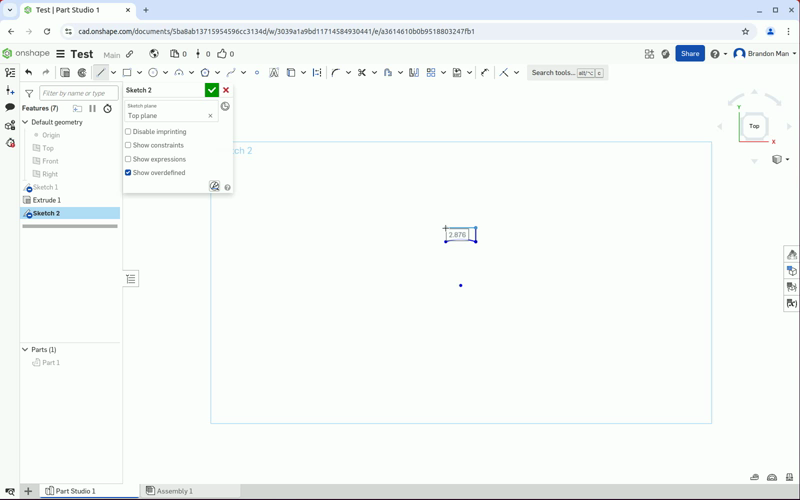
click(445, 227)
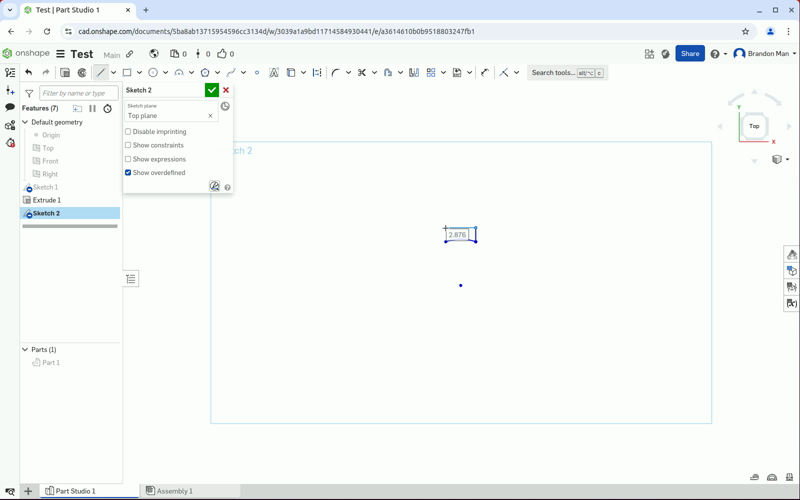
key_up(shift)
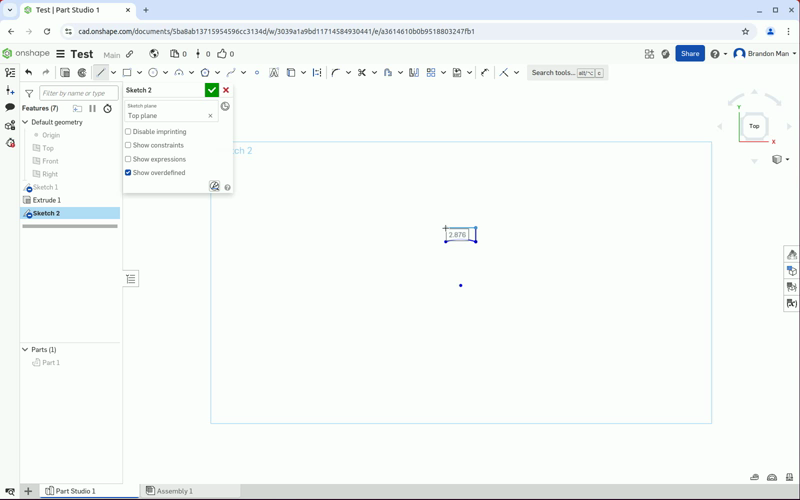
mouse_move(475, 227)
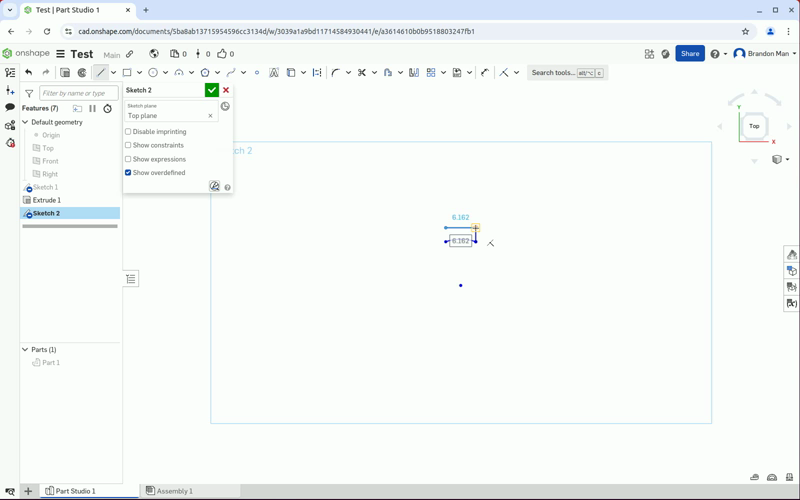
key_down(shift)
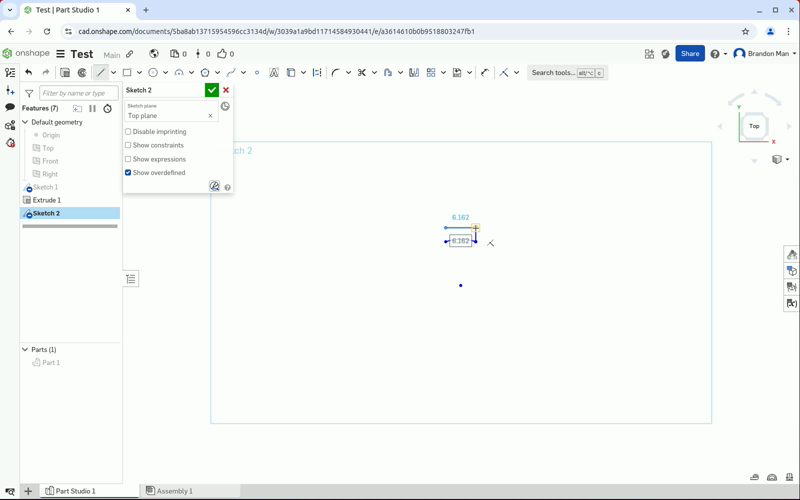
mouse_move(445, 241)
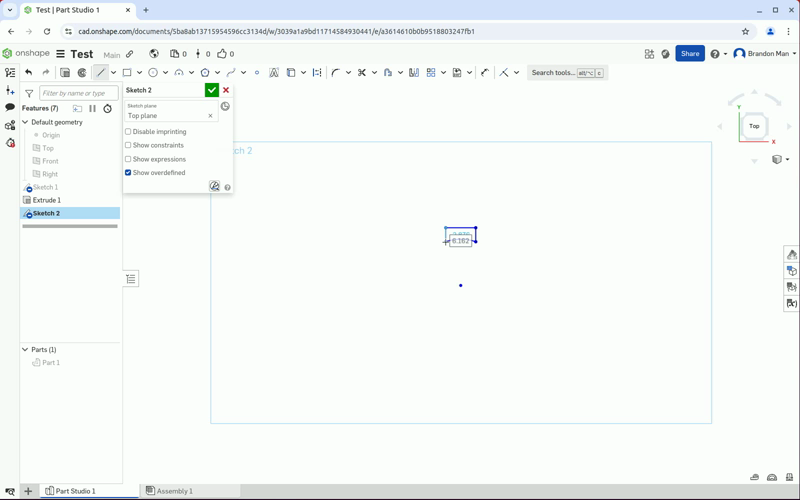
key_up(shift)
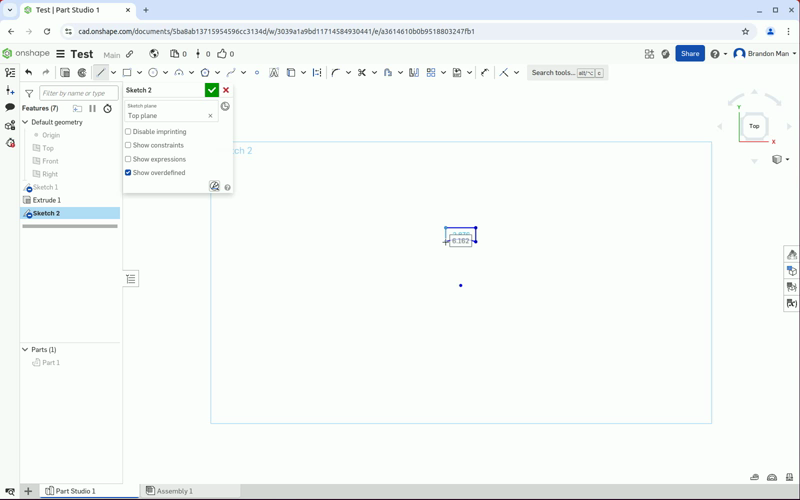
click(445, 241)
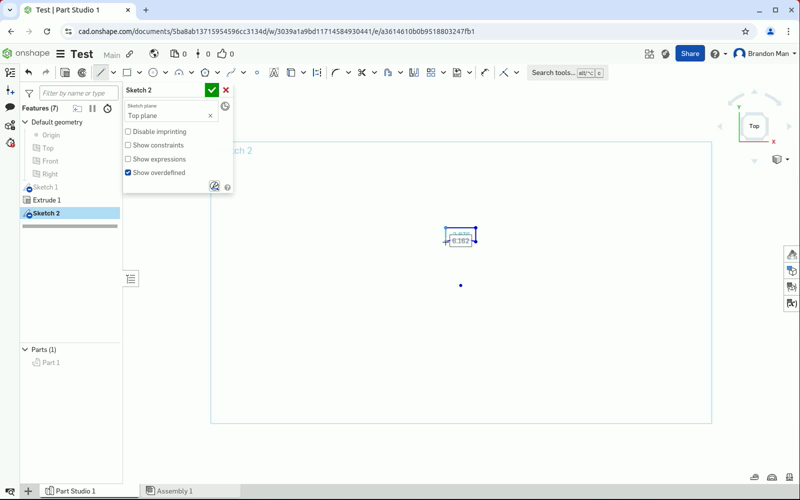
key(esc)
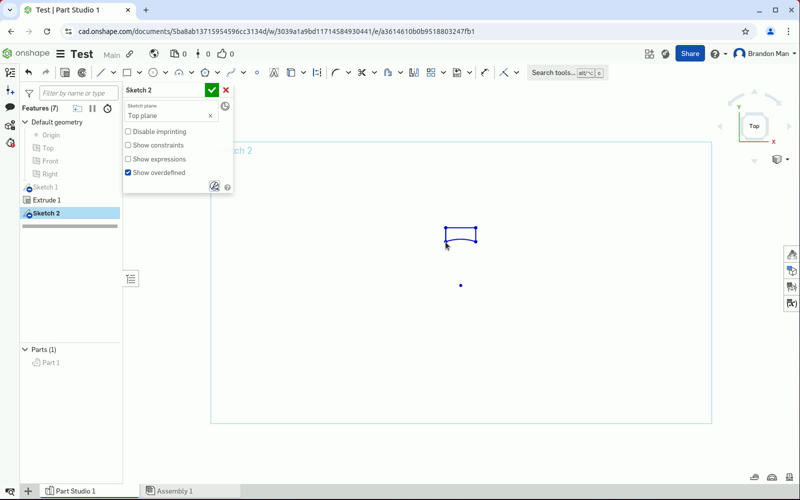
mouse_move(473, 229)
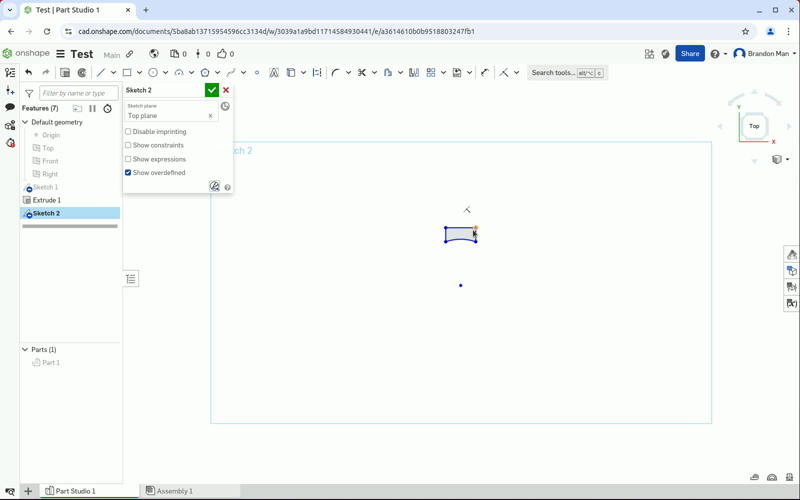
scroll(6)
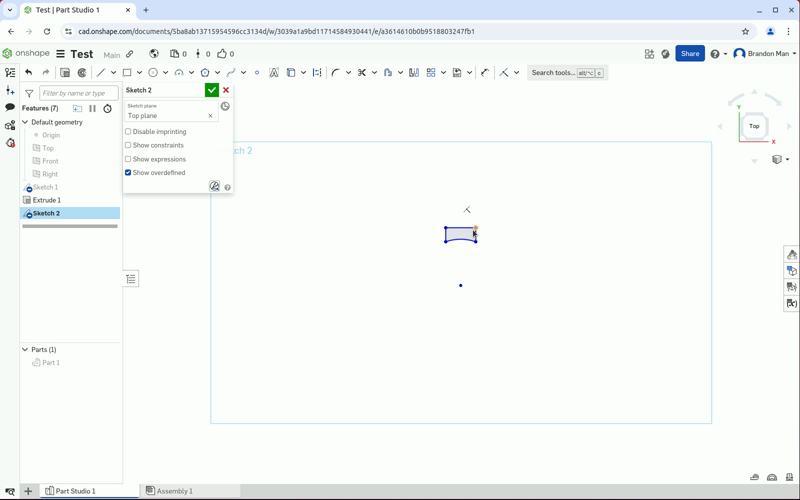
scroll(6)
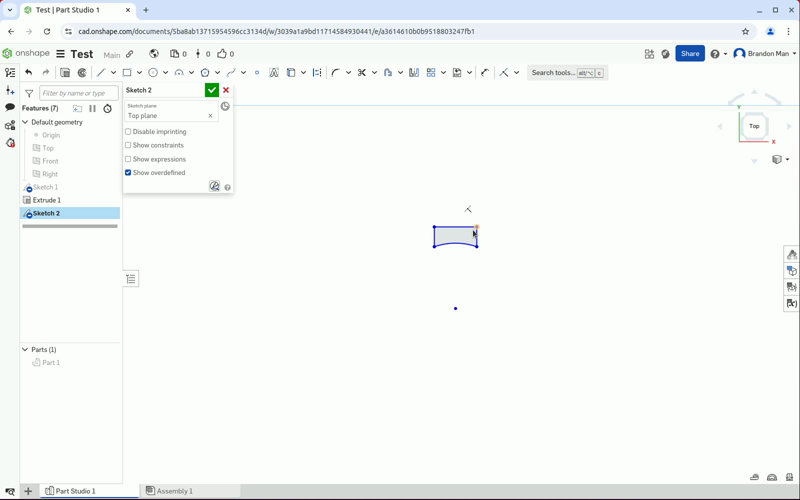
scroll(6)
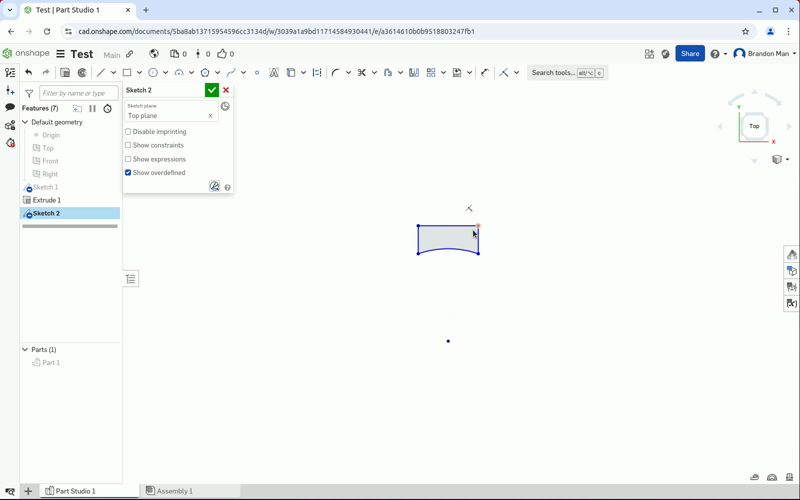
scroll(6)
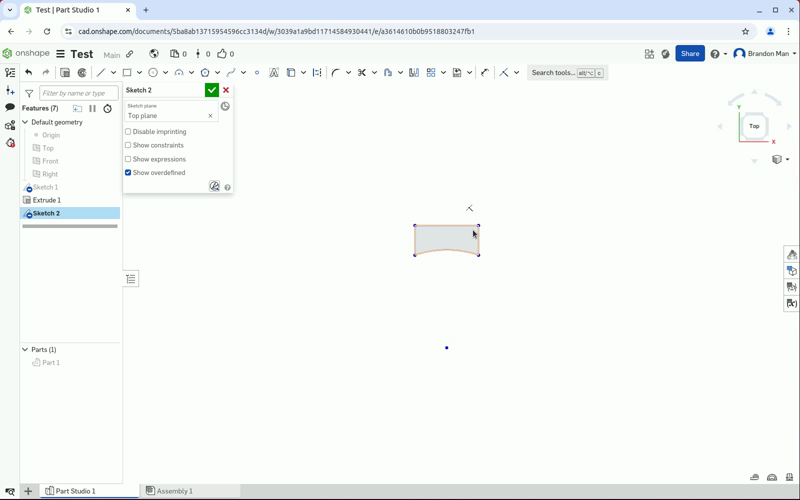
scroll(6)
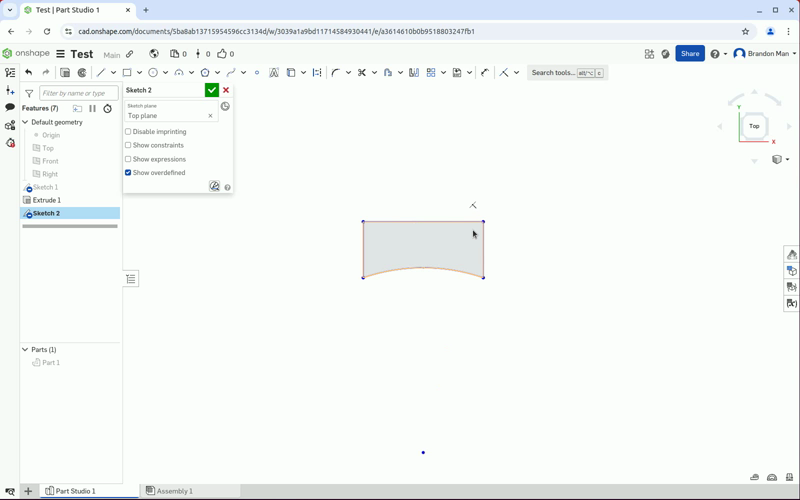
scroll(6)
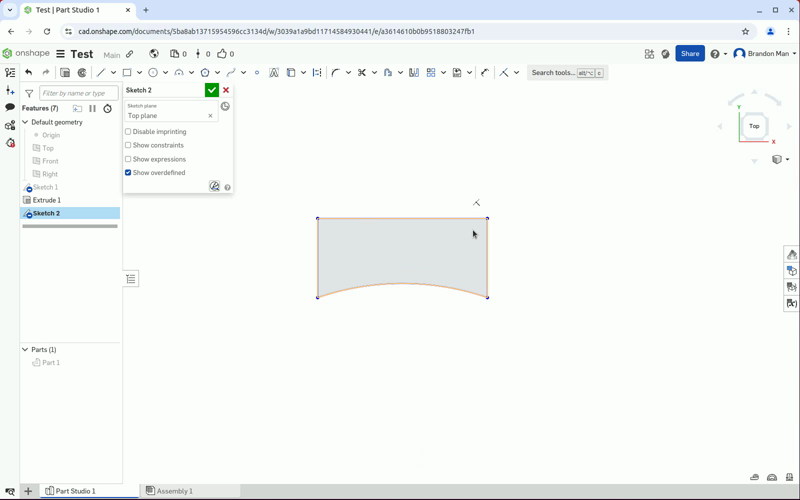
scroll(6)
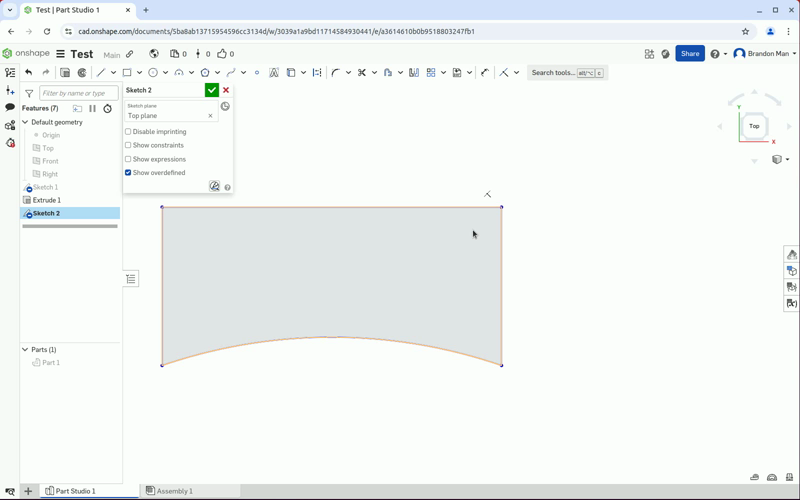
click(473, 229)
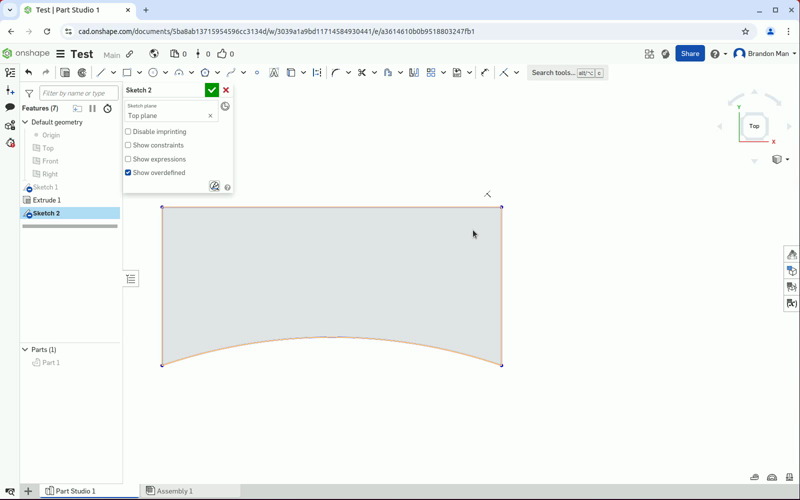
scroll(-6)
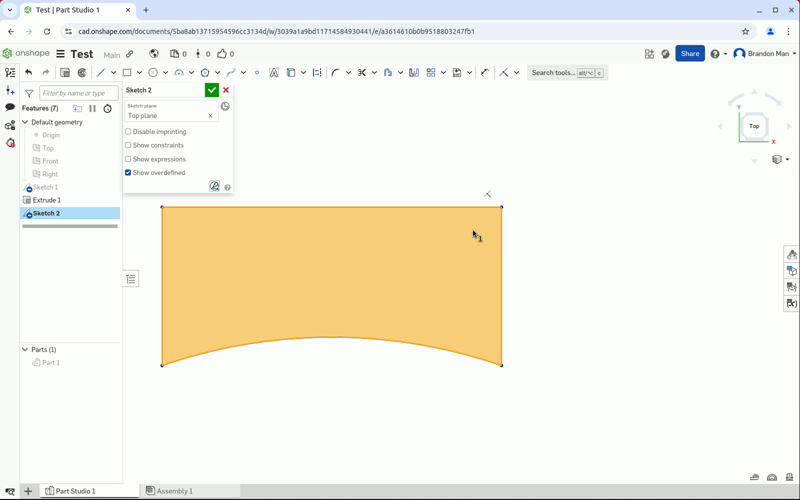
scroll(-6)
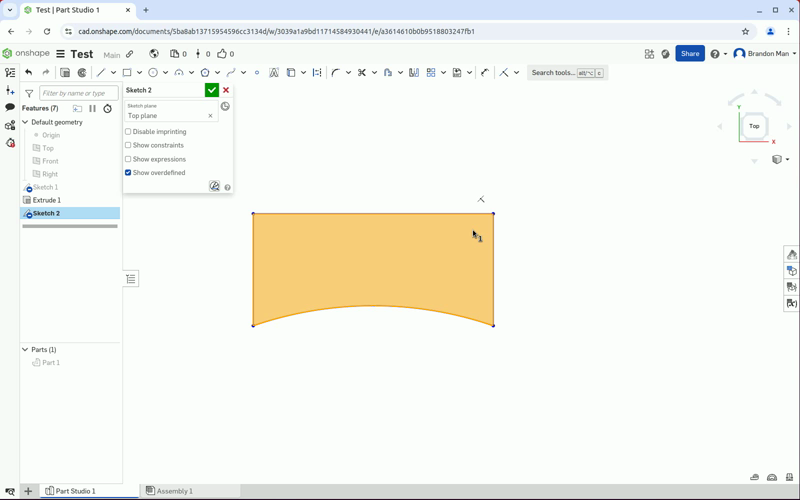
scroll(-6)
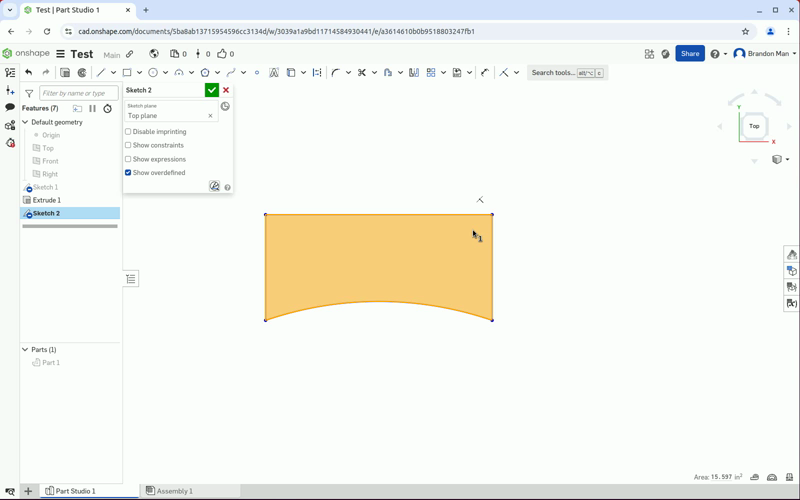
scroll(-6)
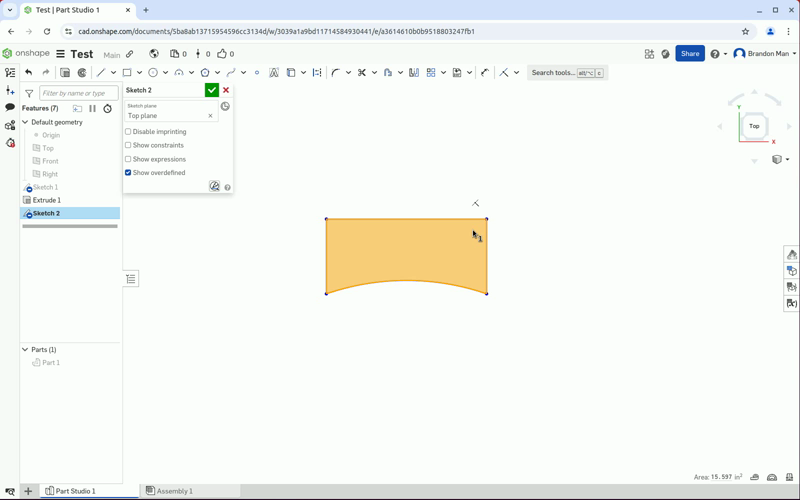
scroll(-6)
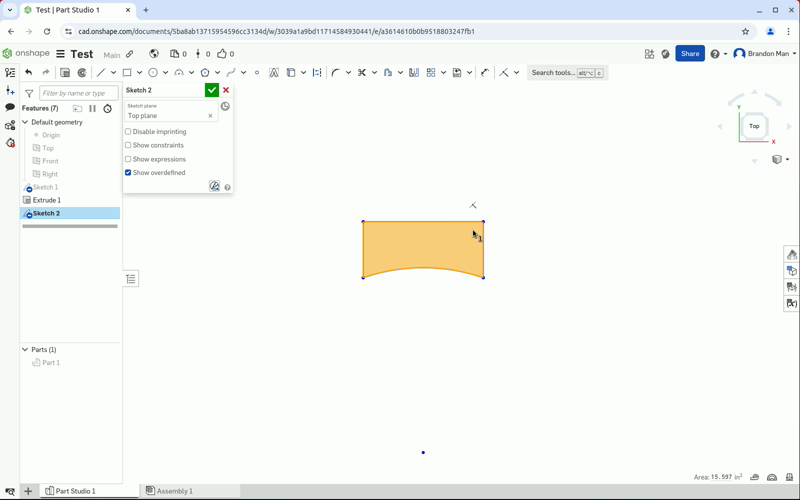
scroll(-6)
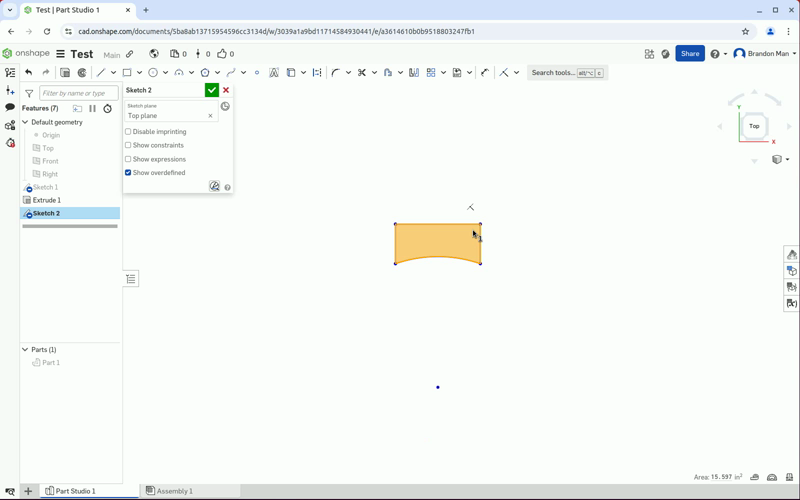
scroll(-6)
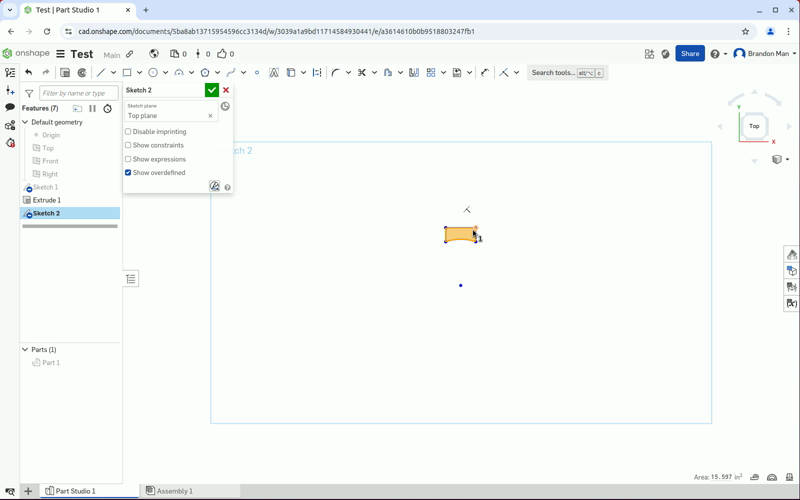
mouse_move(73, 352)
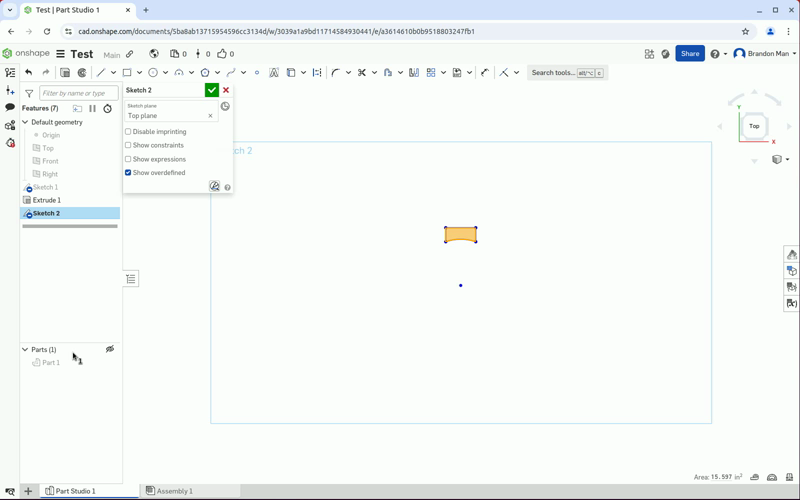
key(shift+y)
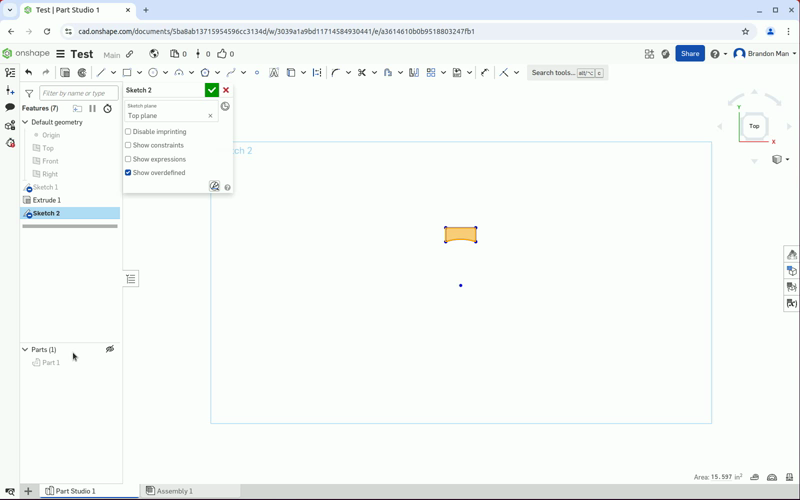
key(shift+e)
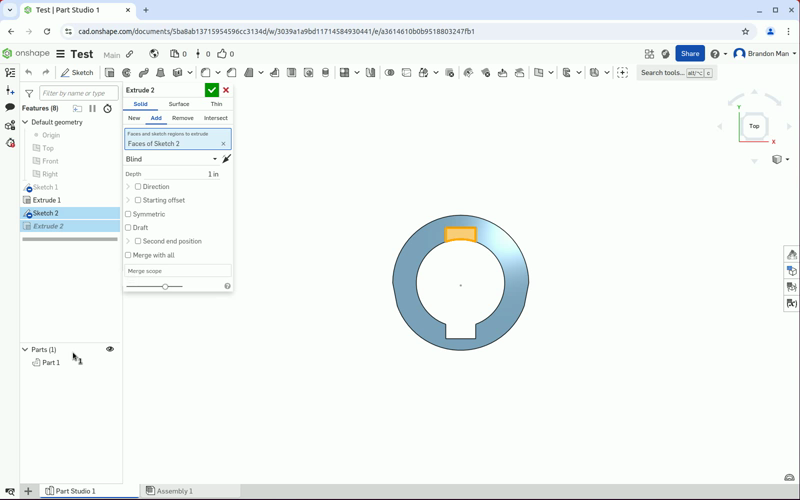
mouse_move(143, 106)
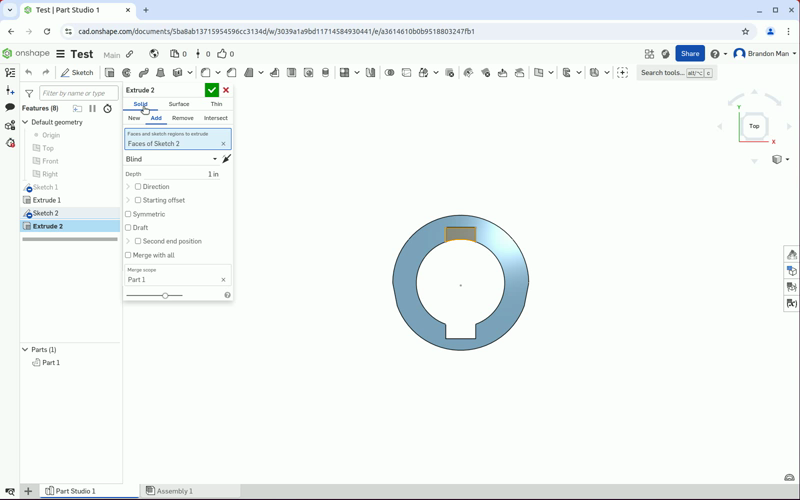
click(143, 106)
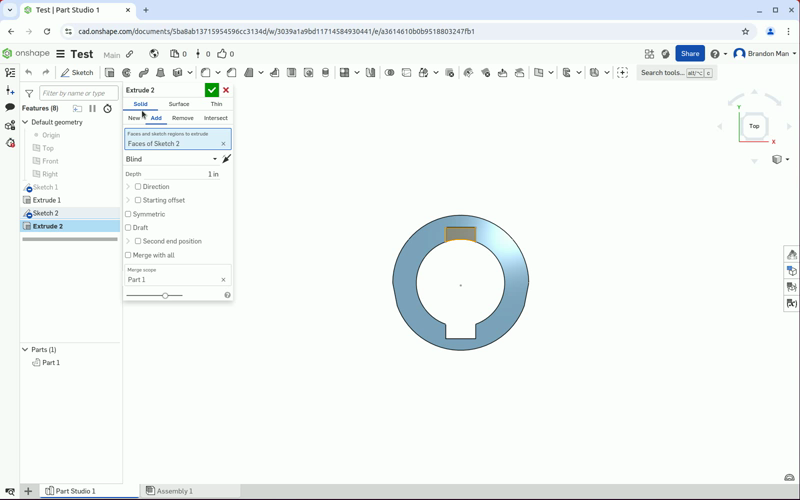
mouse_move(137, 120)
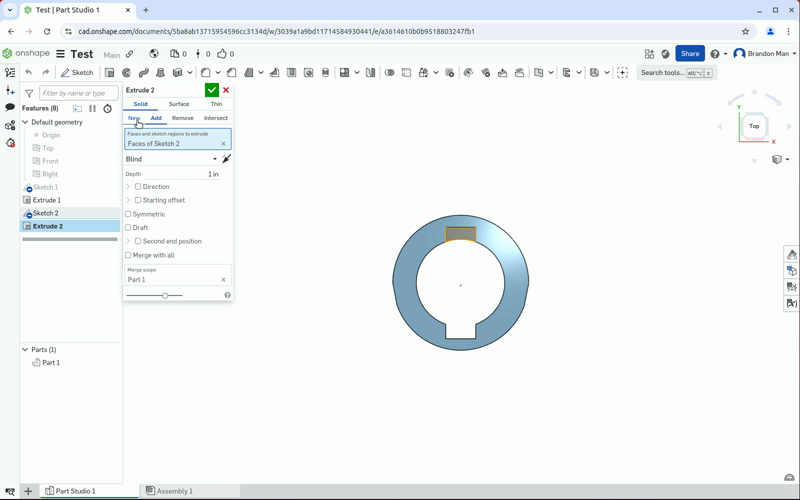
click(137, 120)
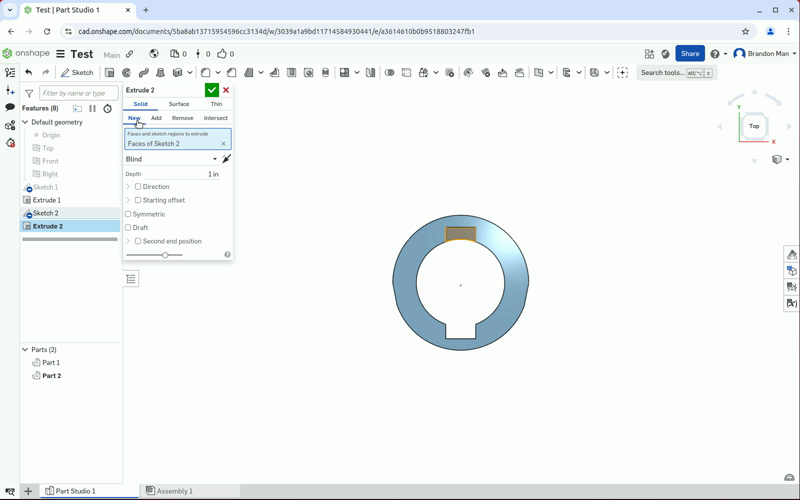
key(tab, 4)
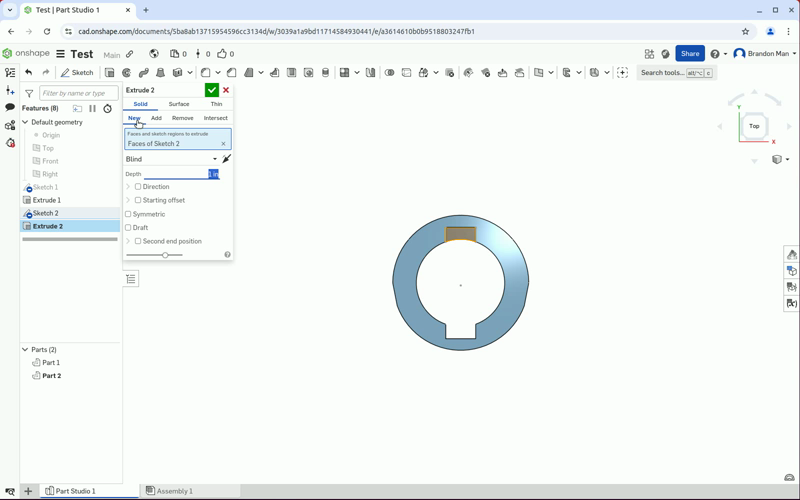
text(23.108)
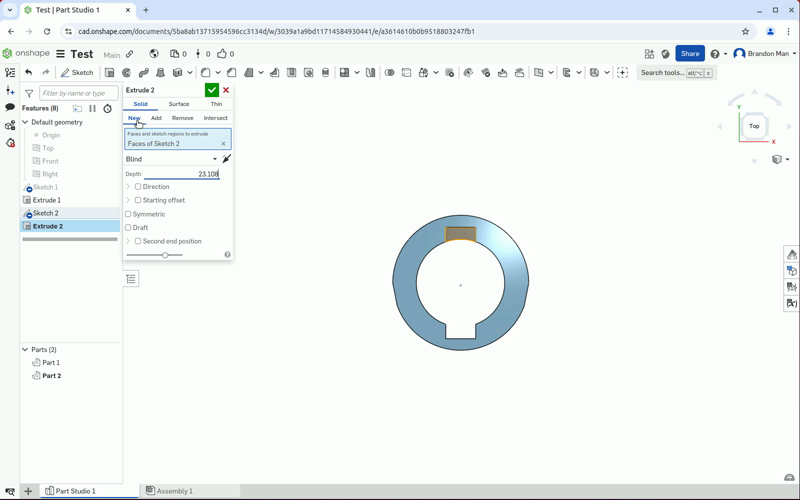
key(enter)
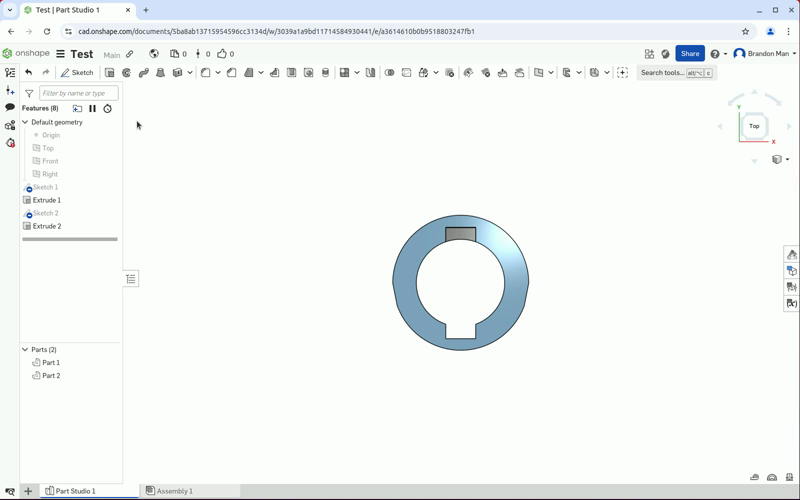
key(shift+h)
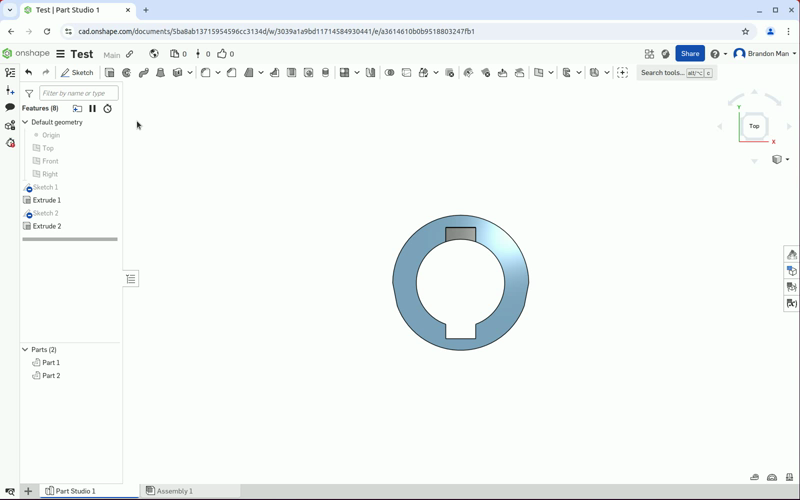
key(shift+h)
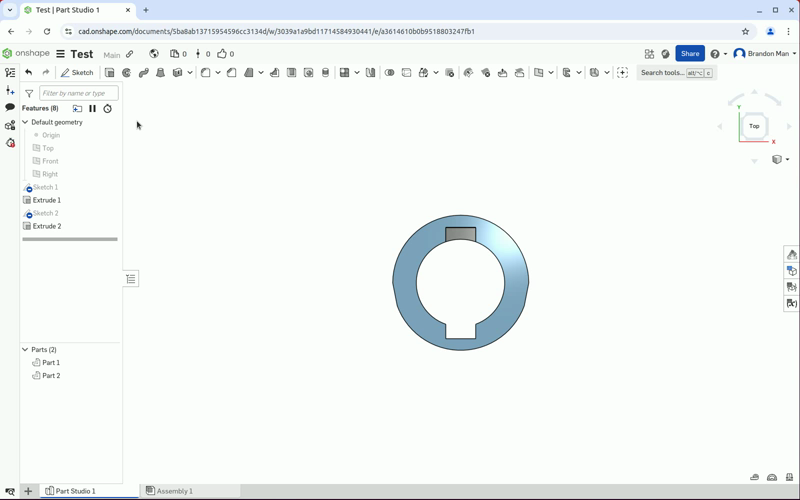
mouse_move(73, 189)
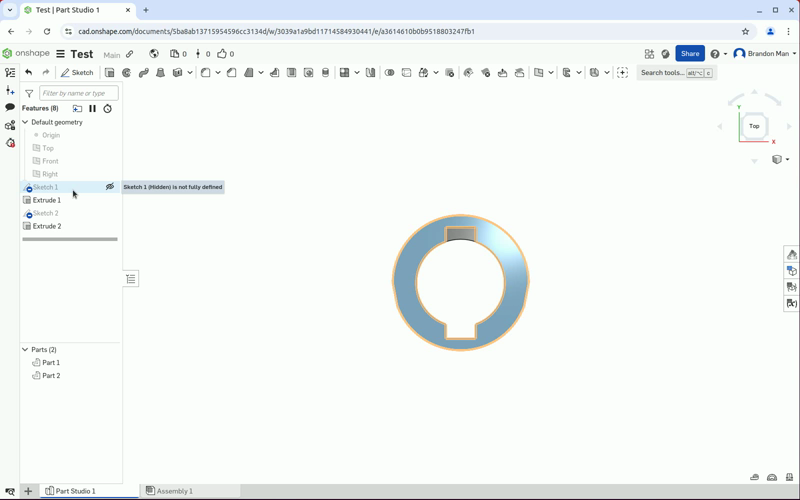
click(73, 189)
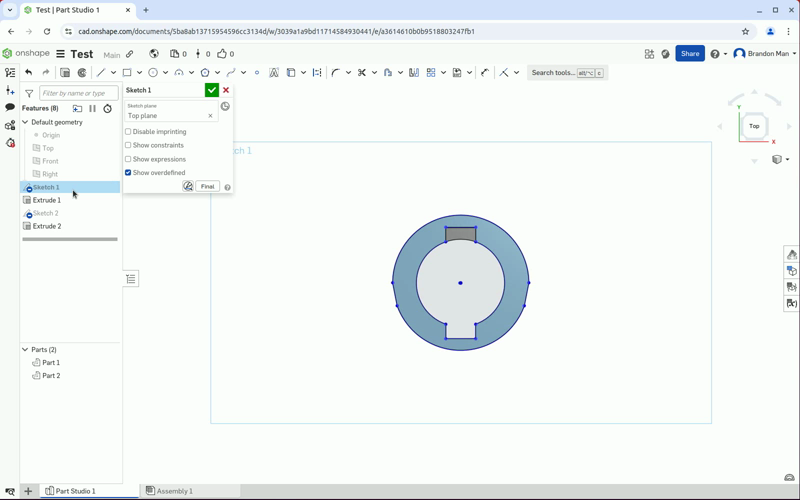
mouse_move(229, 92)
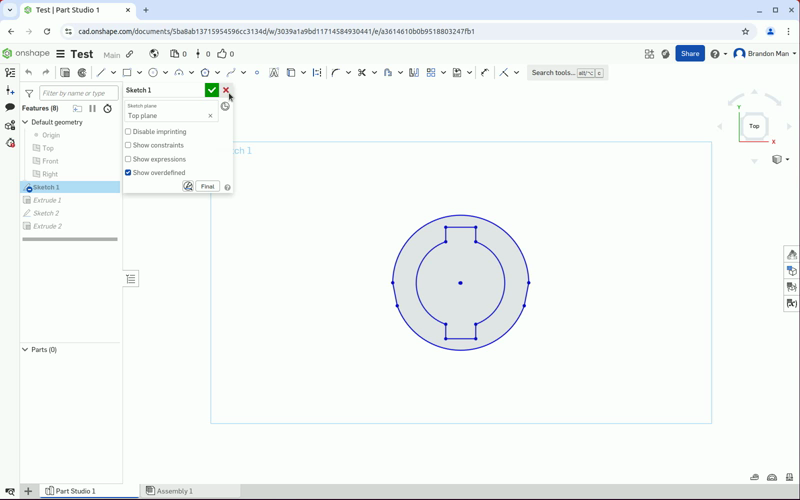
click(229, 92)
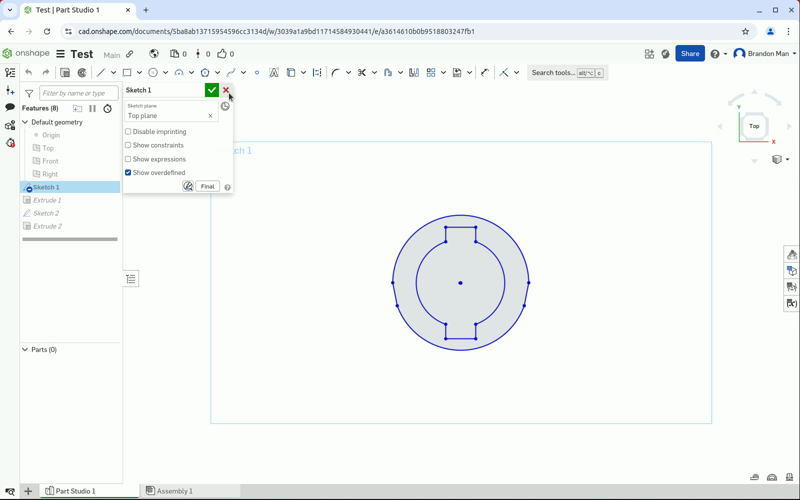
key(shift+s)
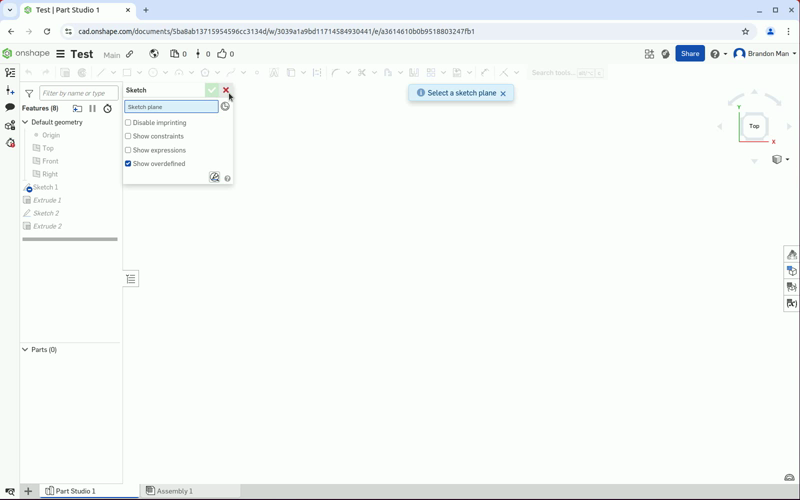
mouse_move(73, 150)
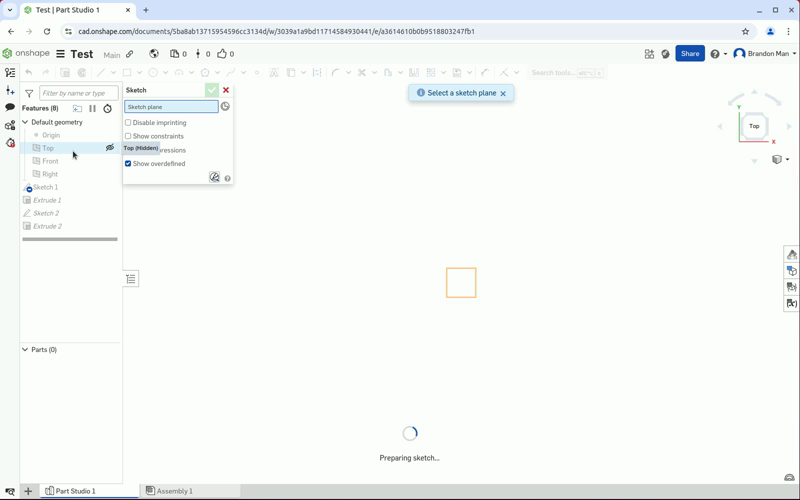
click(73, 150)
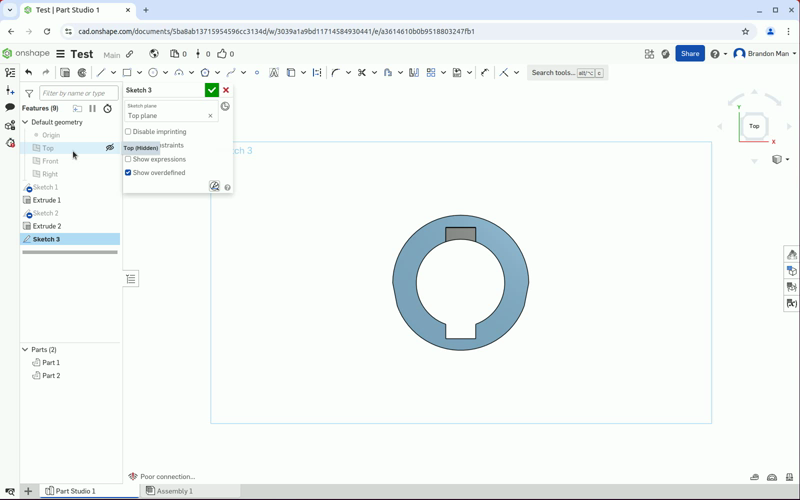
mouse_move(73, 352)
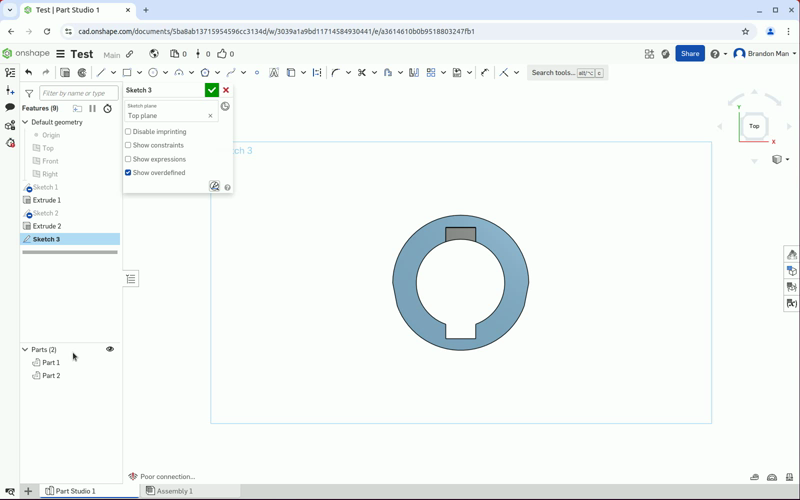
key(y)
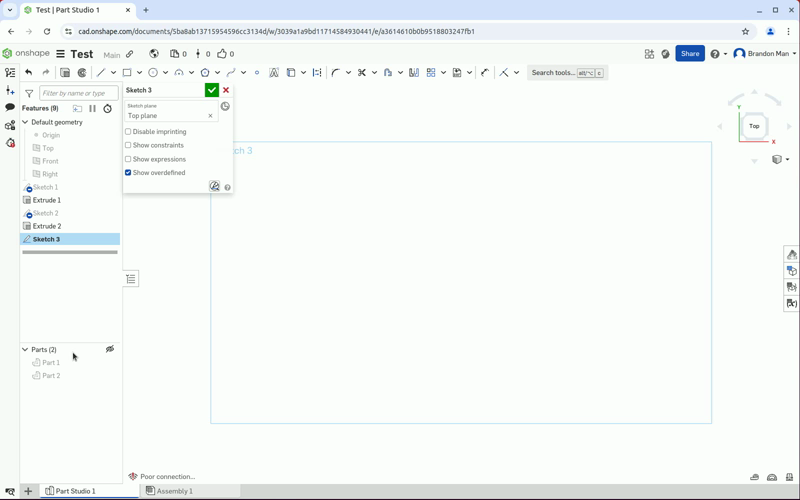
key(a)
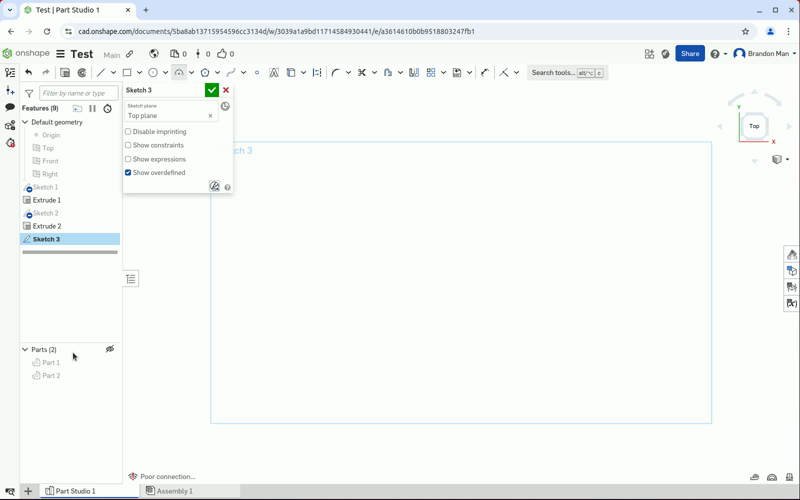
key_down(shift)
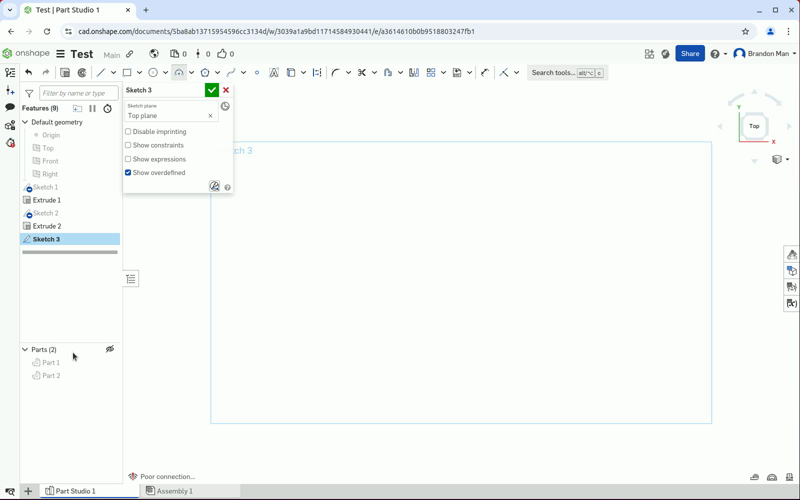
mouse_move(525, 306)
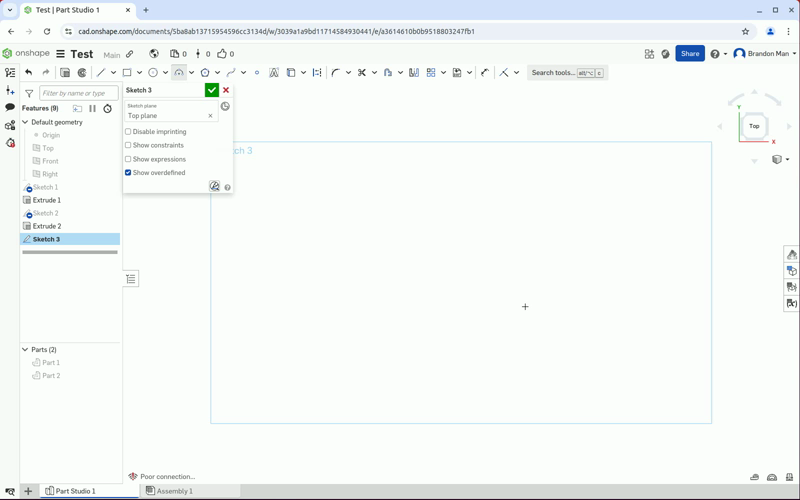
click(525, 306)
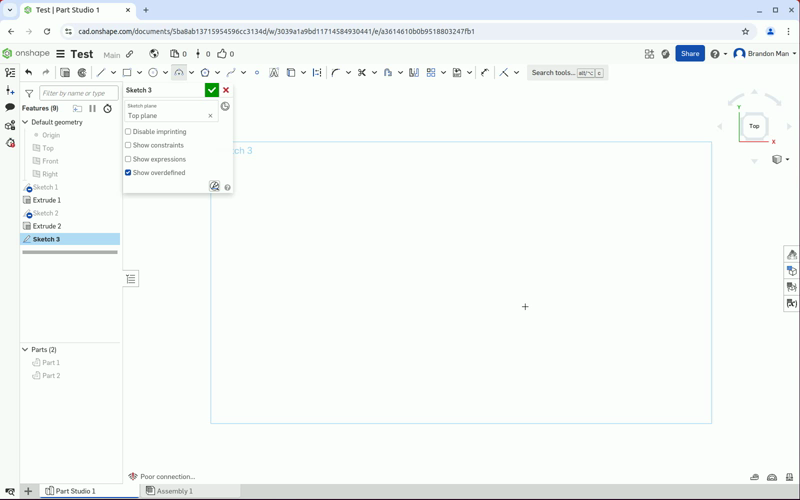
key_up(shift)
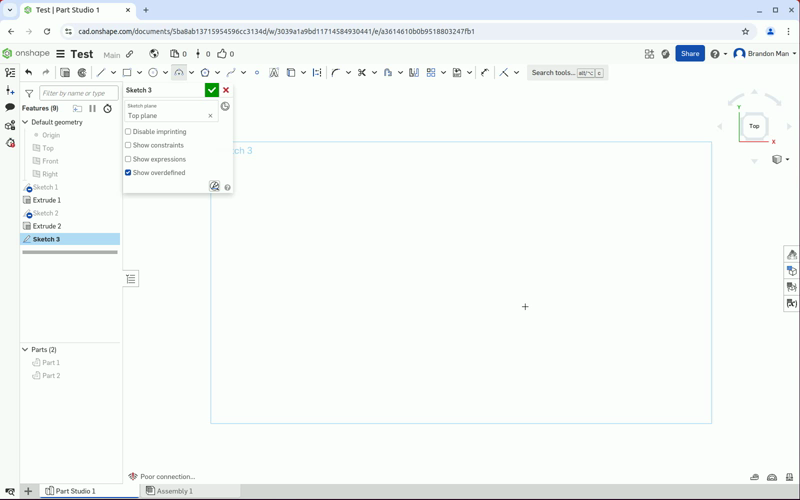
key_down(shift)
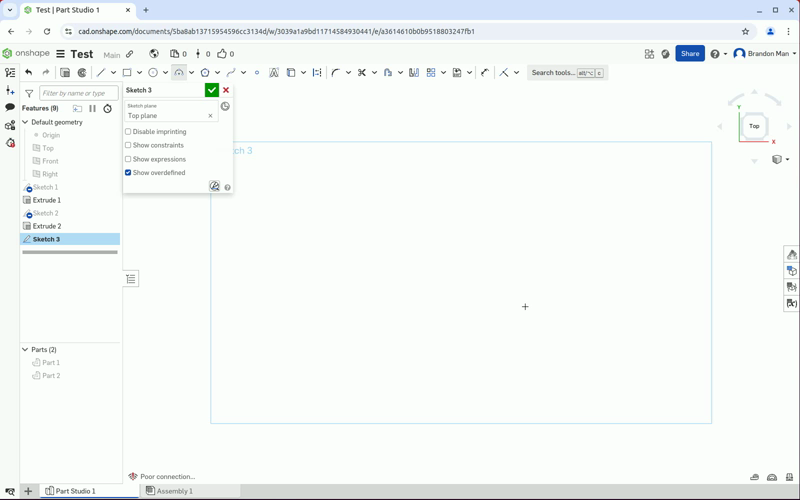
mouse_move(529, 282)
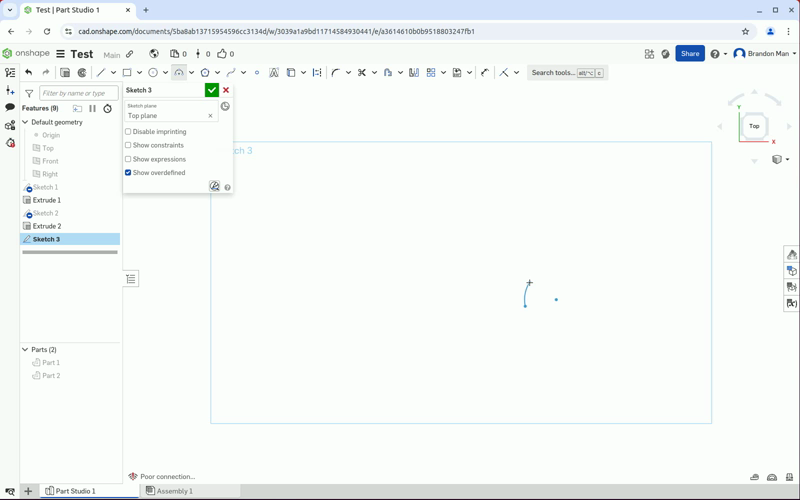
click(529, 282)
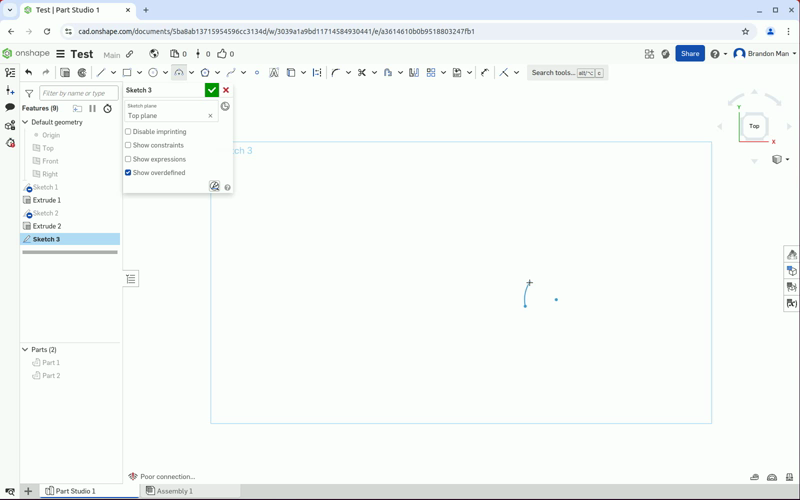
mouse_move(528, 294)
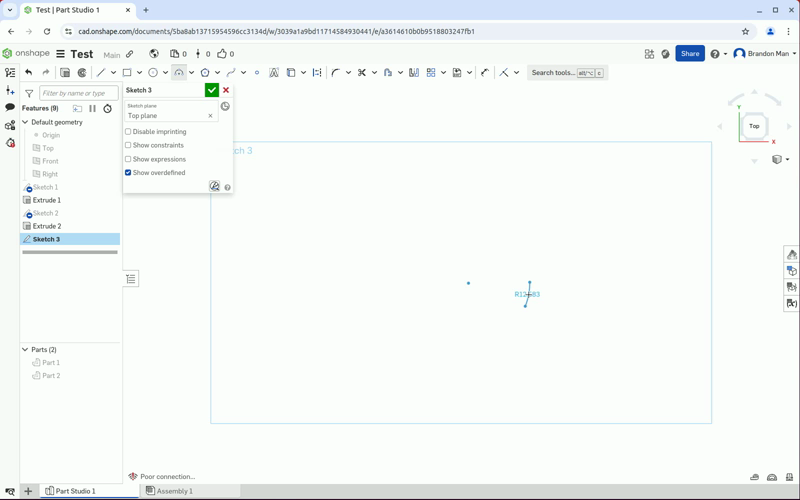
click(528, 294)
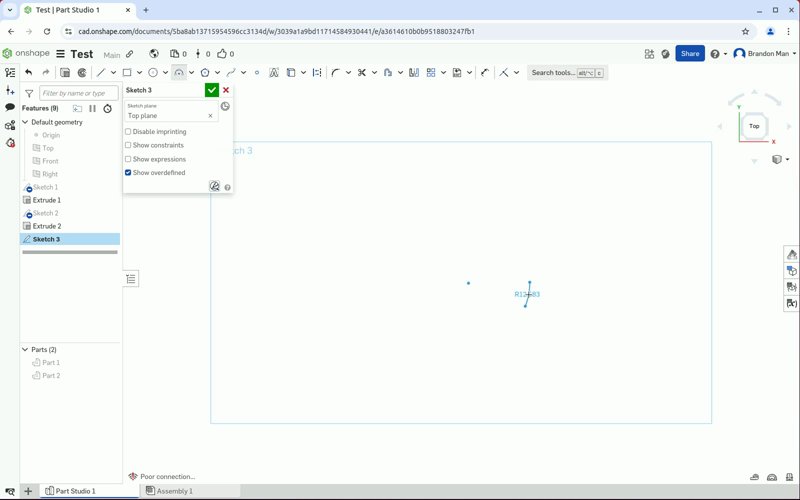
key_up(shift)
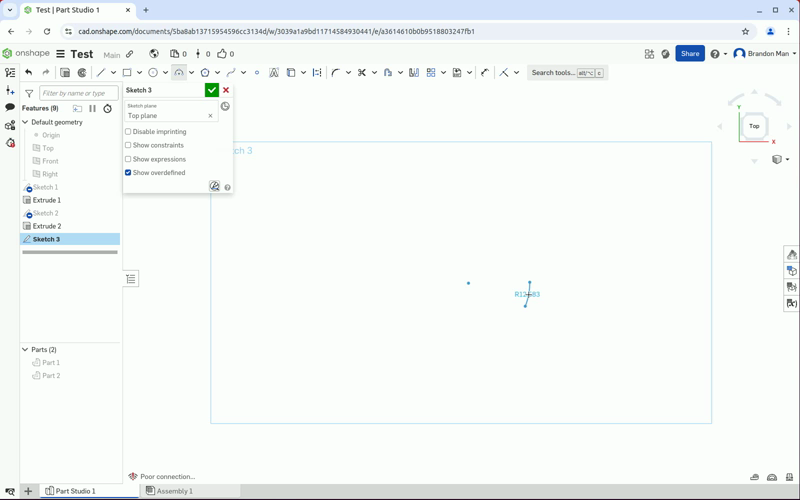
key(esc)
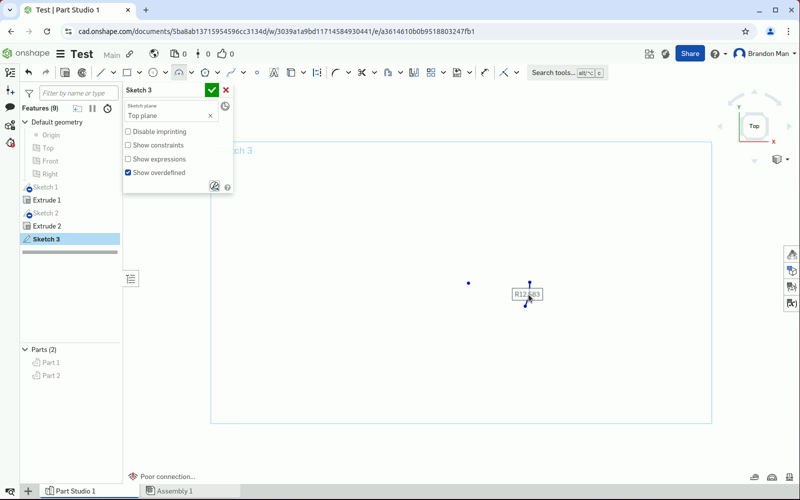
key(l)
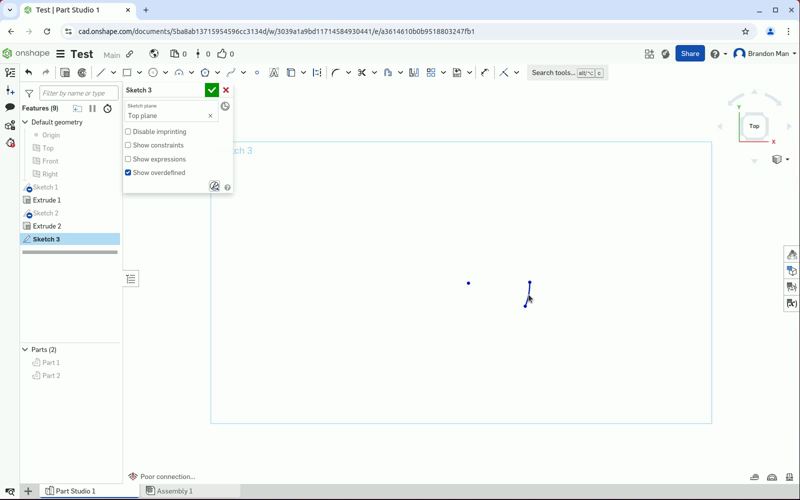
mouse_move(529, 282)
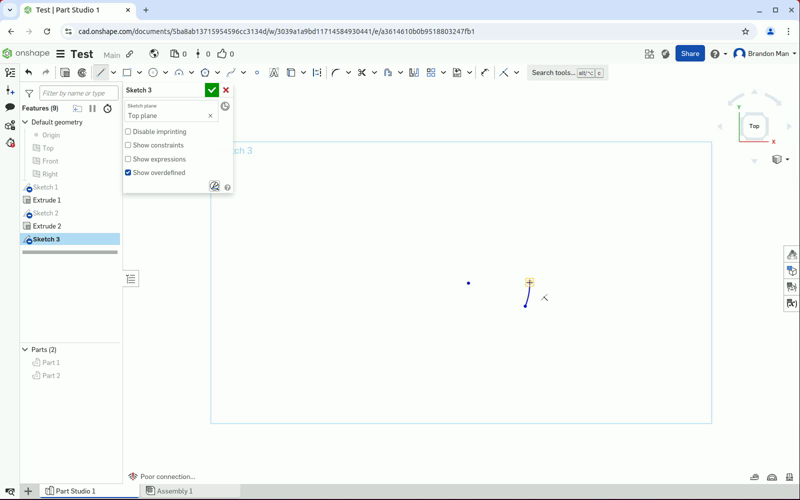
click(529, 282)
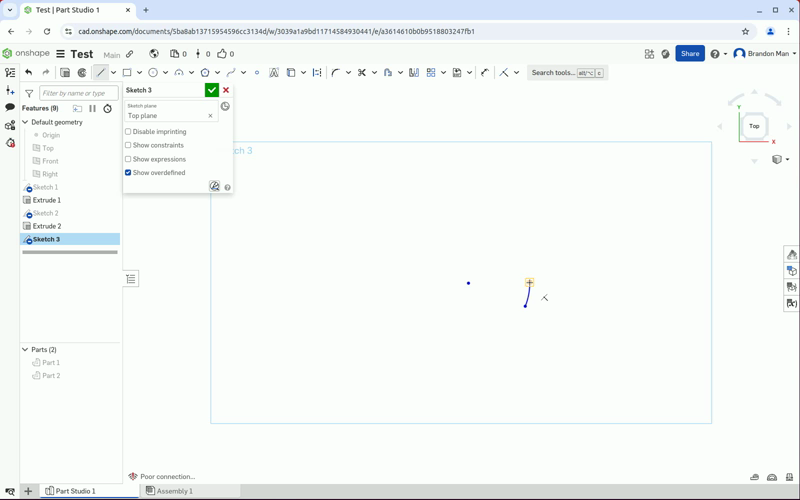
mouse_move(559, 282)
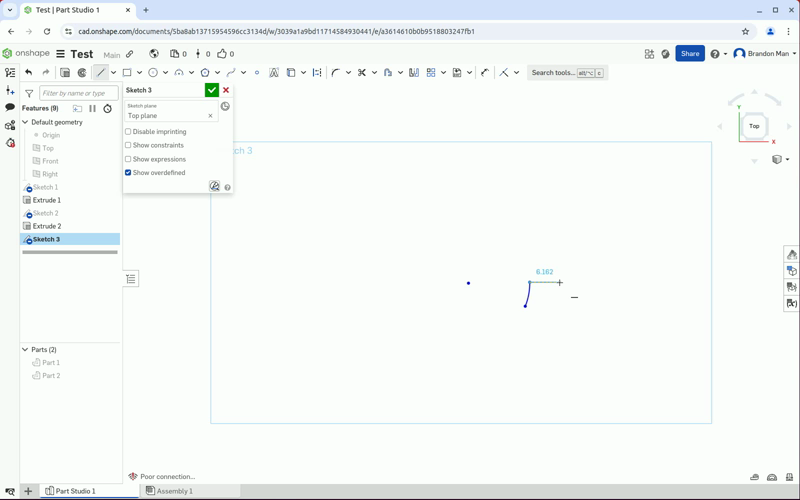
key_down(shift)
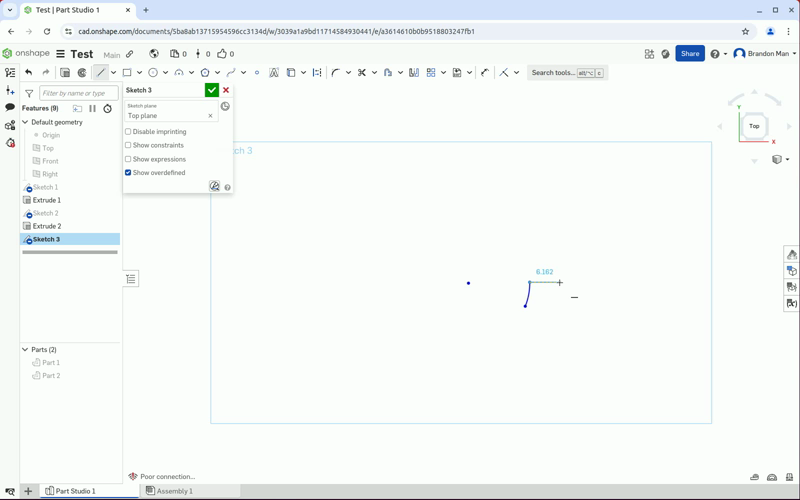
mouse_move(525, 306)
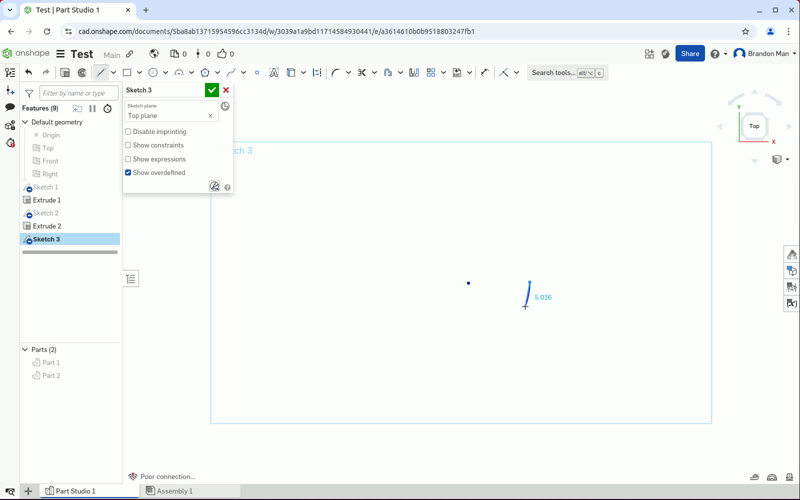
key_up(shift)
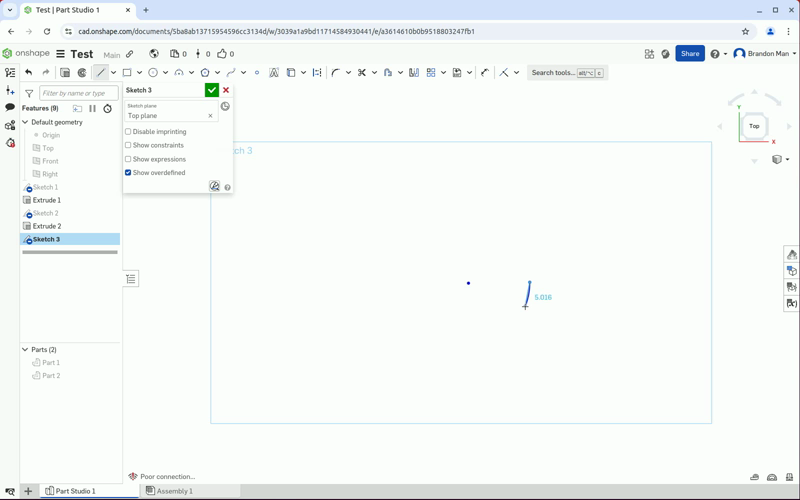
click(525, 306)
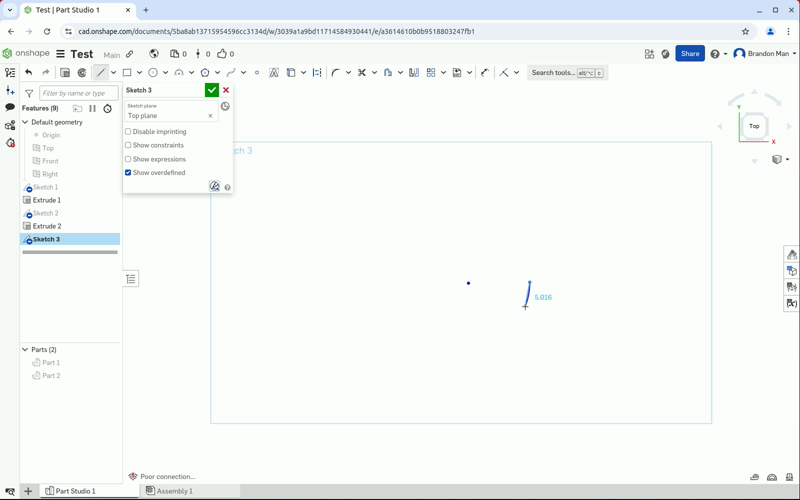
key(esc)
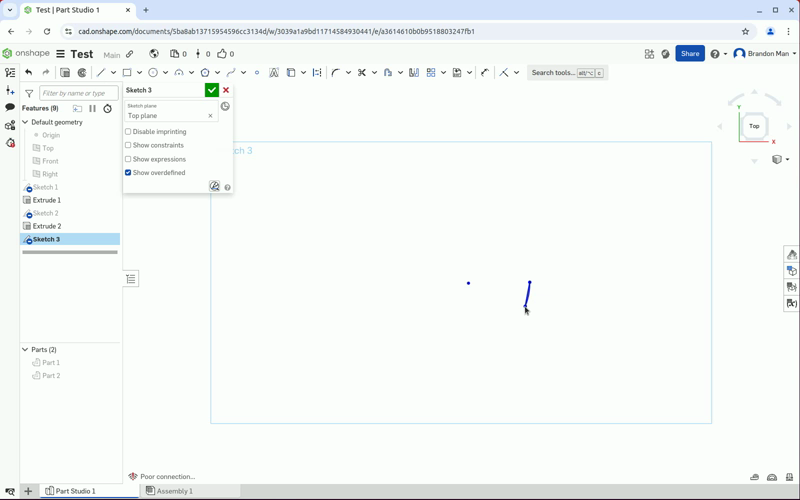
mouse_move(529, 287)
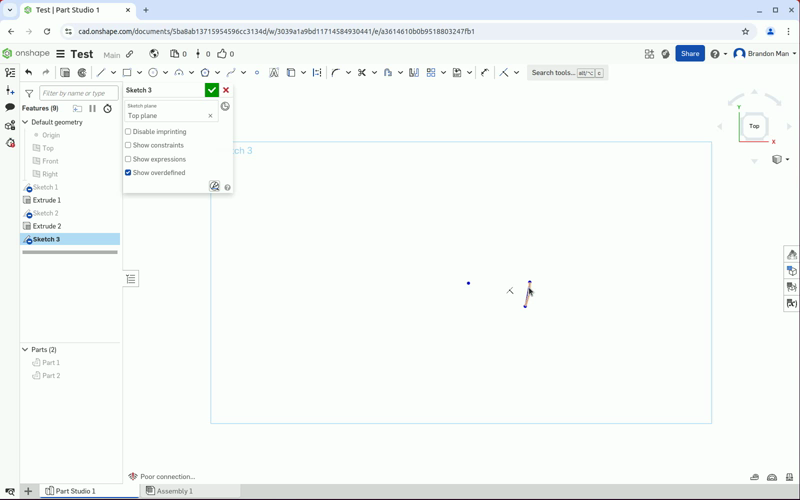
scroll(6)
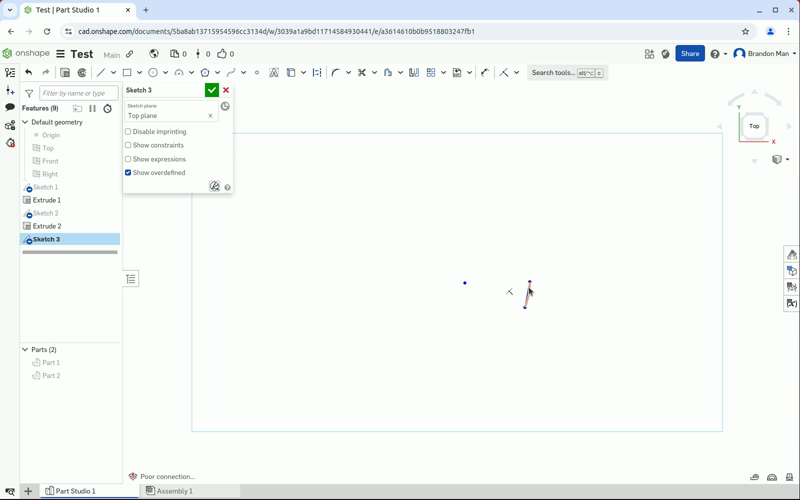
scroll(6)
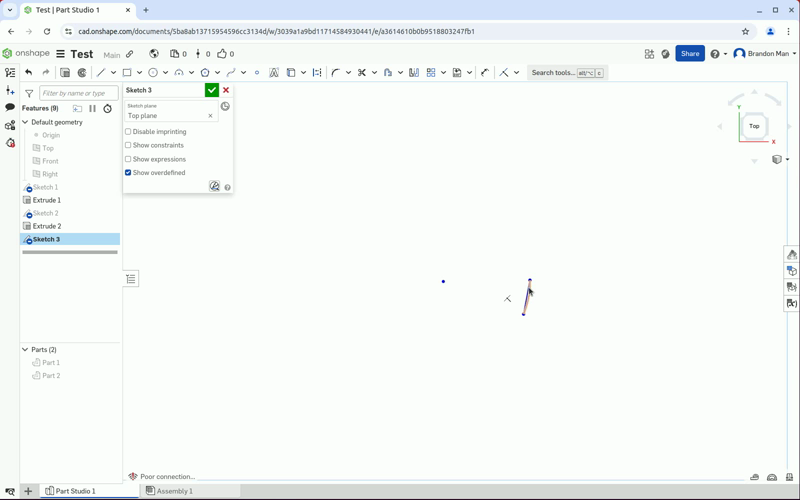
scroll(6)
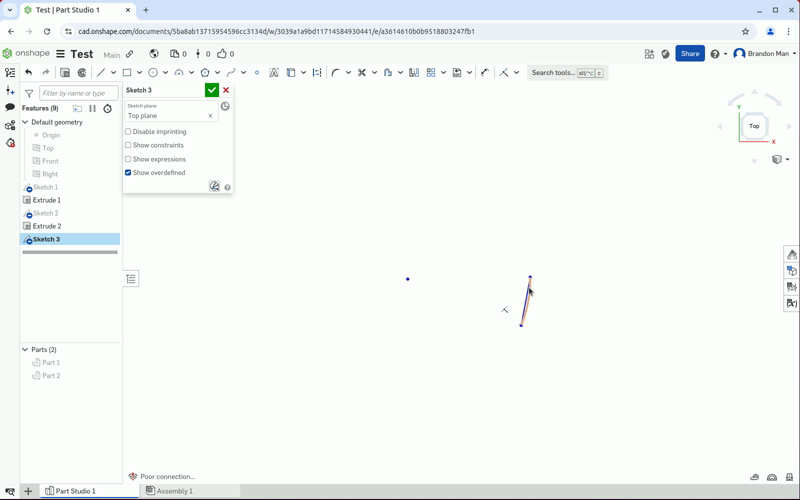
scroll(6)
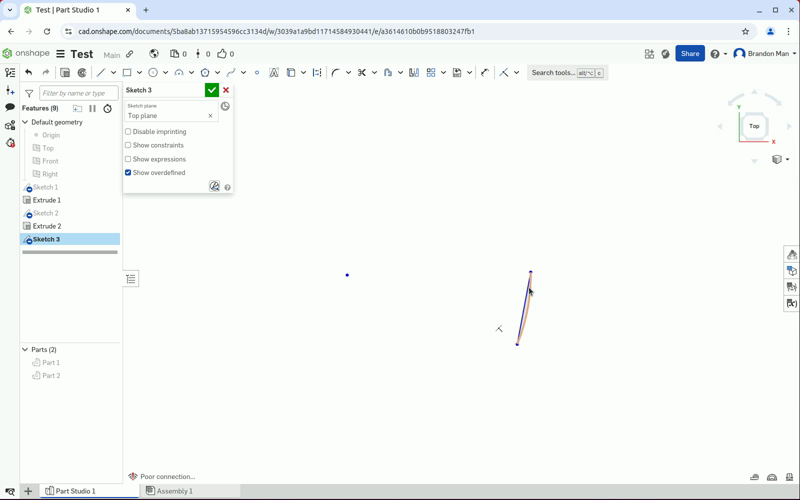
scroll(6)
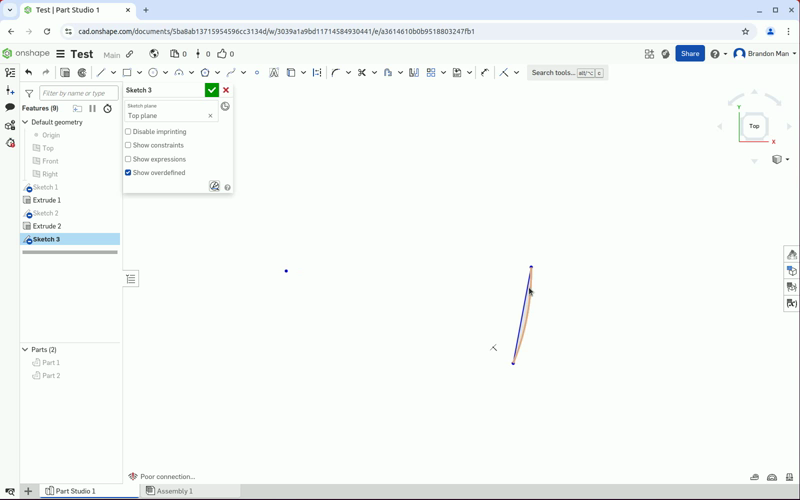
scroll(6)
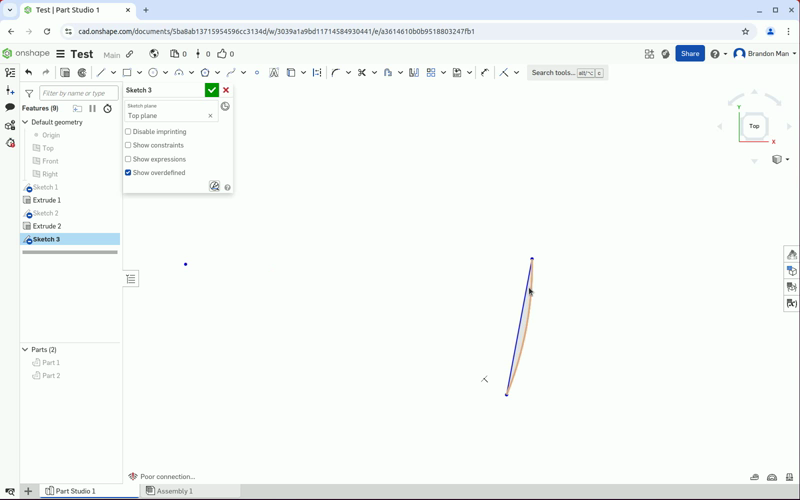
scroll(6)
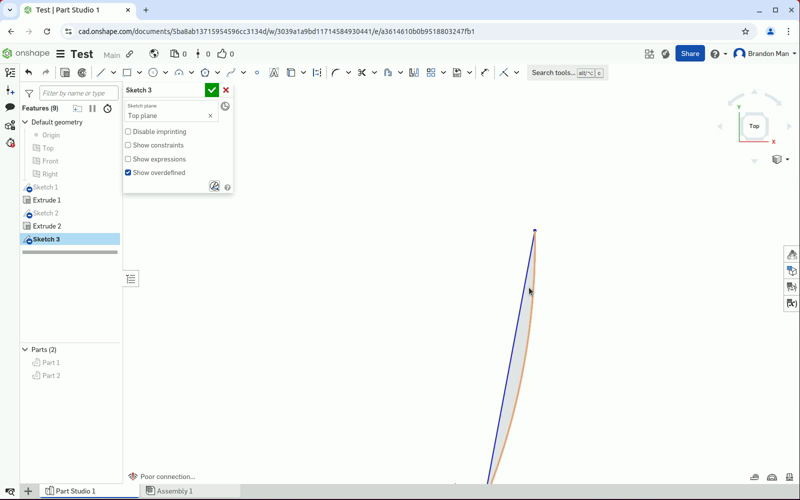
click(529, 287)
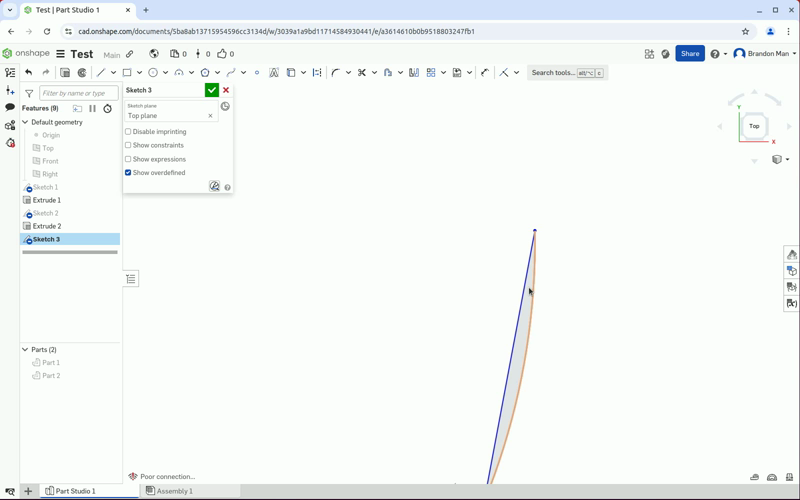
scroll(-6)
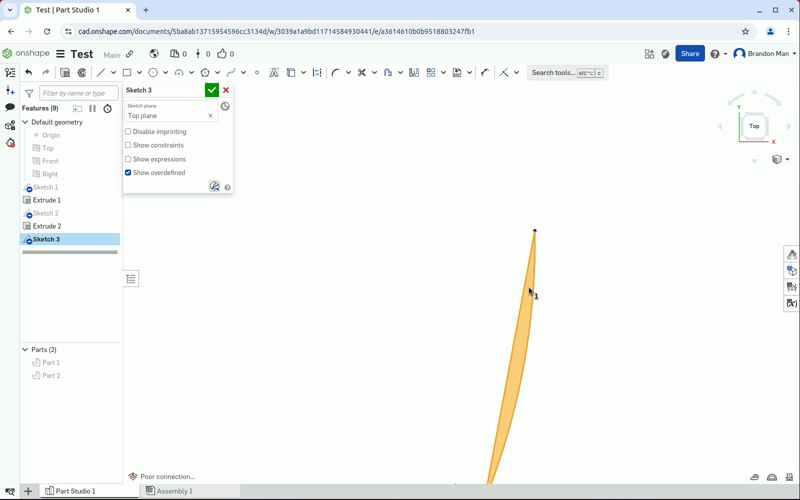
scroll(-6)
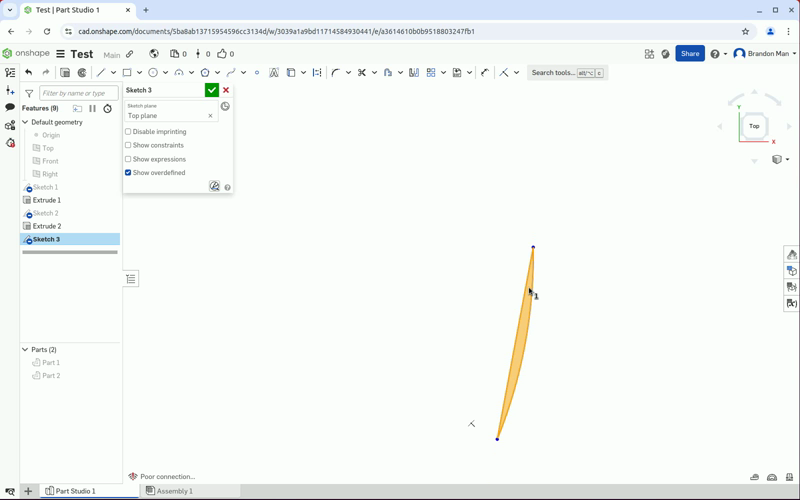
scroll(-6)
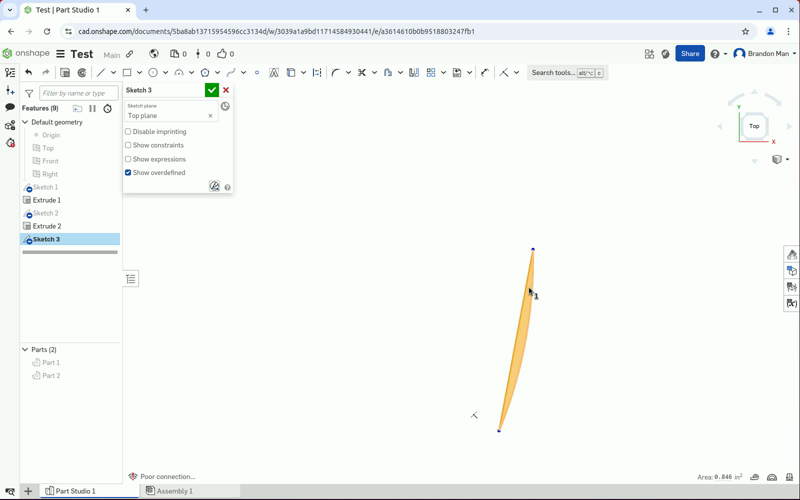
scroll(-6)
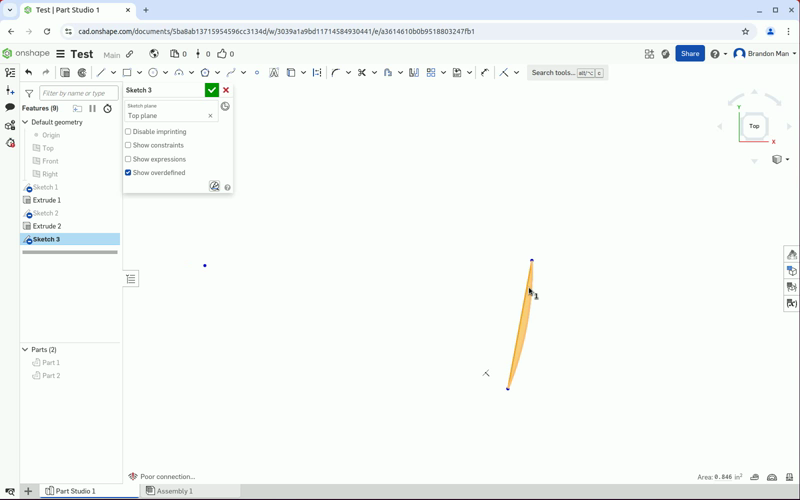
scroll(-6)
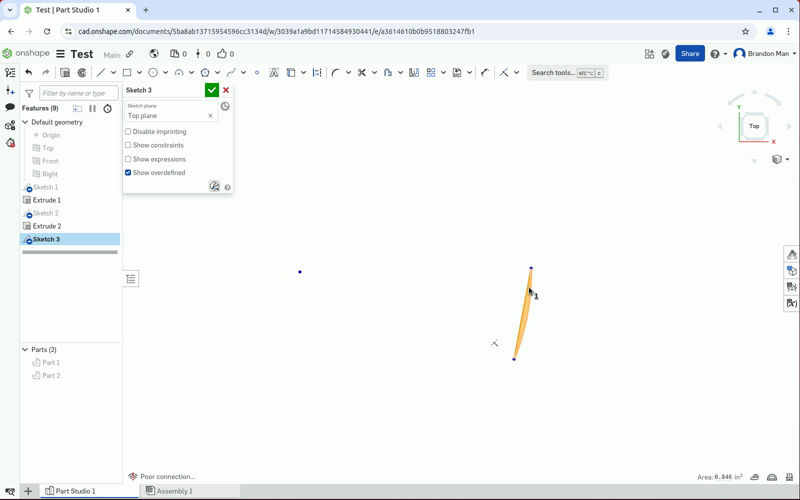
scroll(-6)
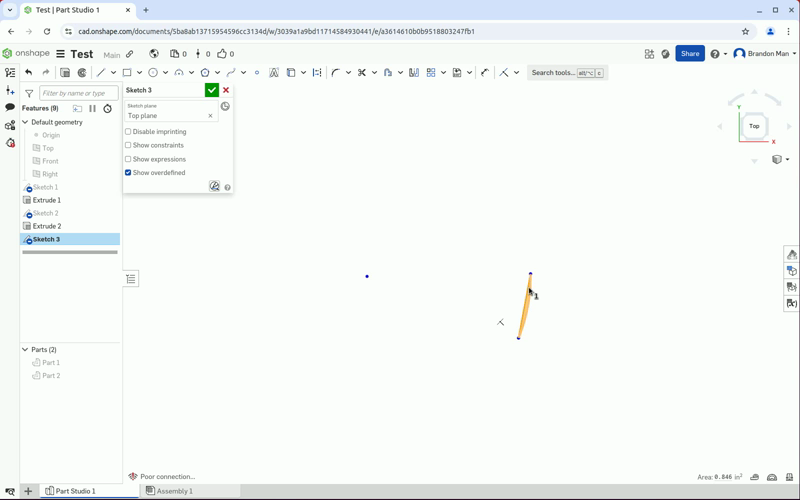
scroll(-6)
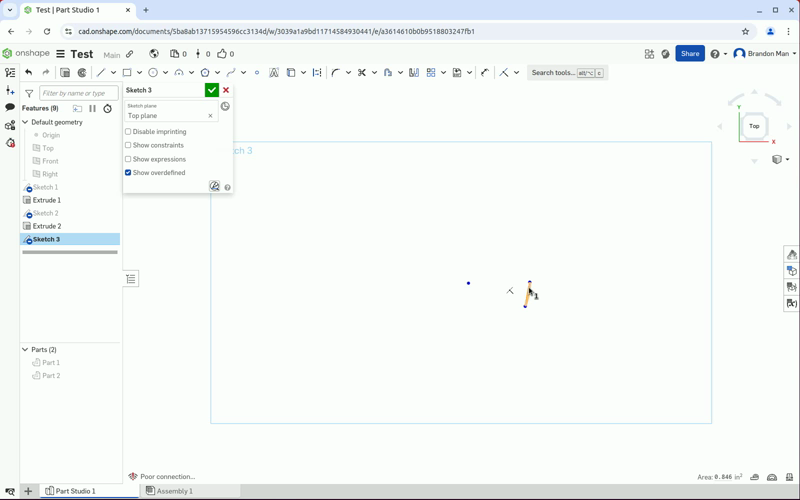
mouse_move(73, 352)
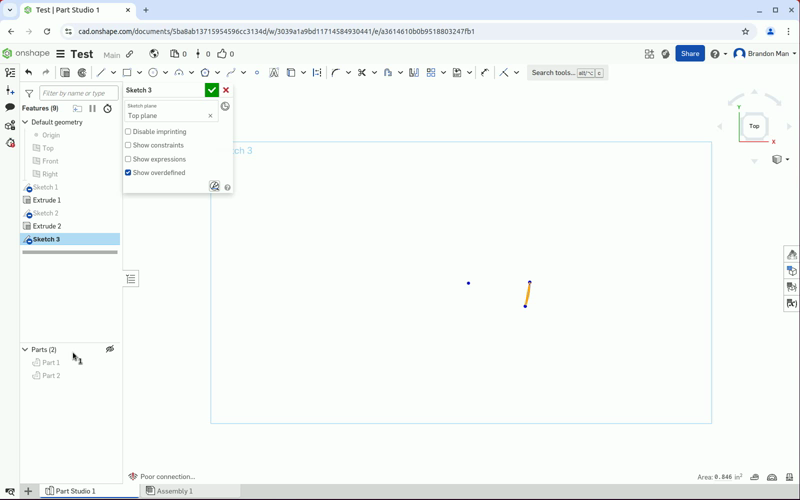
key(shift+y)
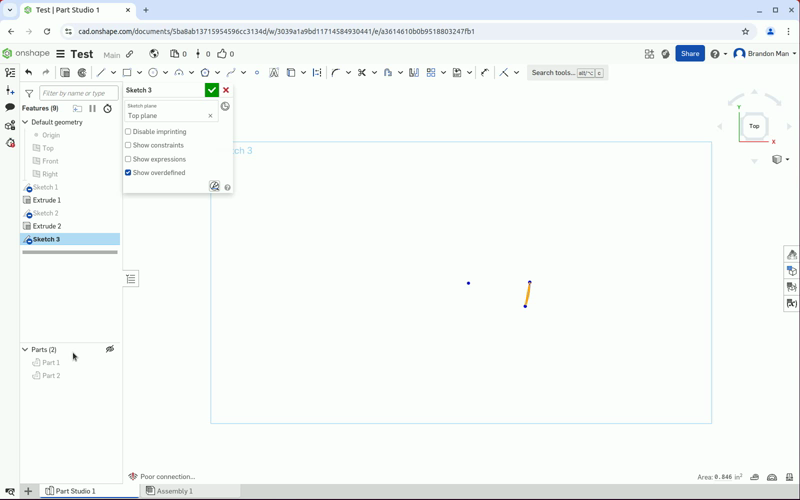
key(shift+e)
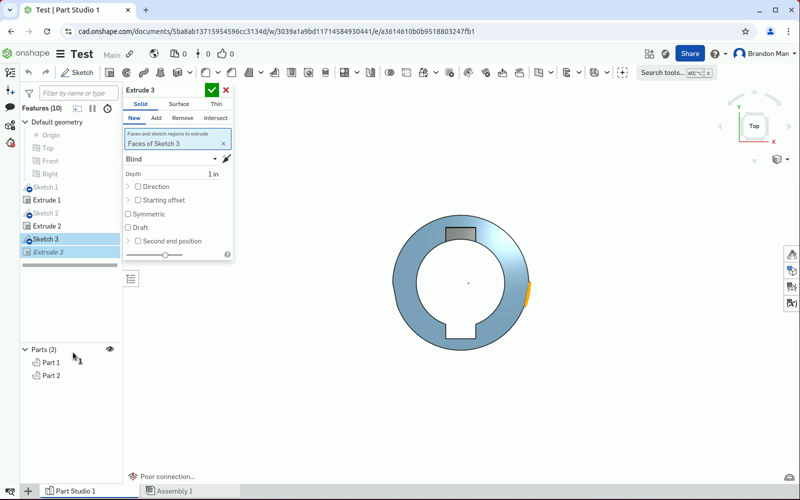
mouse_move(143, 106)
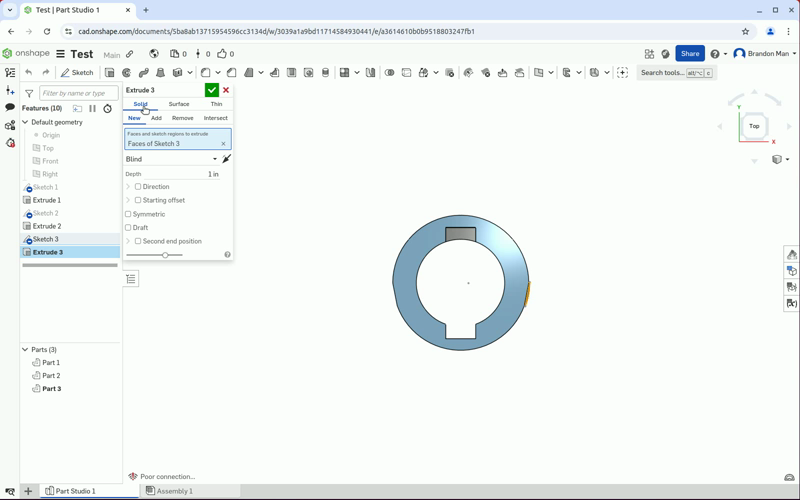
click(143, 106)
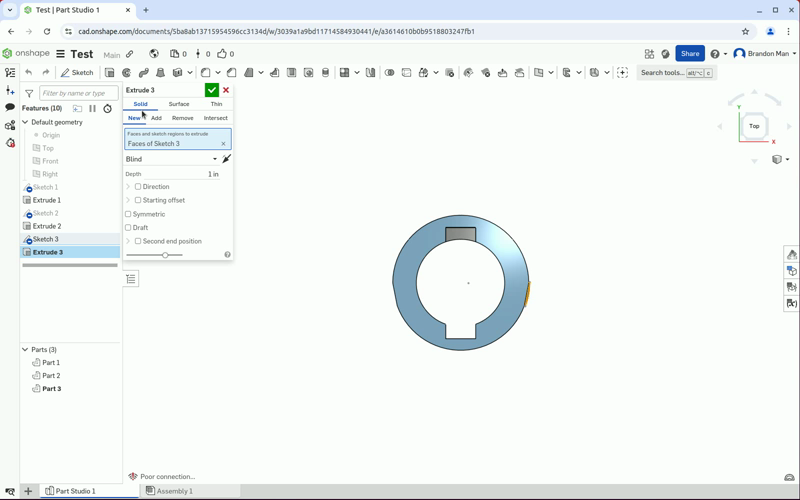
mouse_move(137, 120)
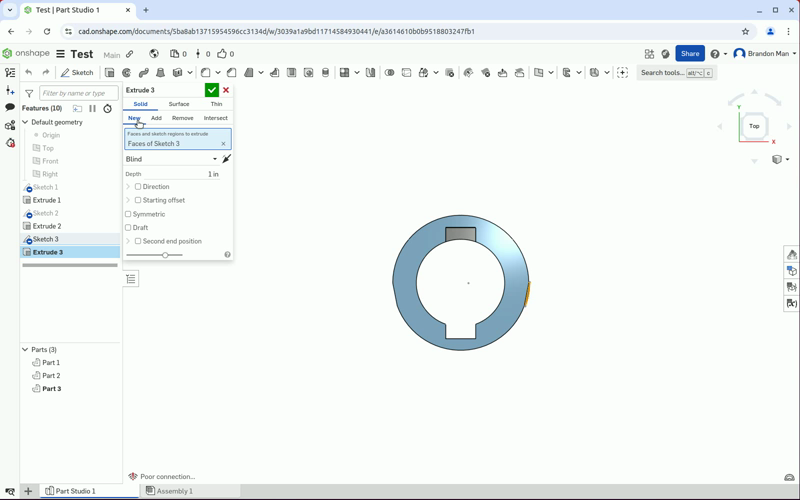
click(137, 120)
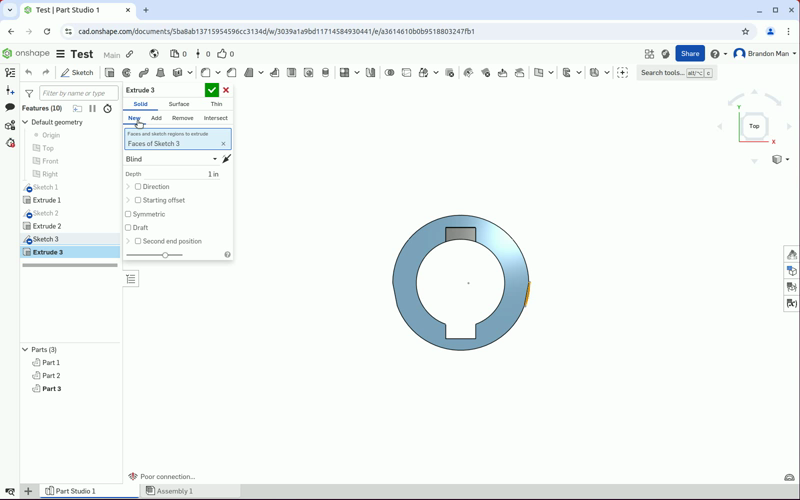
key(tab, 4)
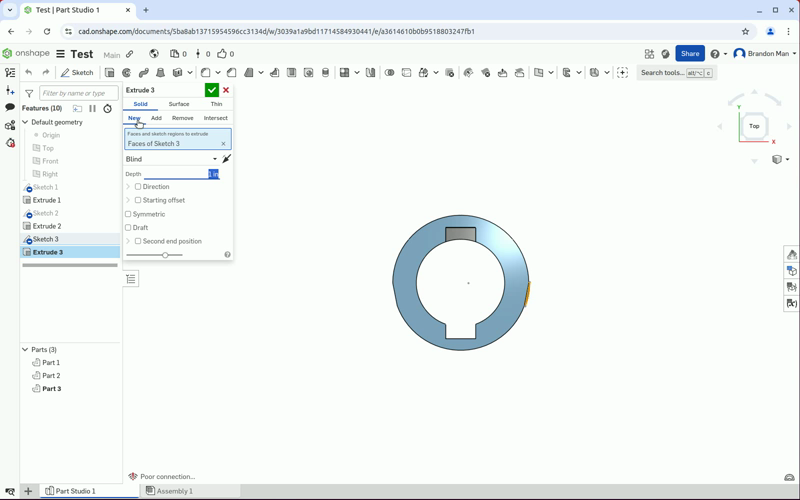
text(23.108)
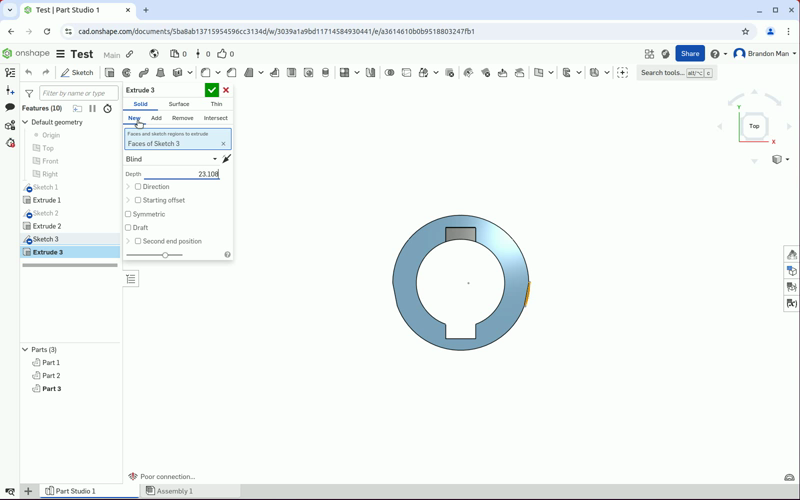
key(enter)
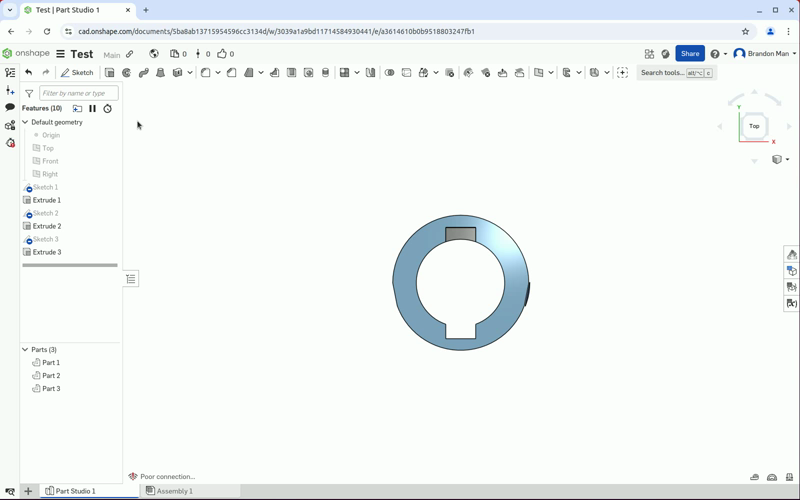
key(shift+h)
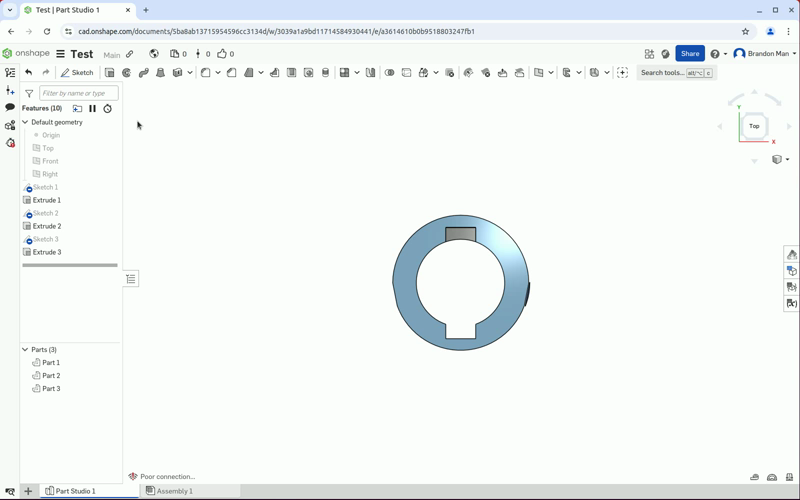
key(shift+h)
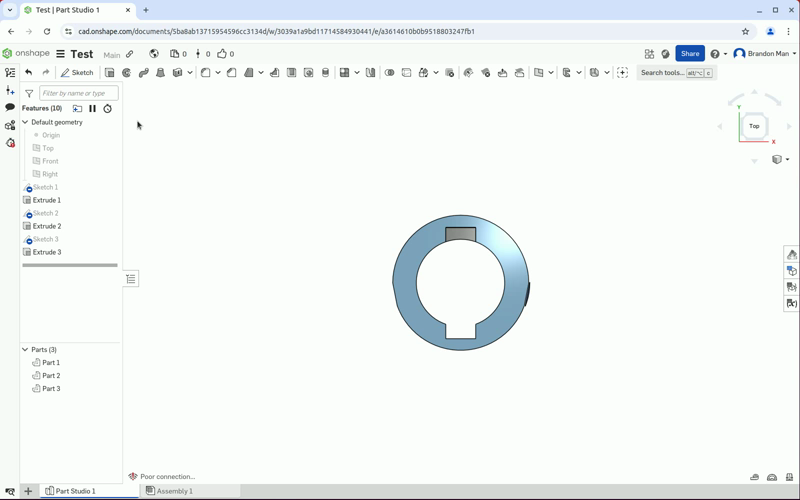
mouse_move(73, 189)
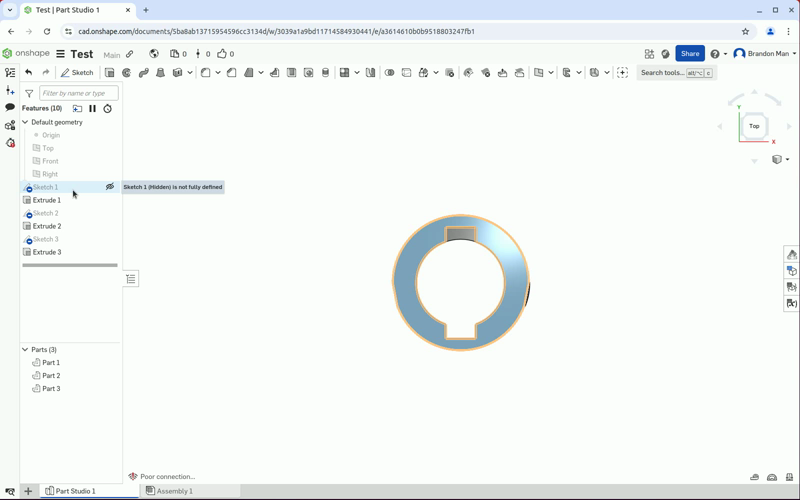
click(73, 189)
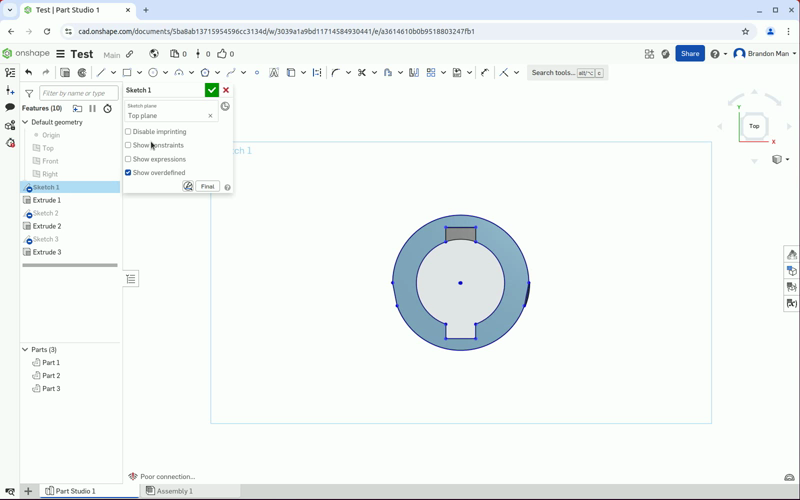
mouse_move(229, 92)
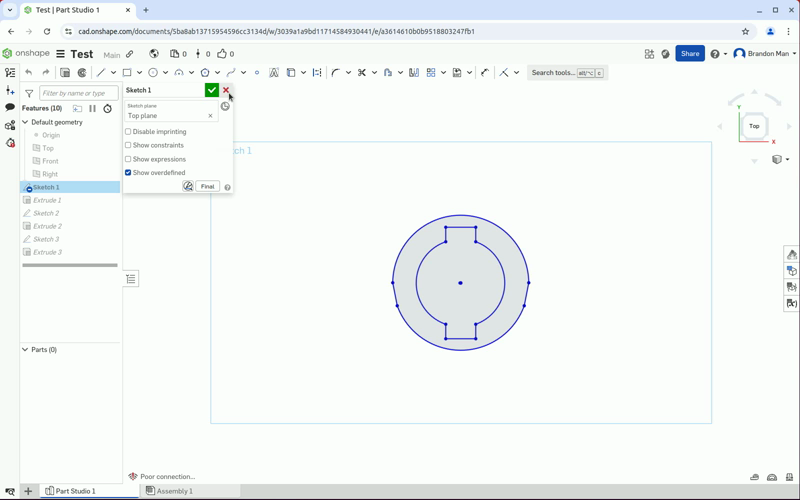
click(229, 92)
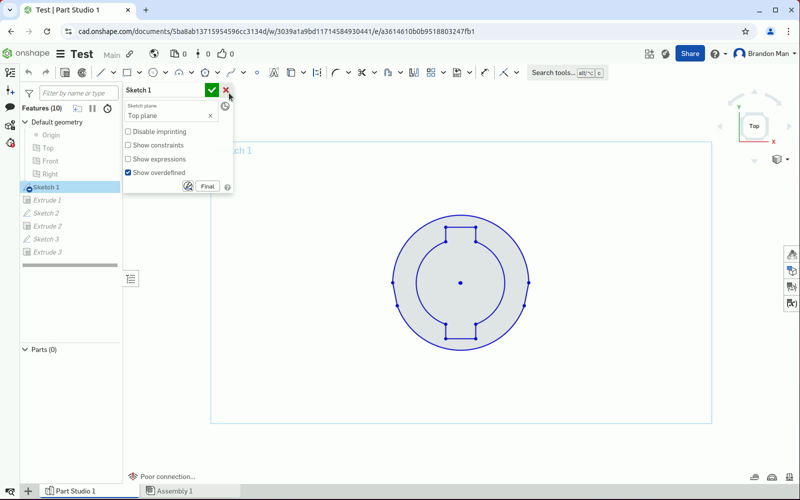
key(shift+s)
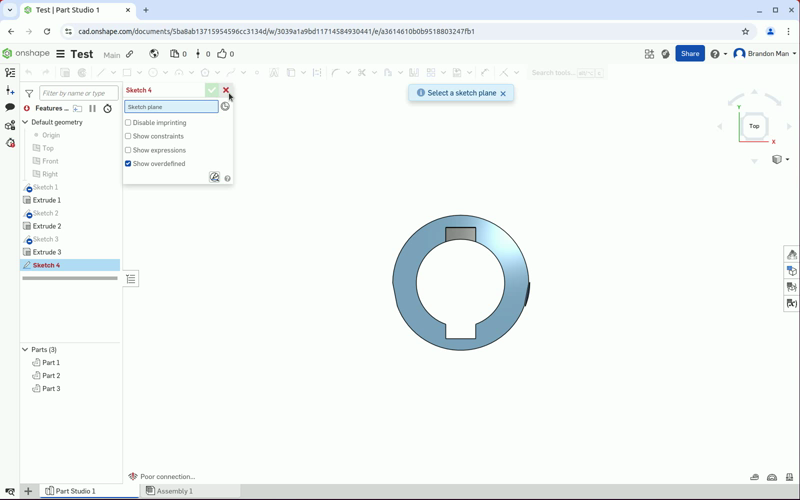
mouse_move(73, 150)
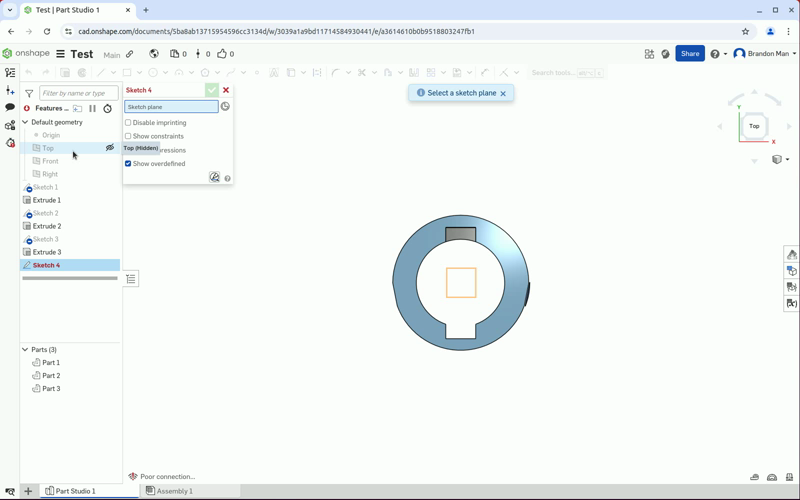
click(73, 150)
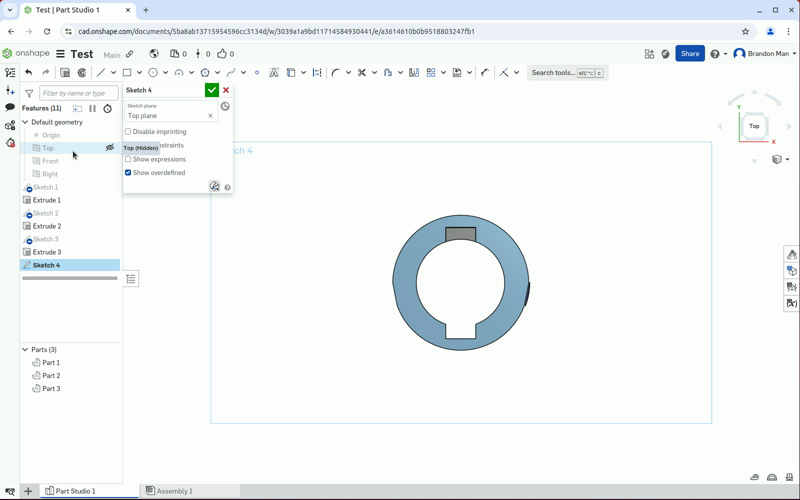
mouse_move(73, 352)
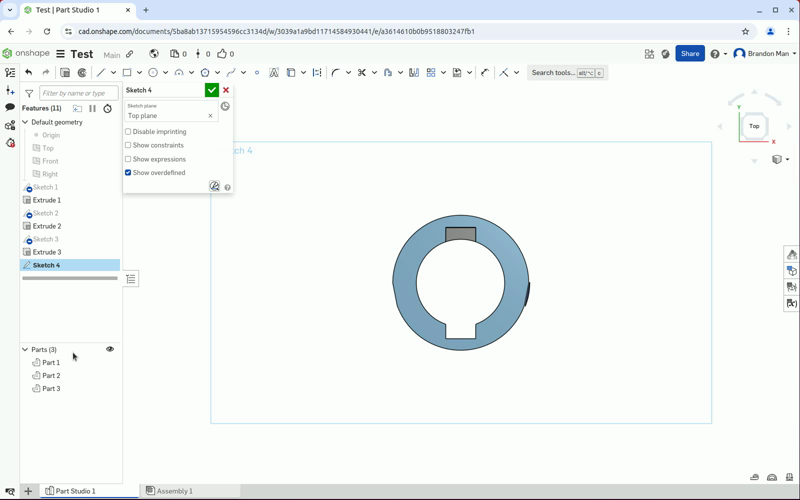
key(y)
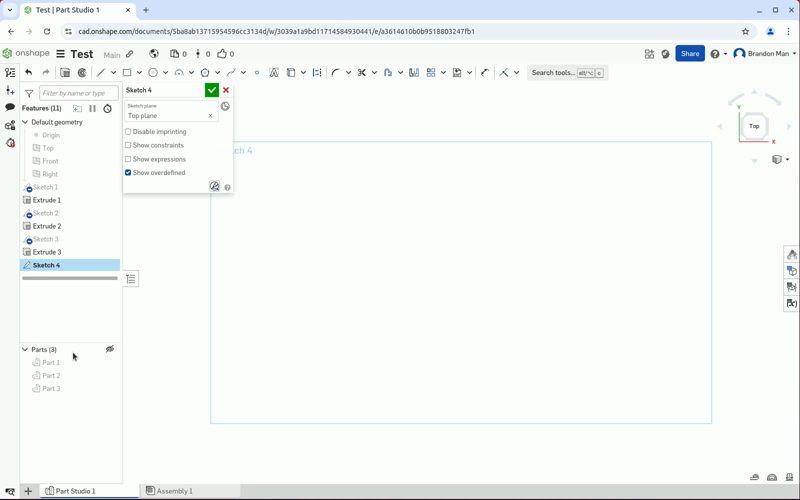
key(a)
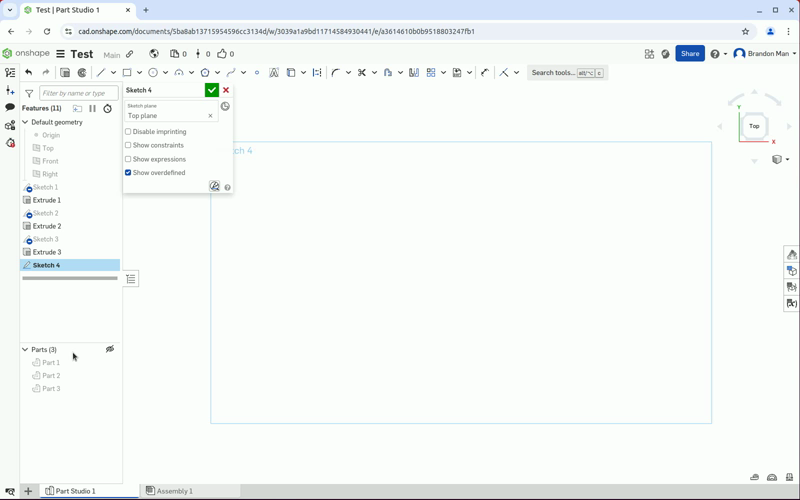
key_down(shift)
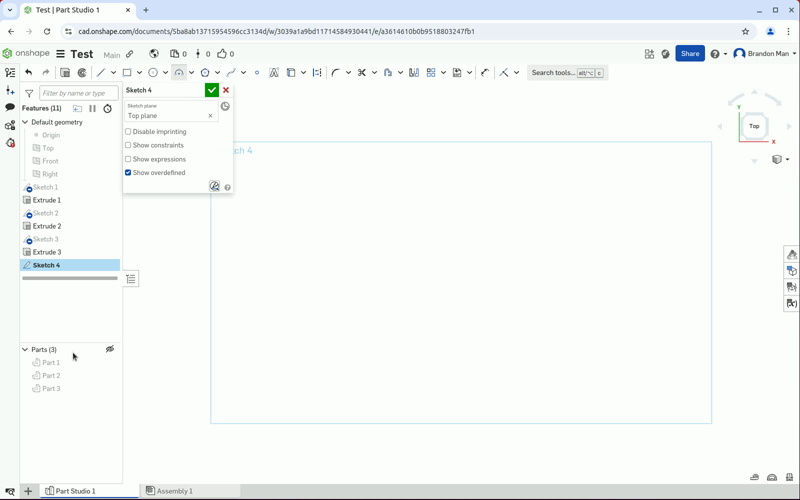
mouse_move(392, 282)
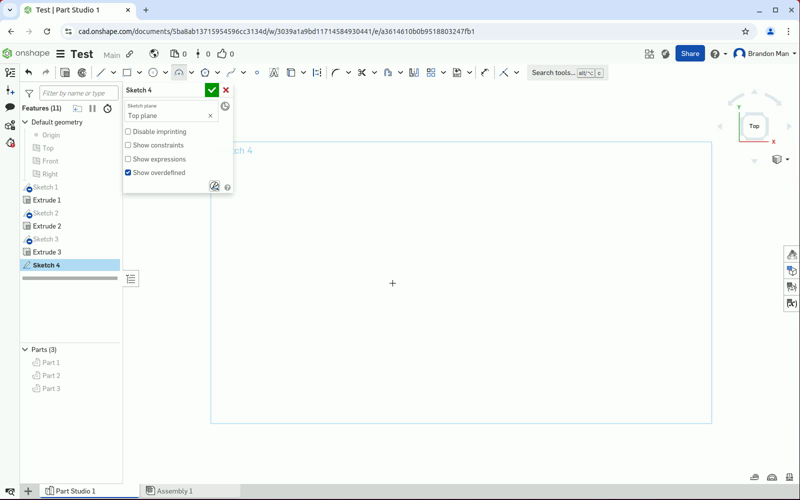
click(392, 282)
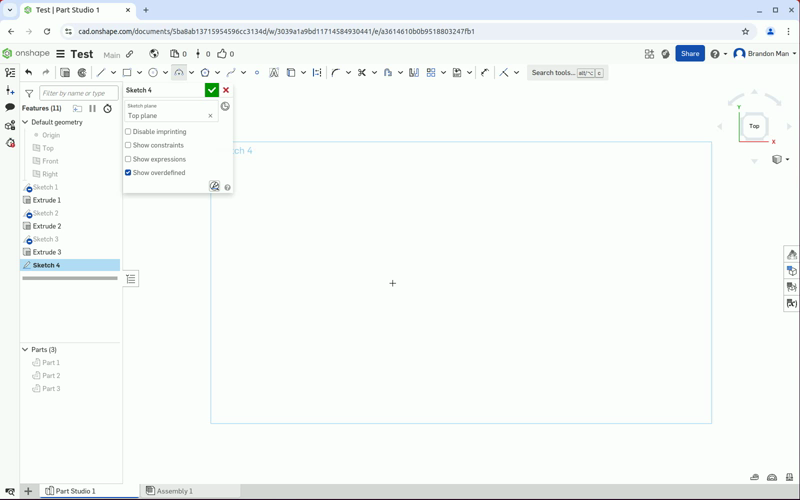
key_up(shift)
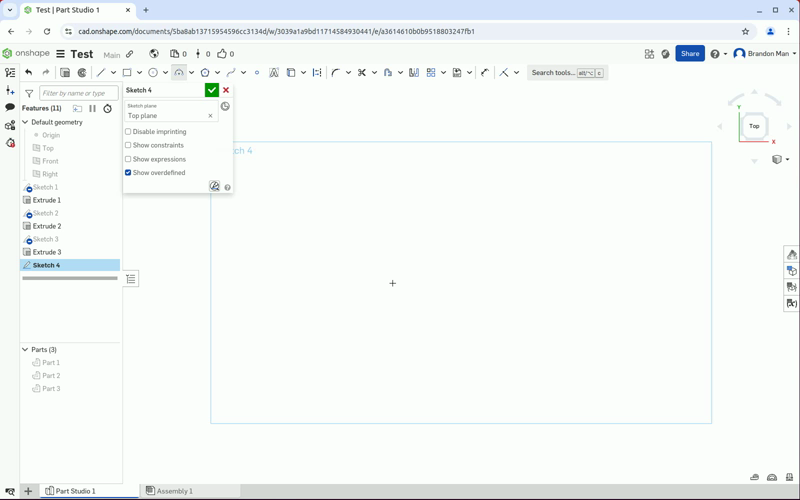
key_down(shift)
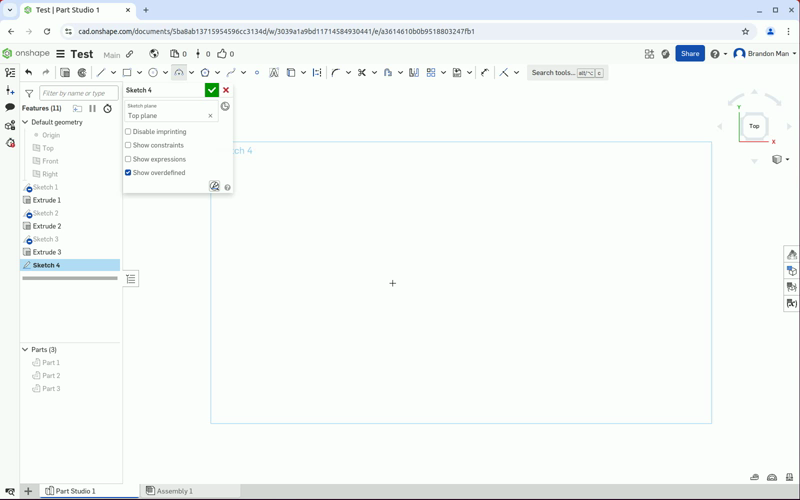
mouse_move(397, 307)
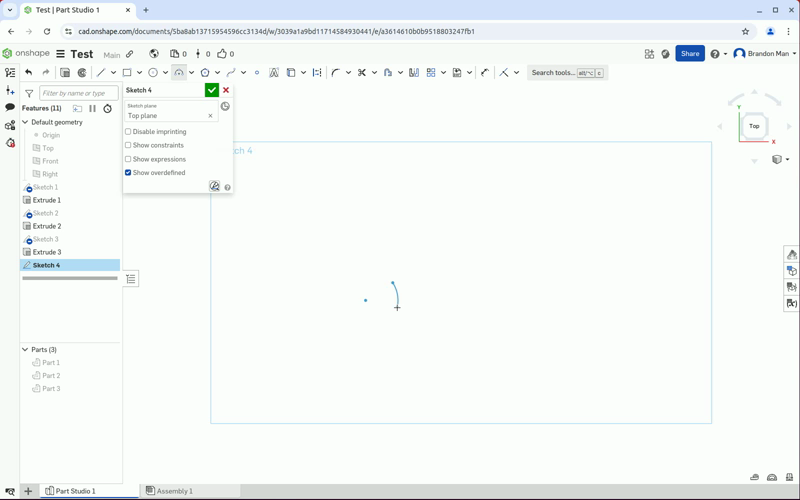
click(397, 307)
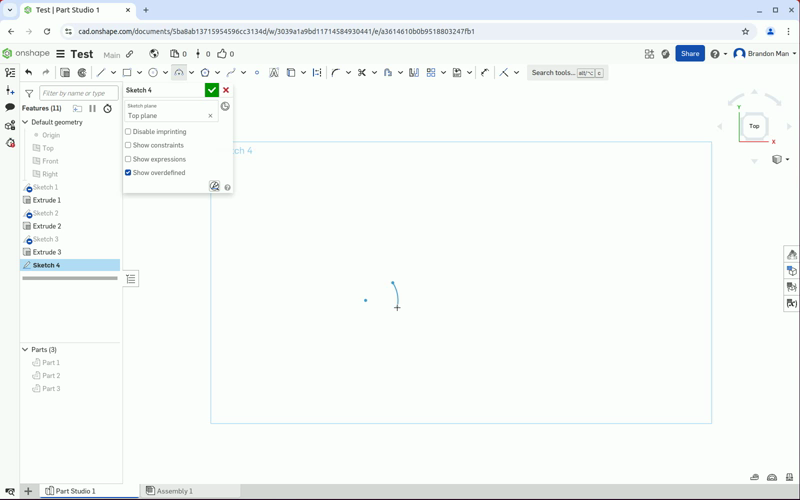
mouse_move(393, 295)
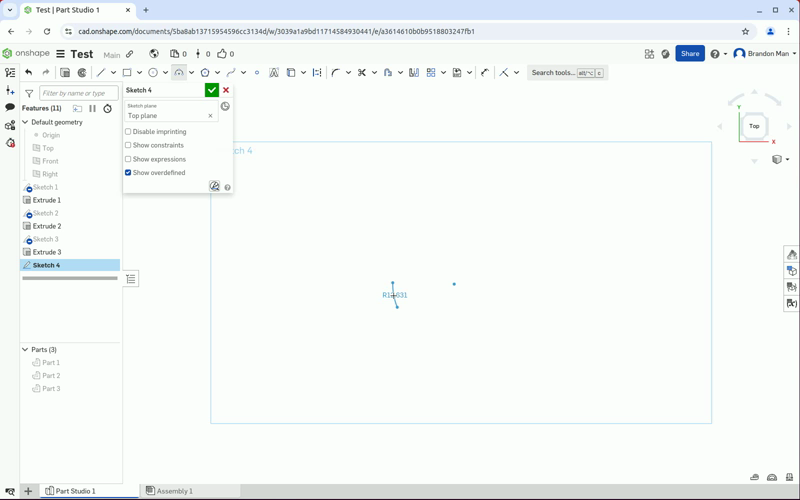
click(393, 295)
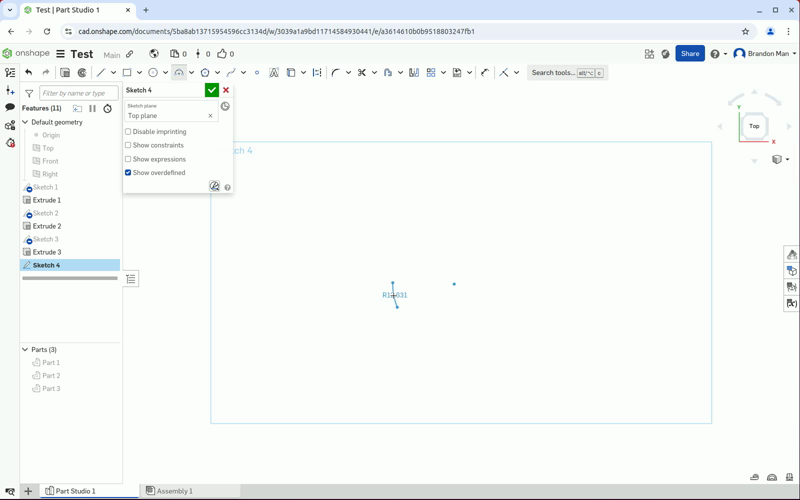
key_up(shift)
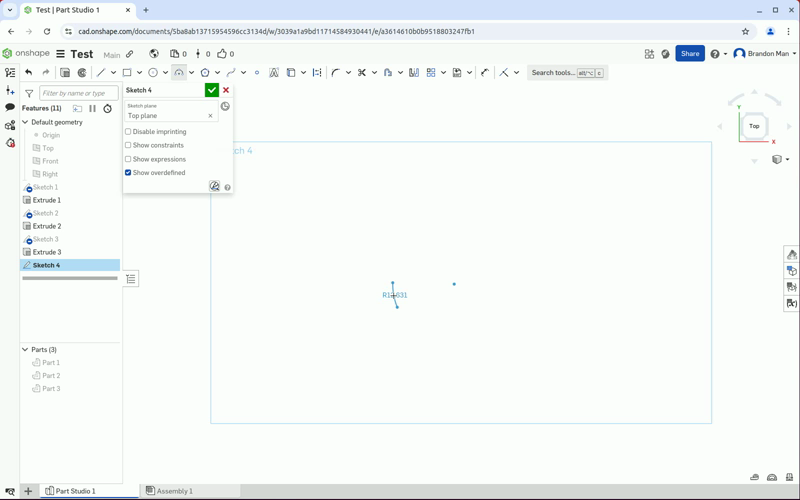
key(esc)
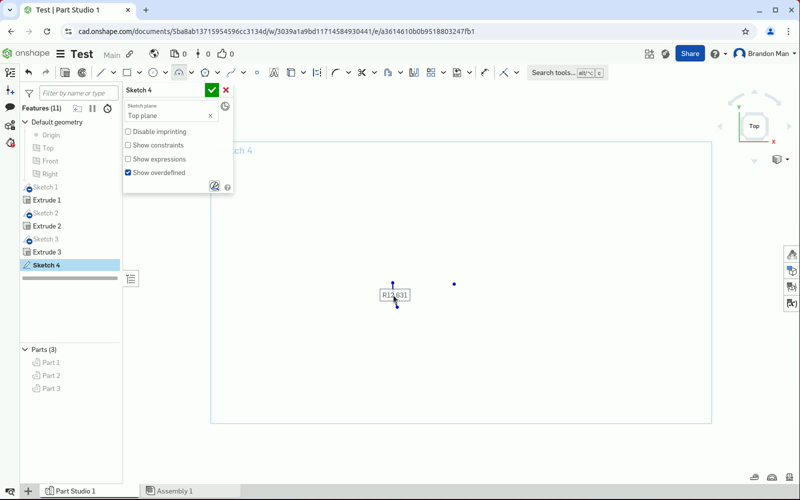
key(l)
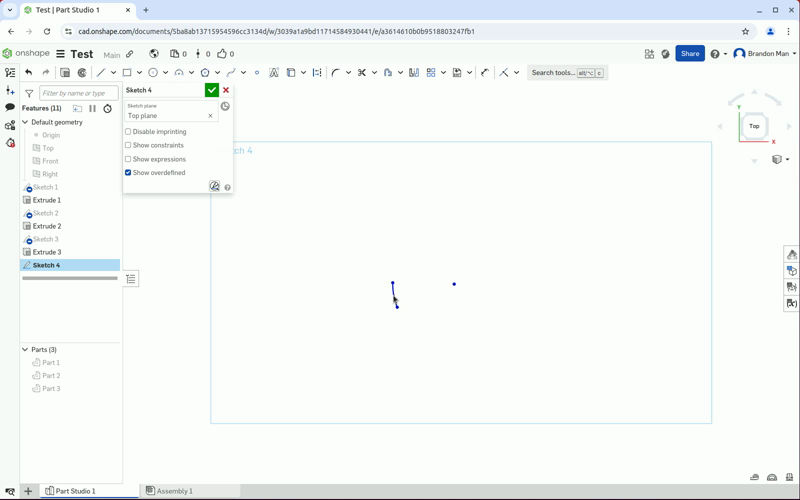
mouse_move(397, 307)
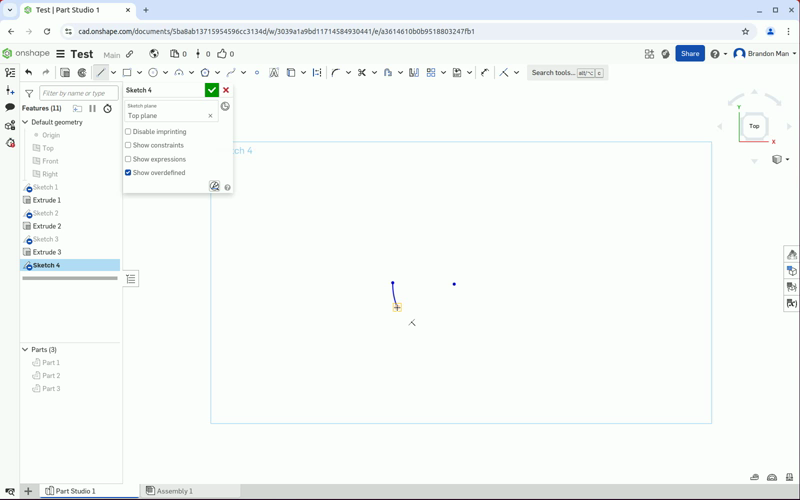
click(397, 307)
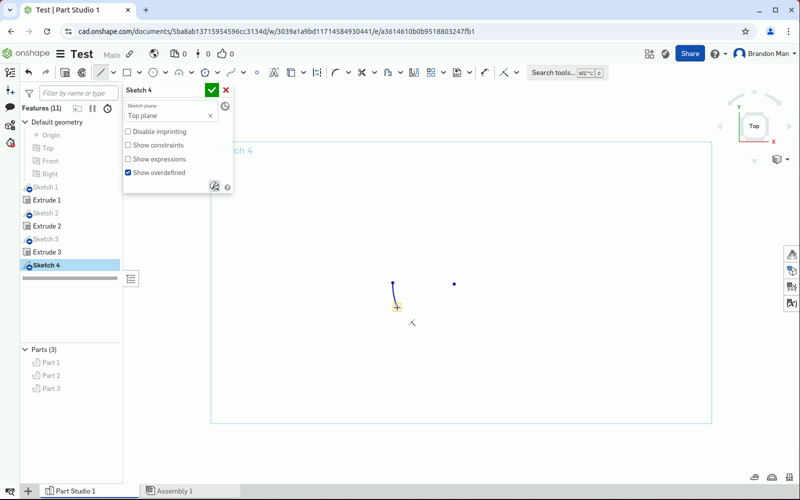
mouse_move(427, 307)
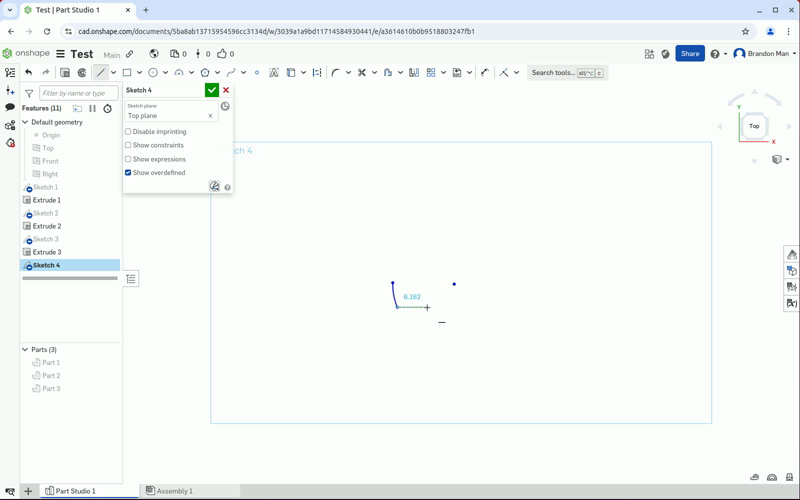
key_down(shift)
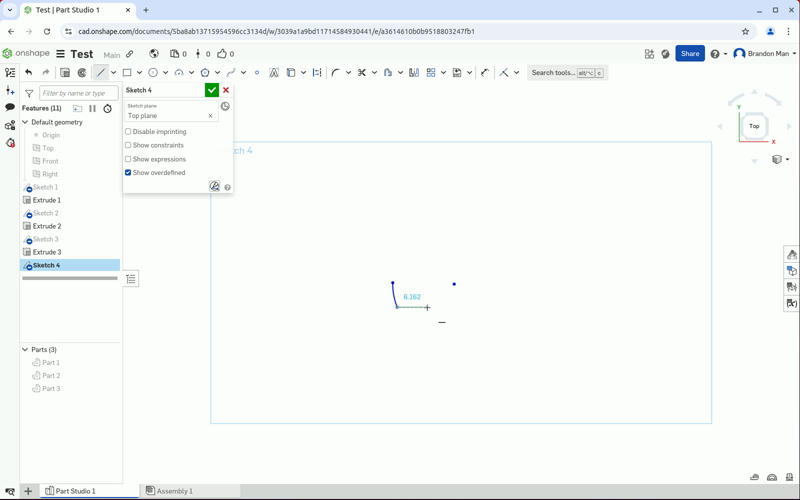
mouse_move(392, 282)
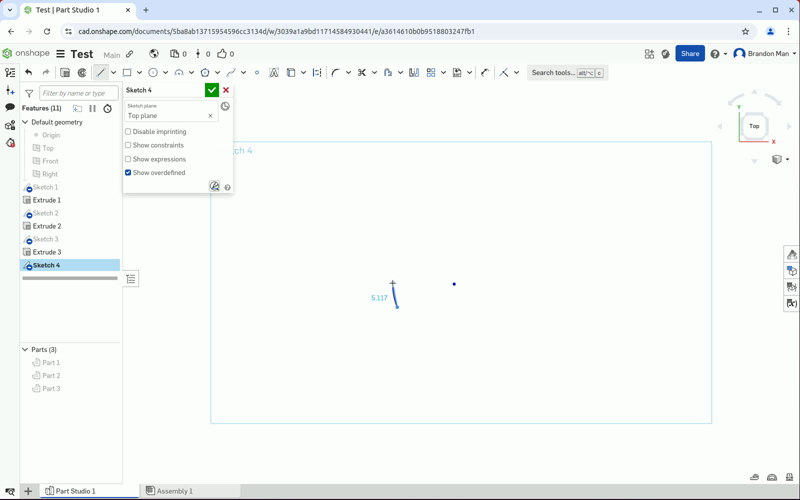
key_up(shift)
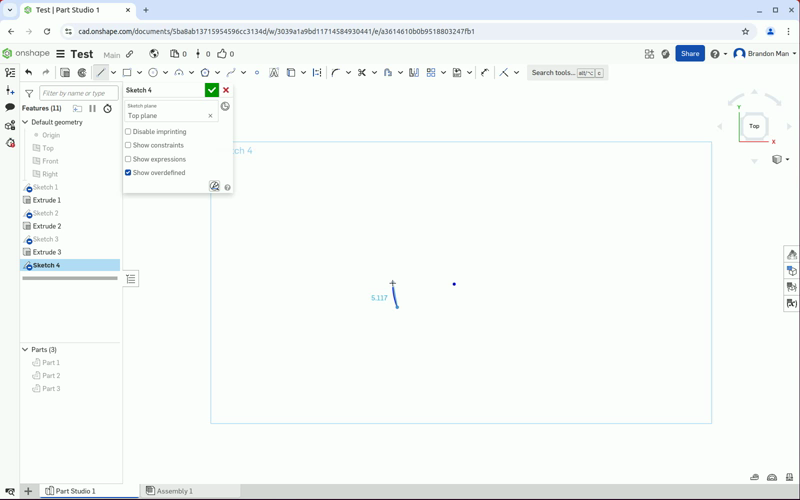
click(392, 282)
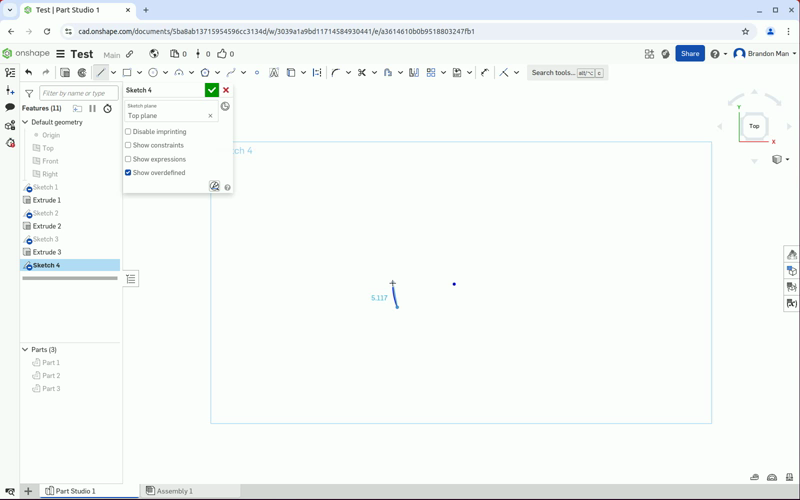
key(esc)
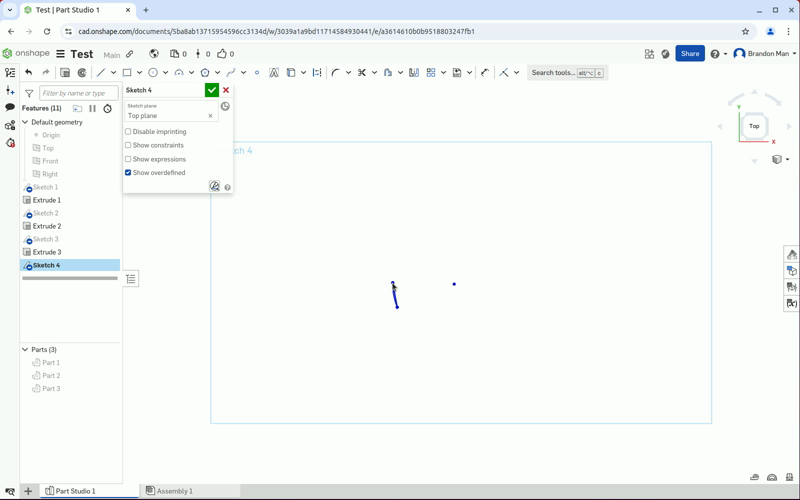
mouse_move(393, 290)
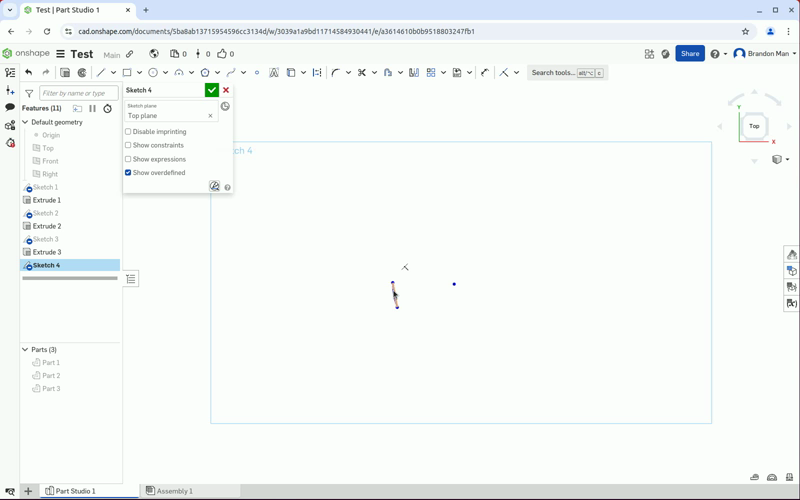
scroll(6)
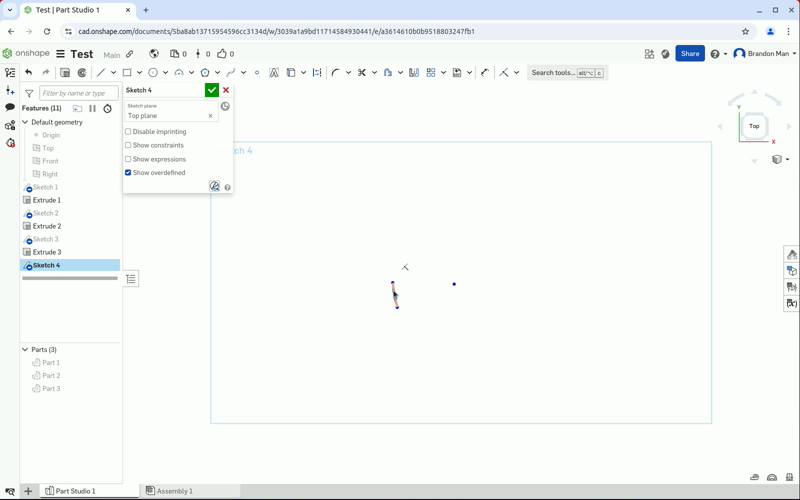
scroll(6)
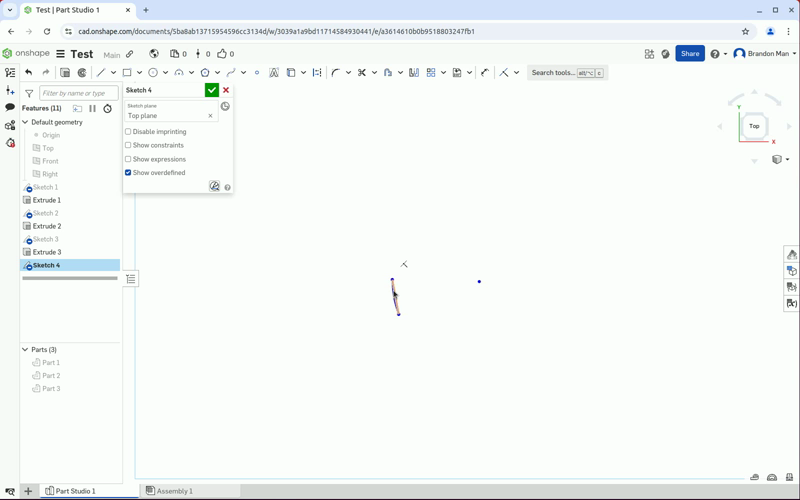
scroll(6)
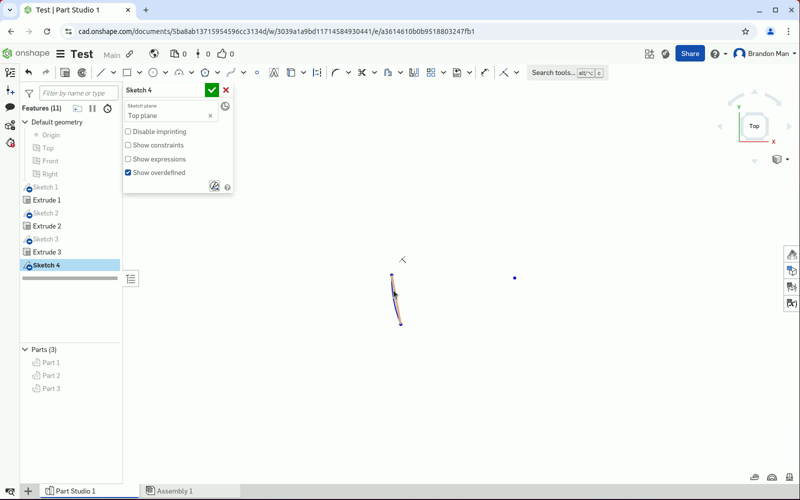
scroll(6)
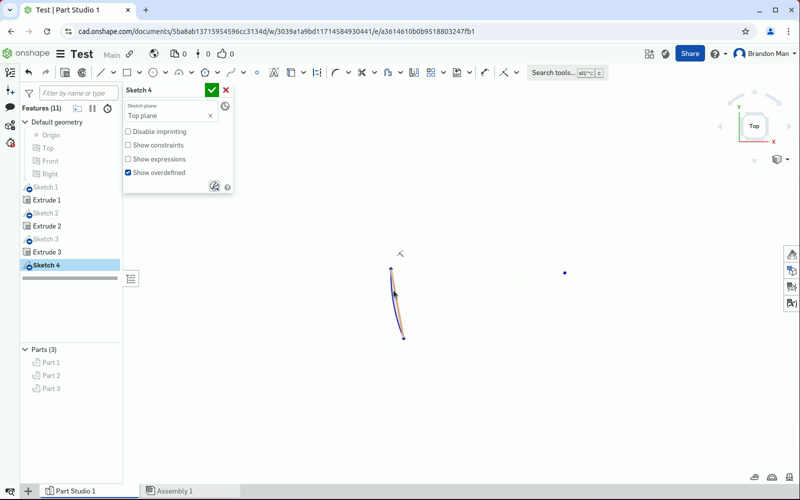
scroll(6)
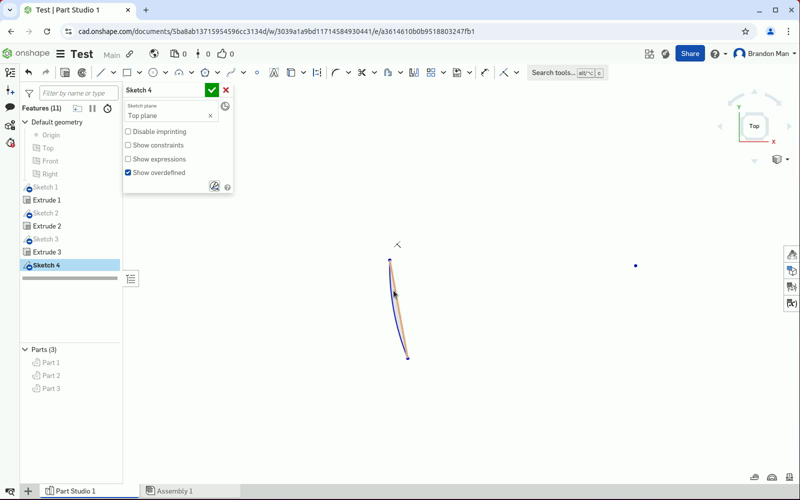
scroll(6)
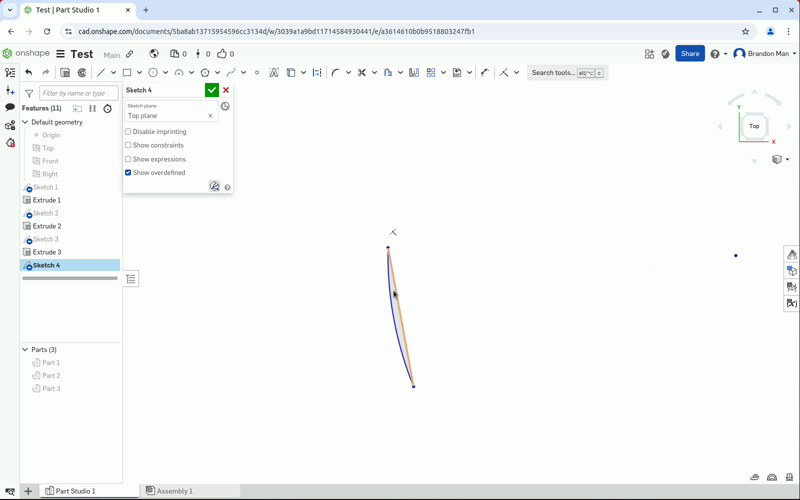
scroll(6)
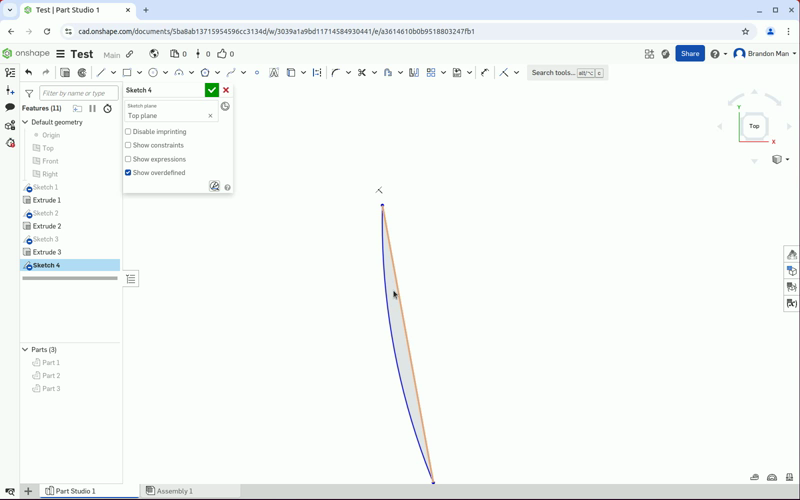
click(393, 290)
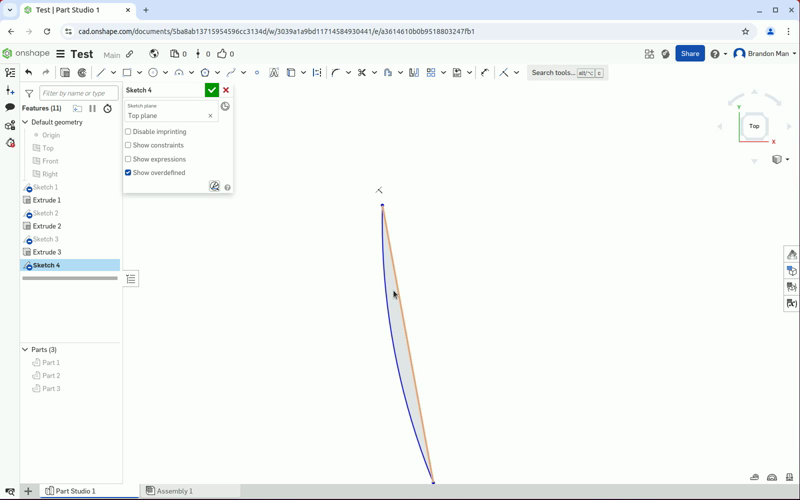
scroll(-6)
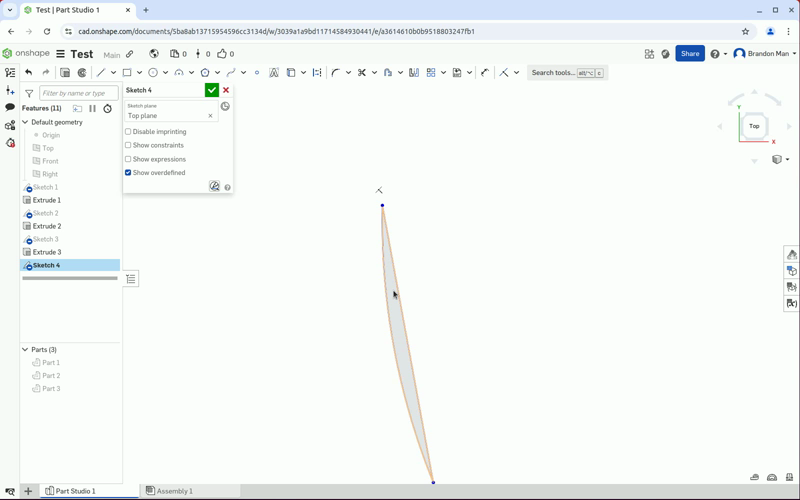
scroll(-6)
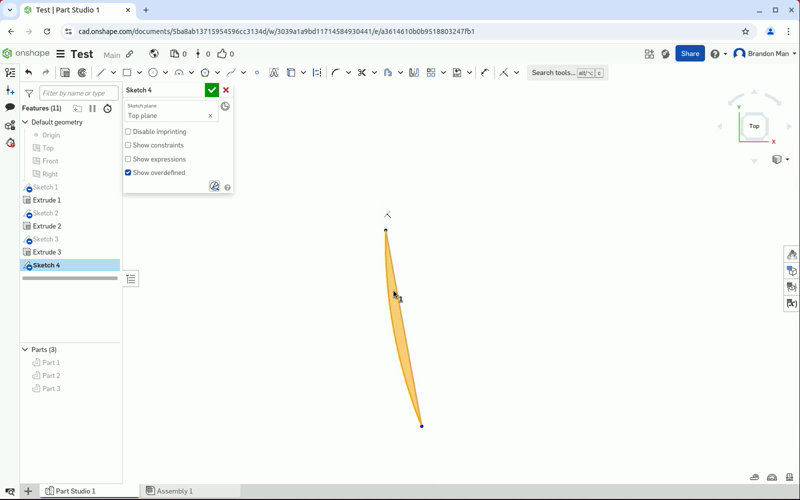
scroll(-6)
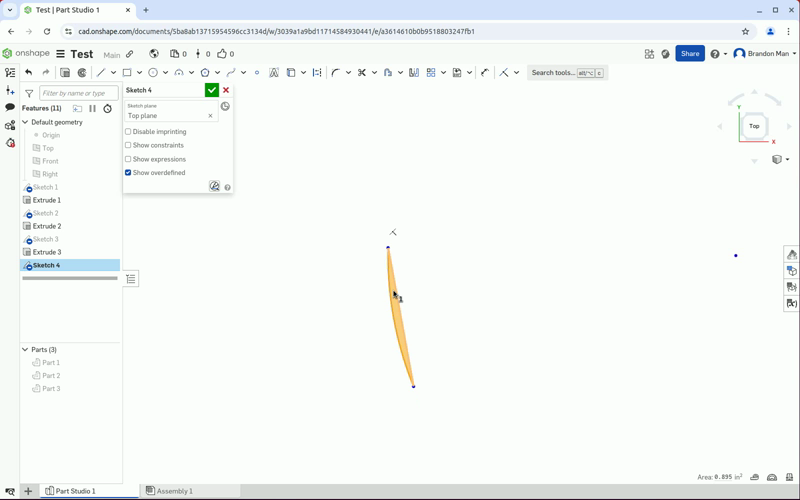
scroll(-6)
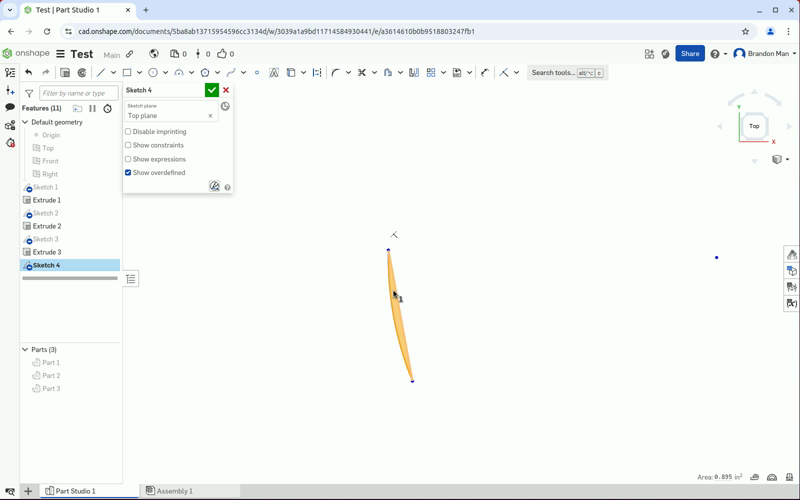
scroll(-6)
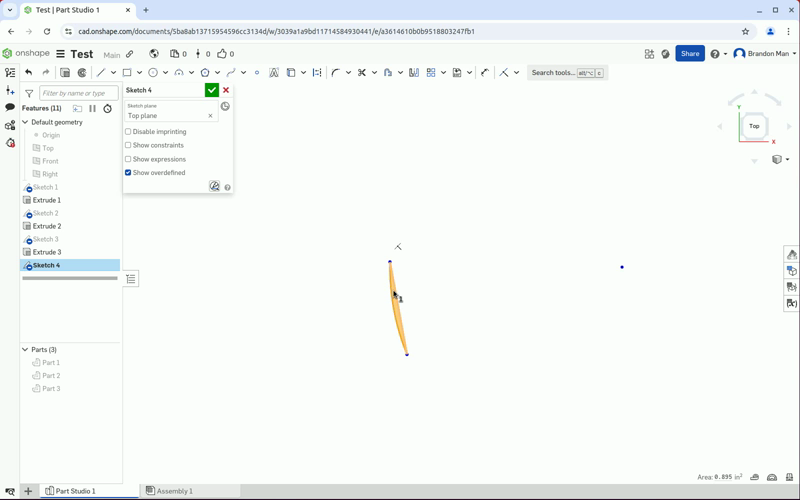
scroll(-6)
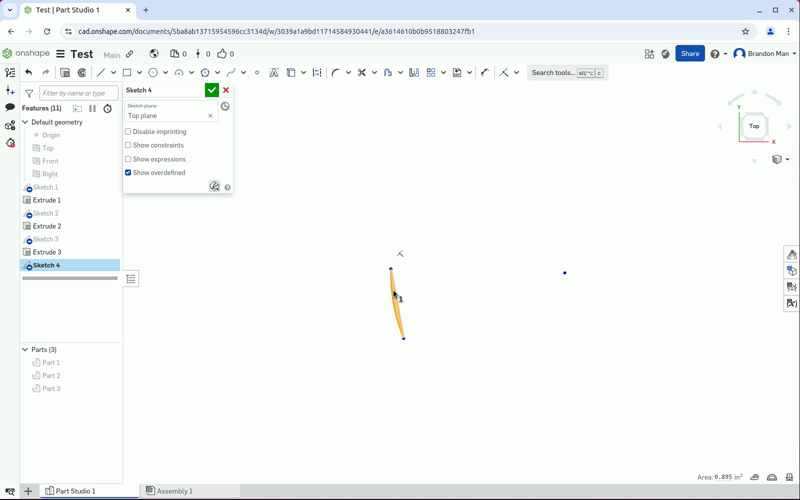
scroll(-6)
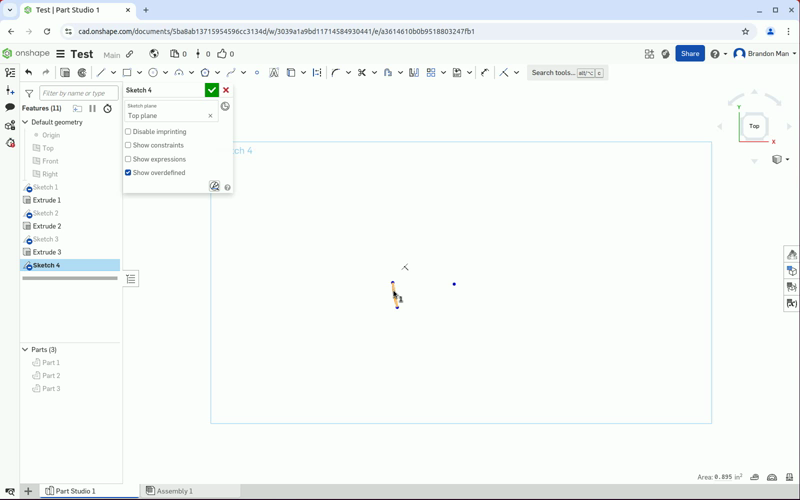
mouse_move(73, 352)
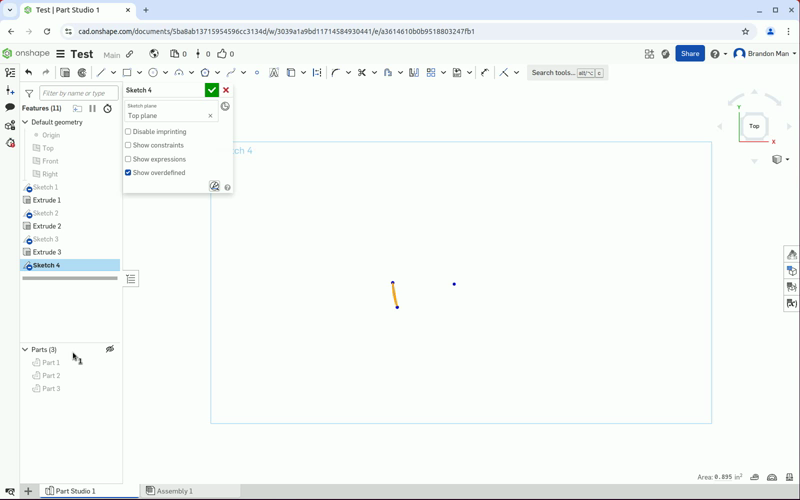
key(shift+y)
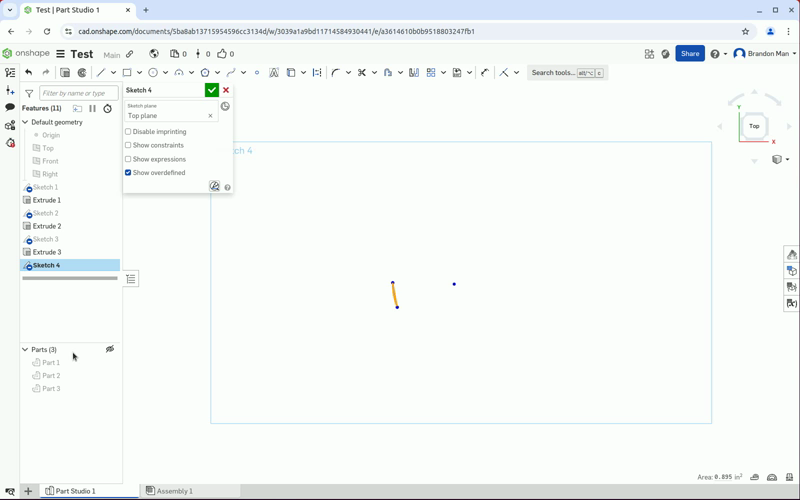
key(shift+e)
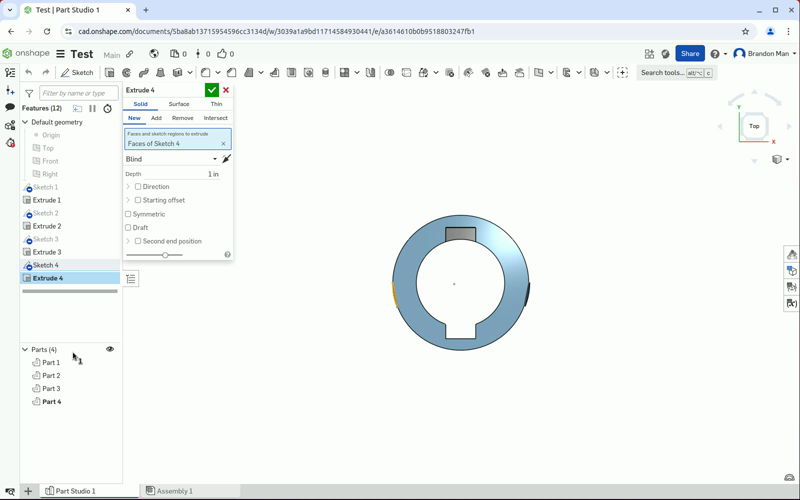
mouse_move(143, 106)
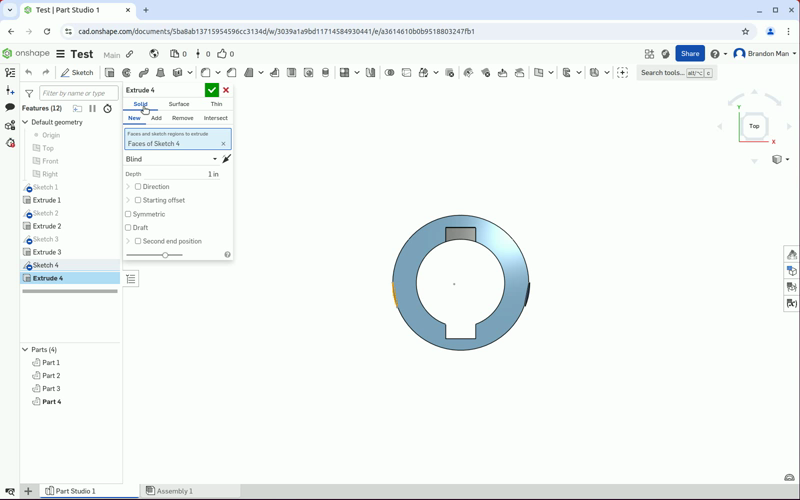
click(143, 106)
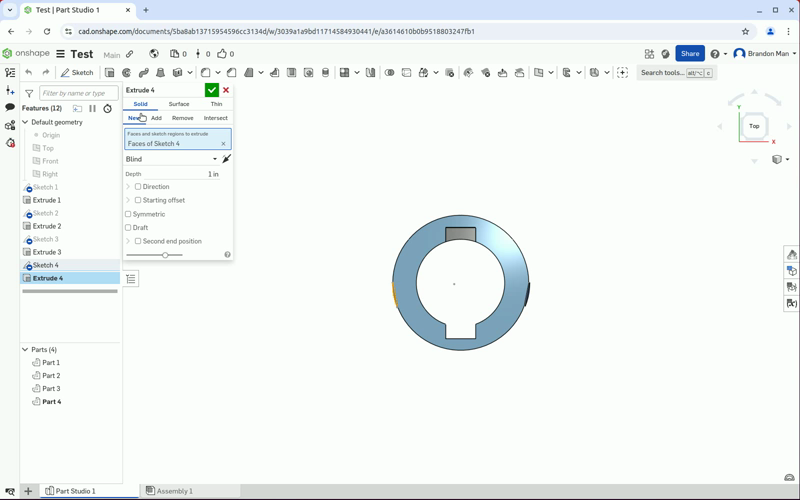
mouse_move(137, 120)
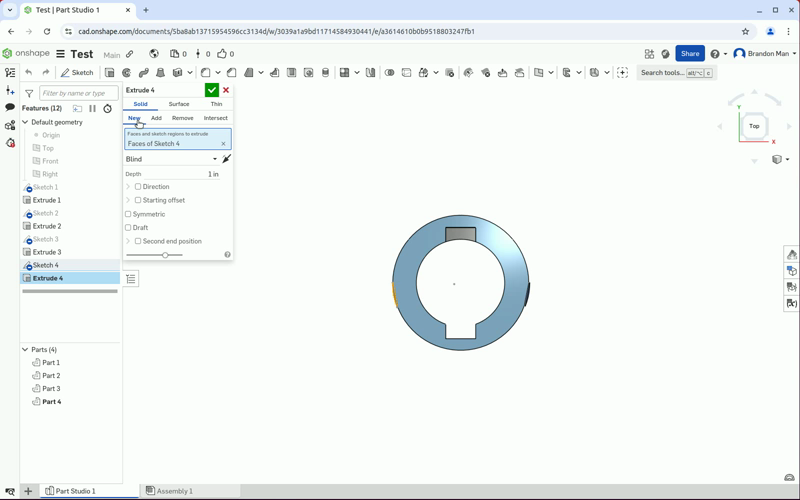
click(137, 120)
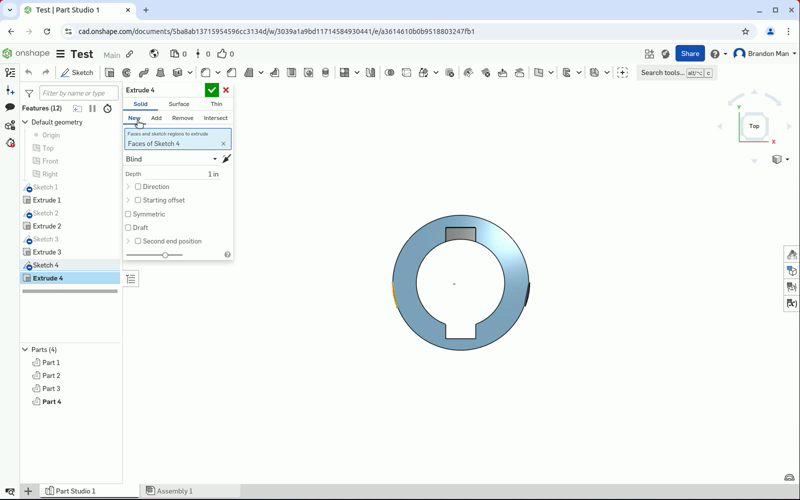
key(tab, 4)
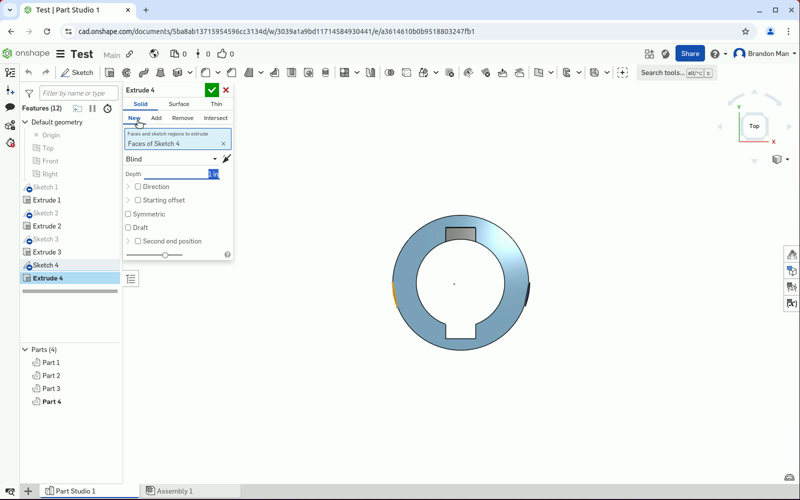
text(23.108)
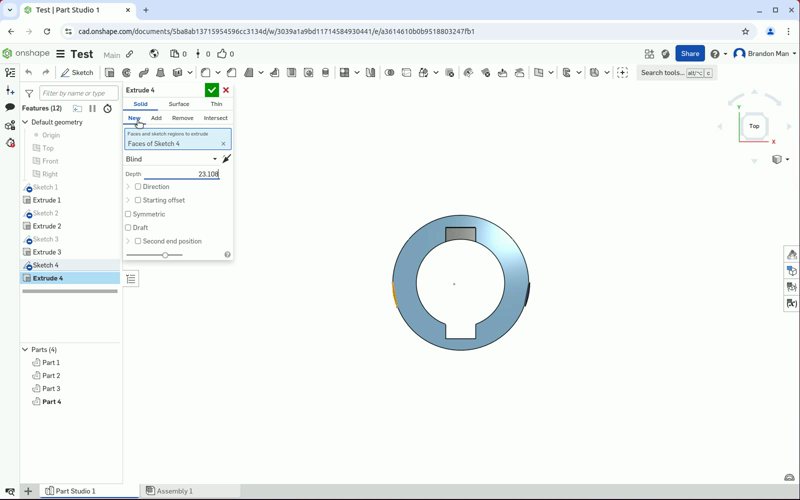
key(enter)
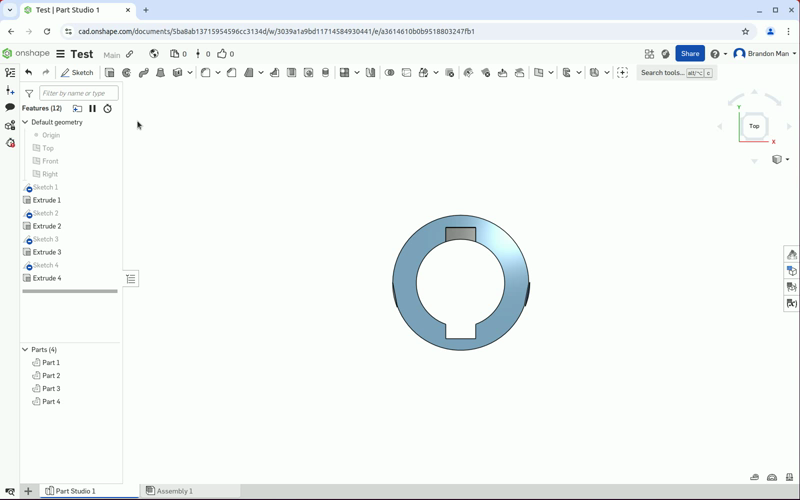
key(shift+h)
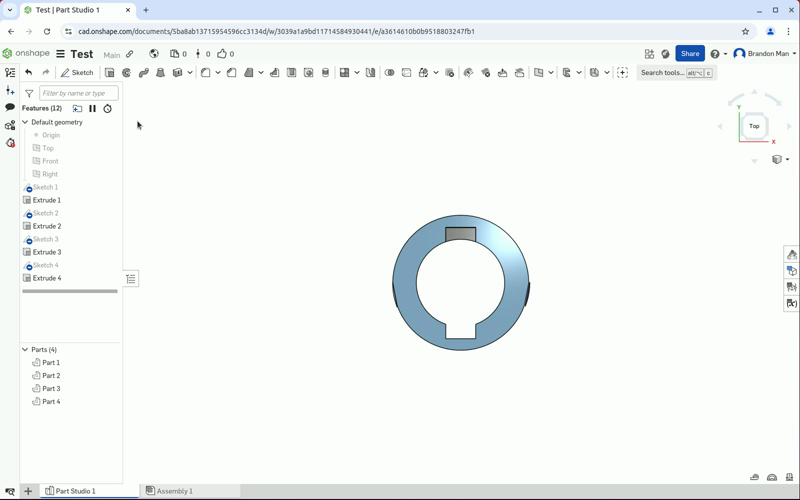
key(shift+h)
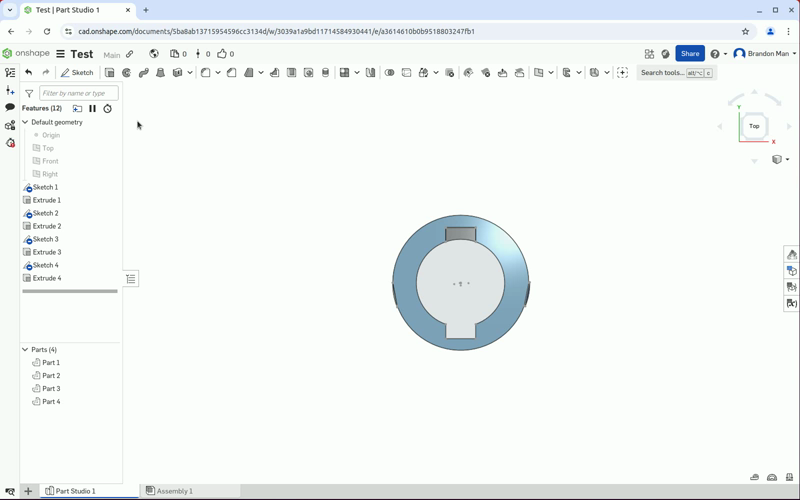
key(shift+7)
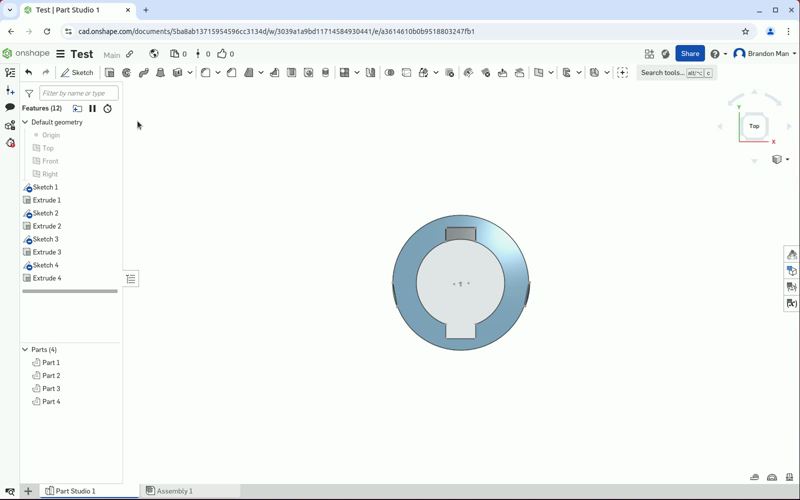
key(up, 3)
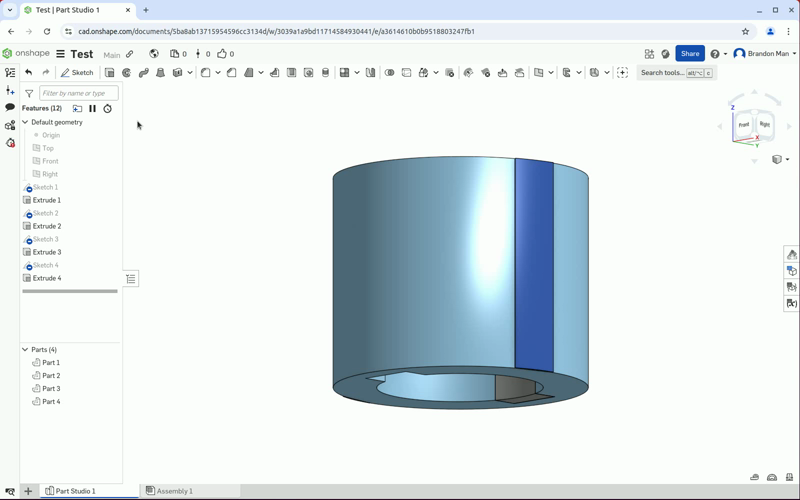
key(left, 3)
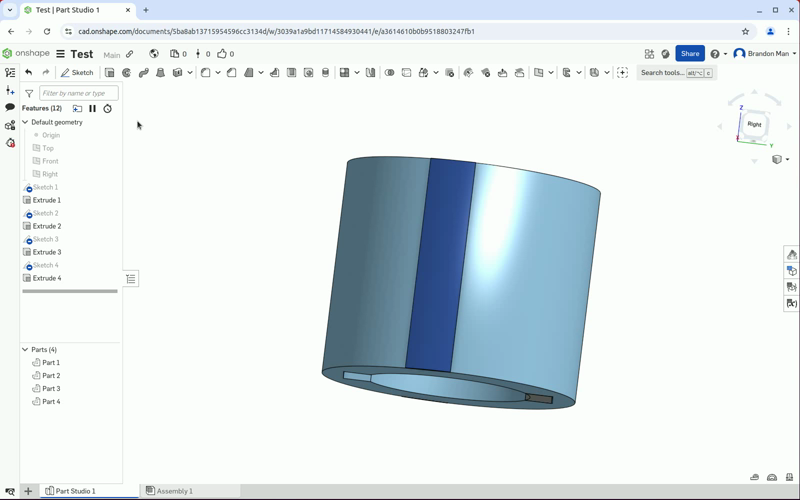
key(right, 3)
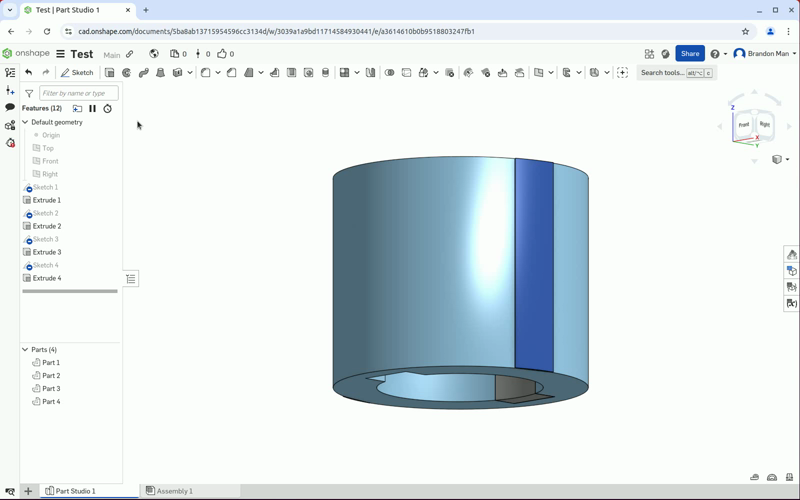
key(down, 3)
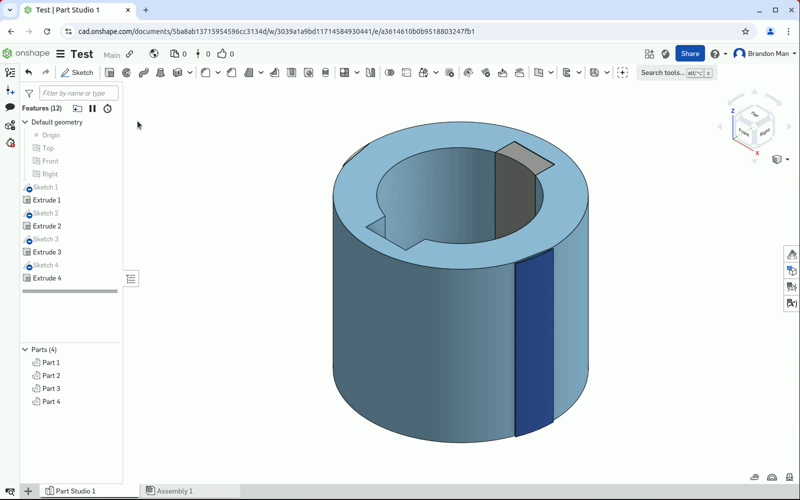
mouse_move(73, 189)
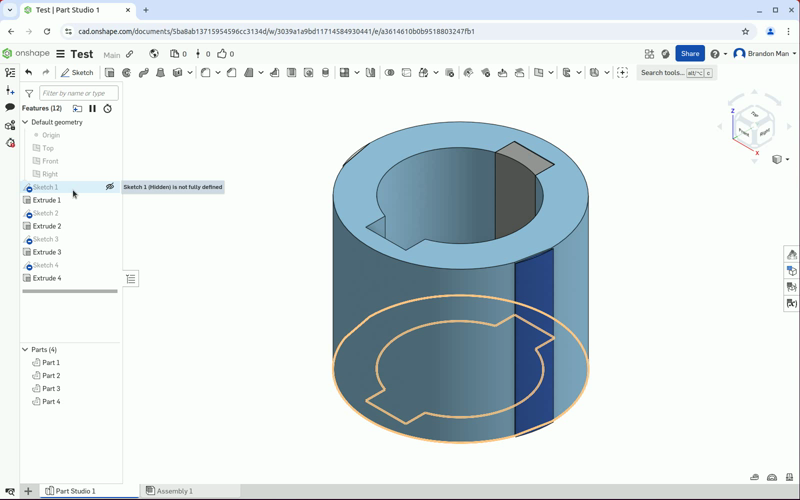
click(73, 189)